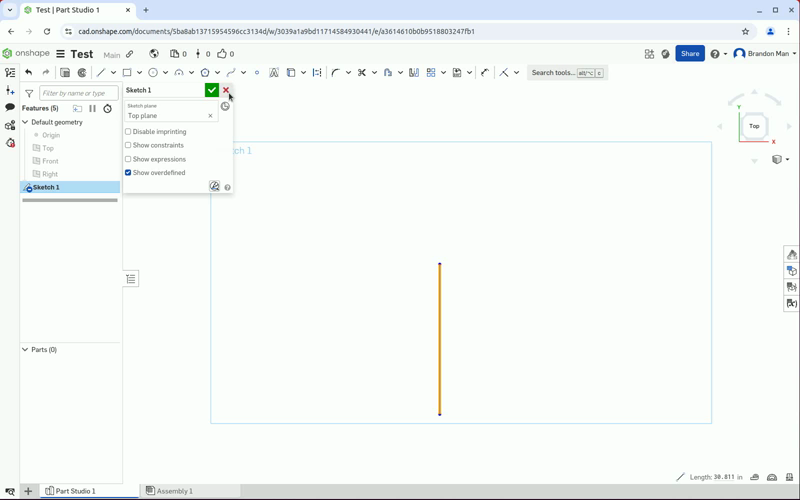
key(shift+h)
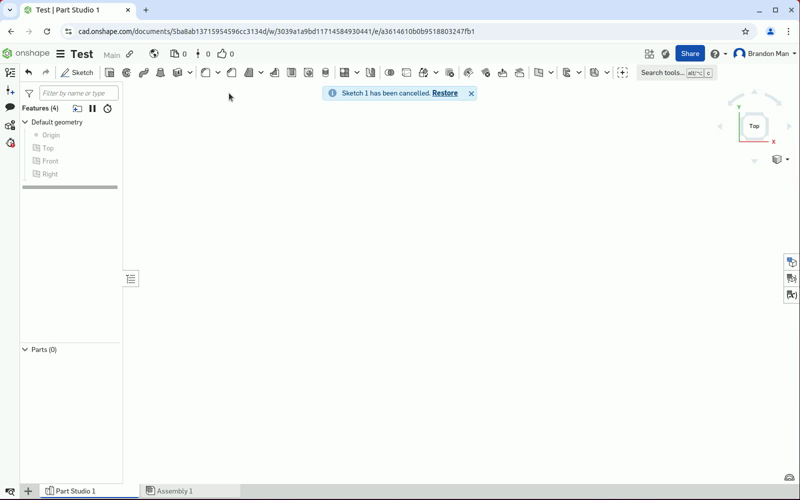
mouse_move(73, 352)
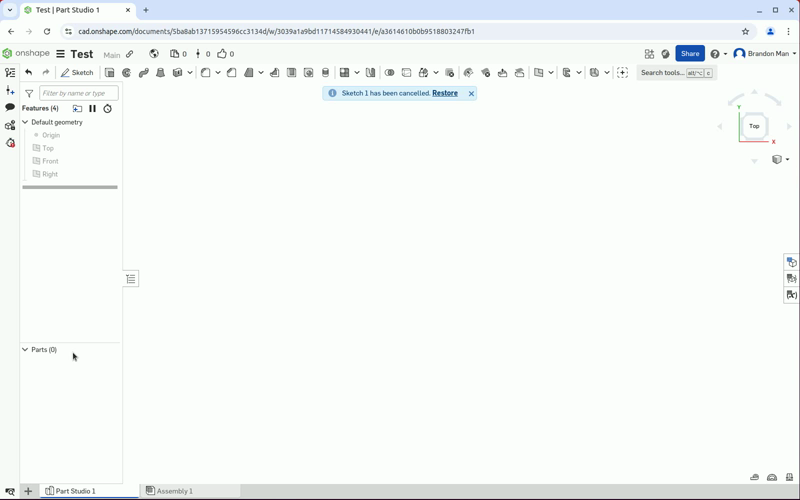
key(y)
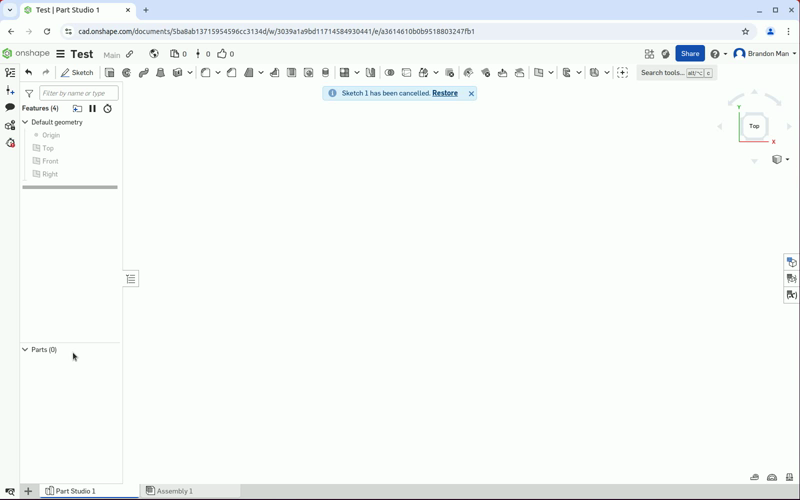
key(shift+p)
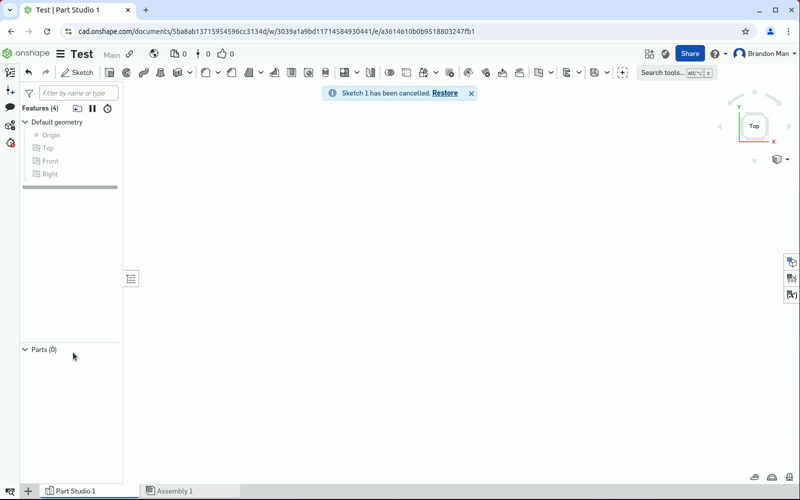
key(space)
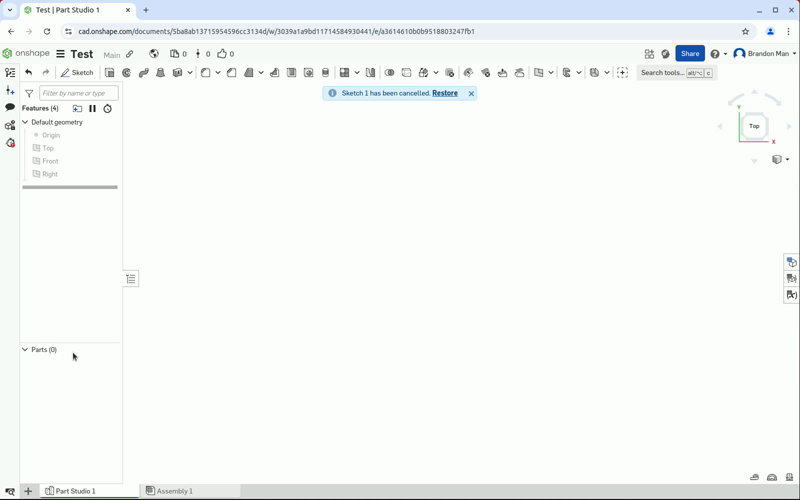
key_down(shift)
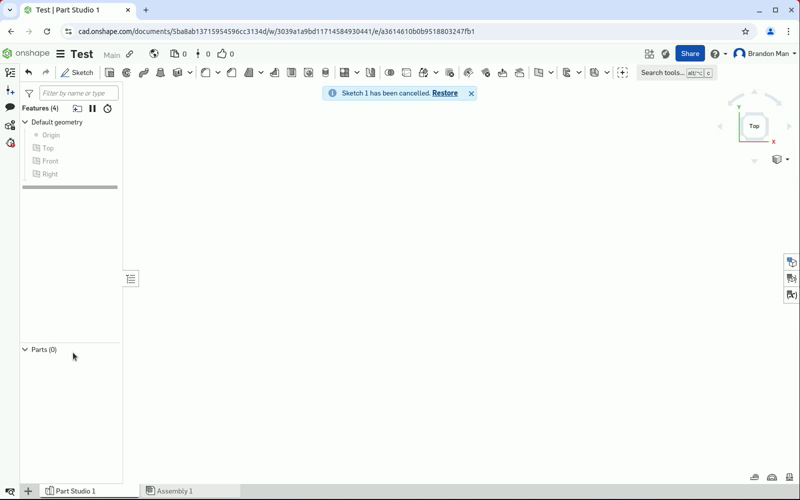
key(up)
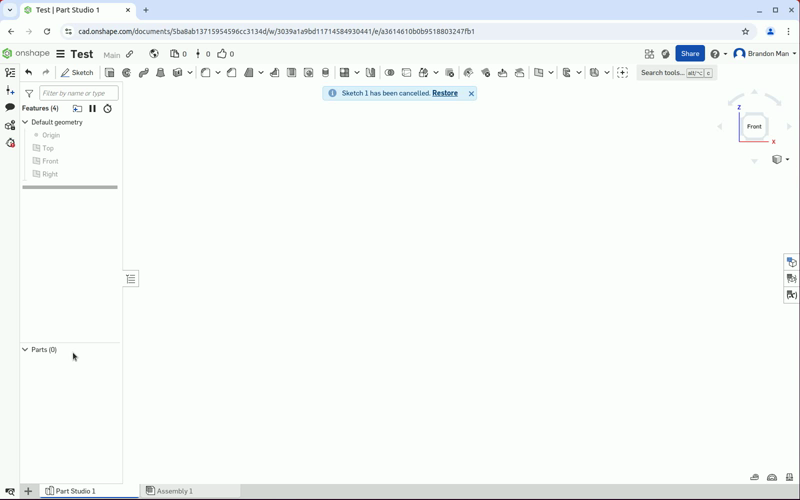
key_up(shift)
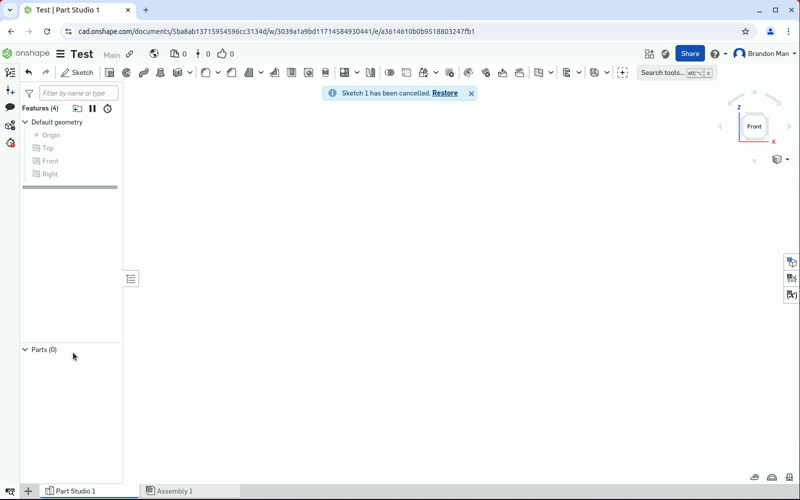
mouse_move(73, 352)
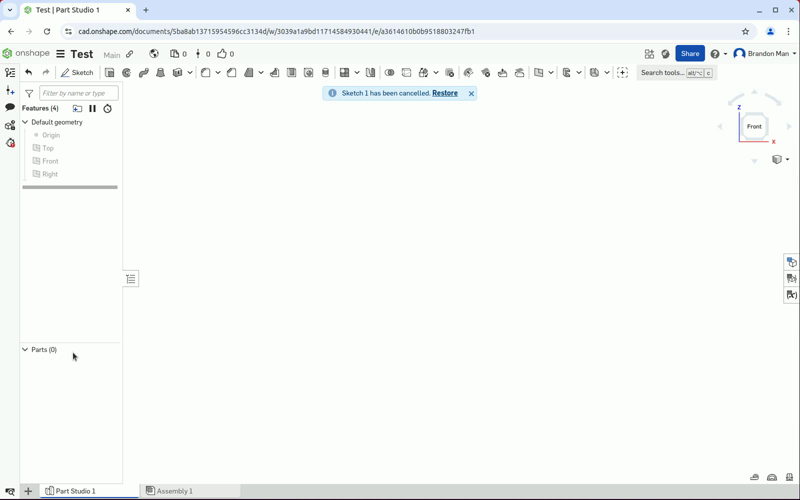
key(shift+y)
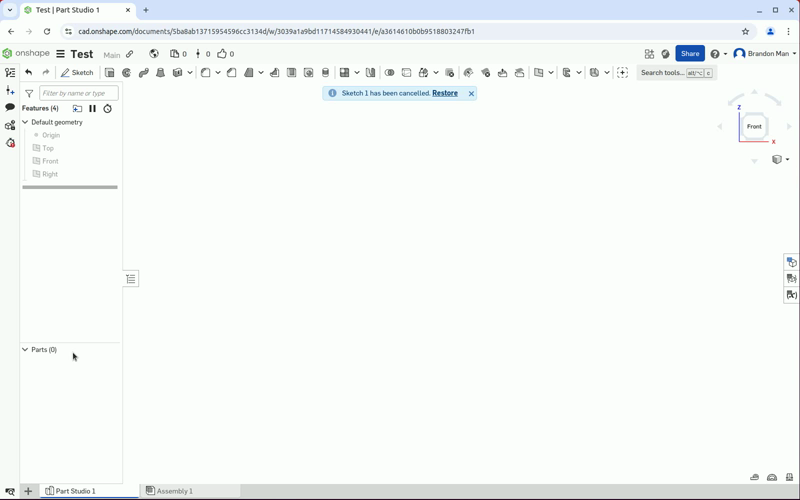
key(shift+s)
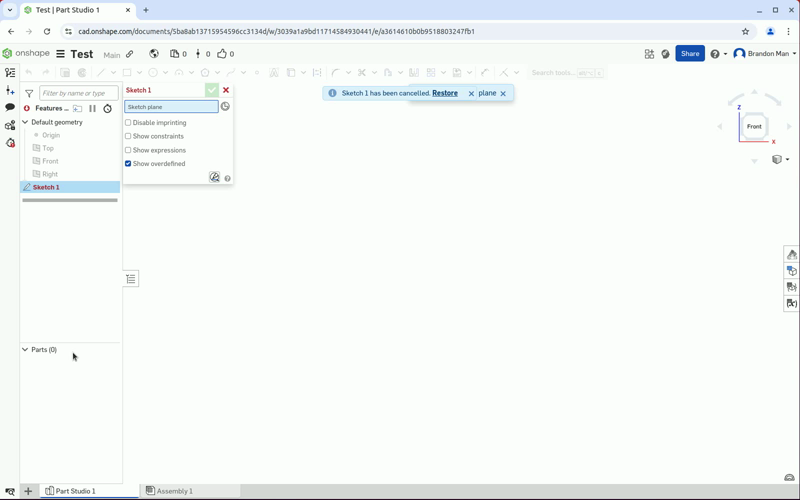
mouse_move(73, 163)
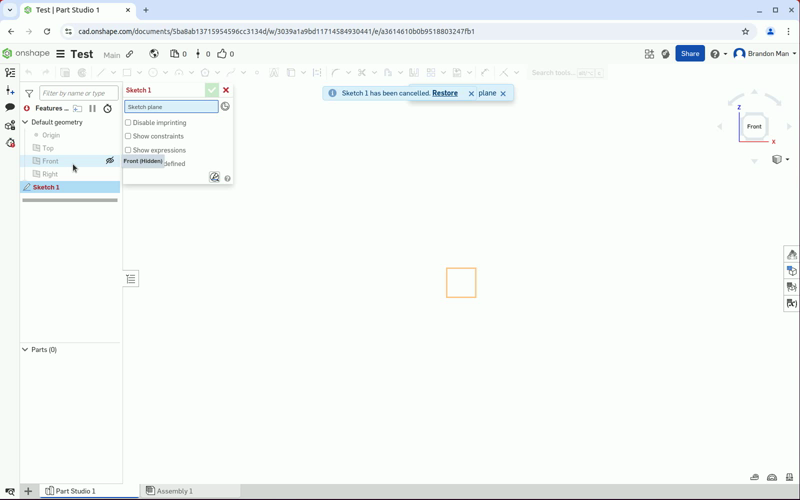
click(73, 163)
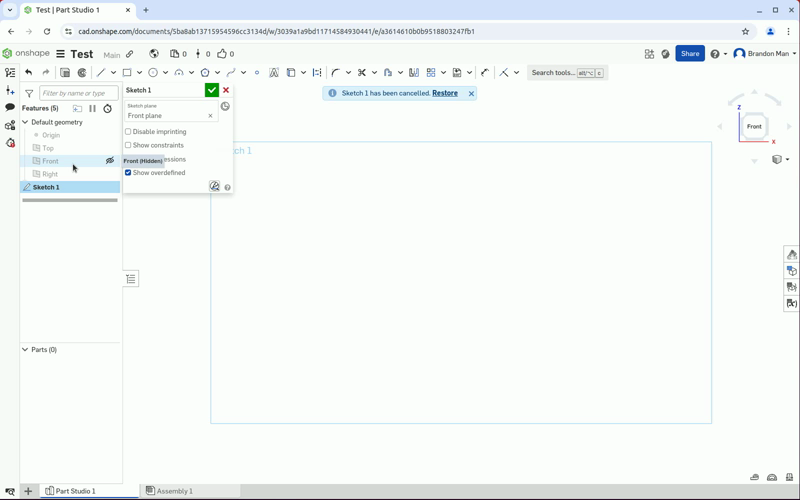
mouse_move(73, 352)
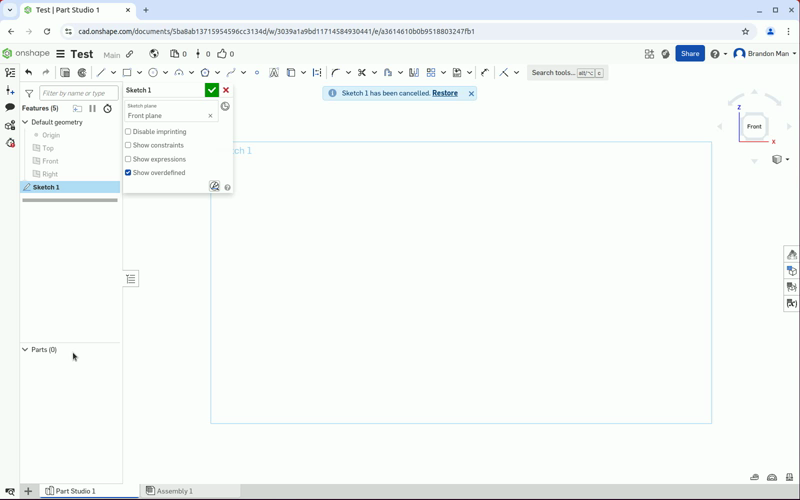
key(y)
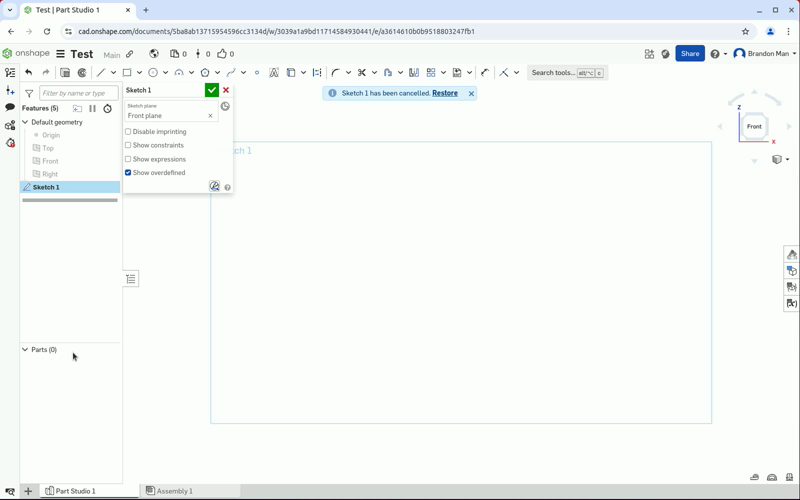
key(l)
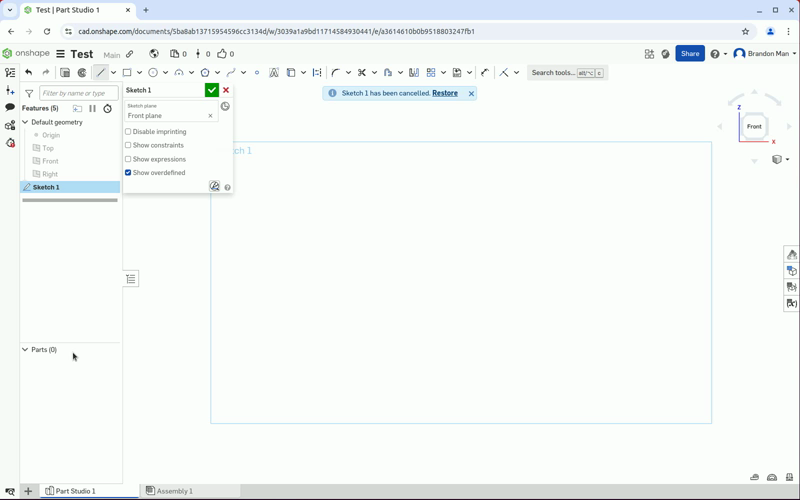
key_down(shift)
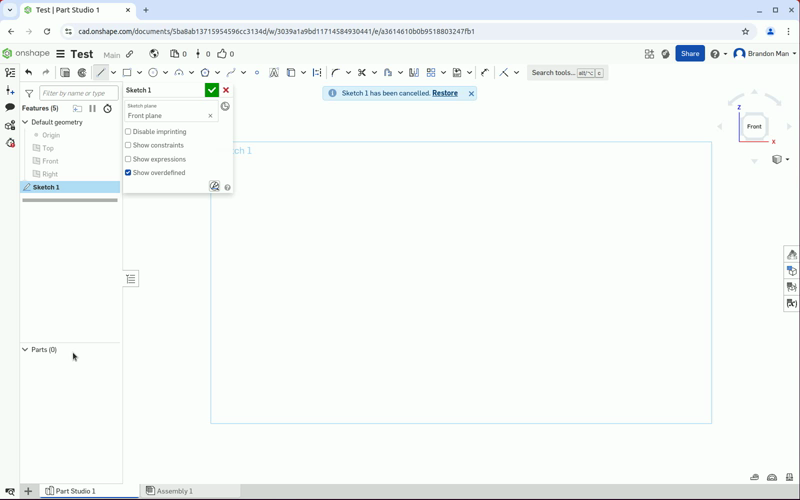
mouse_move(395, 295)
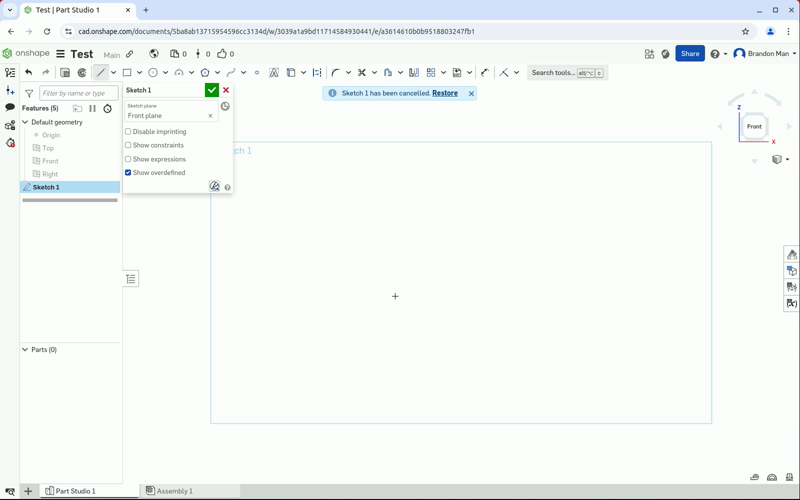
click(395, 295)
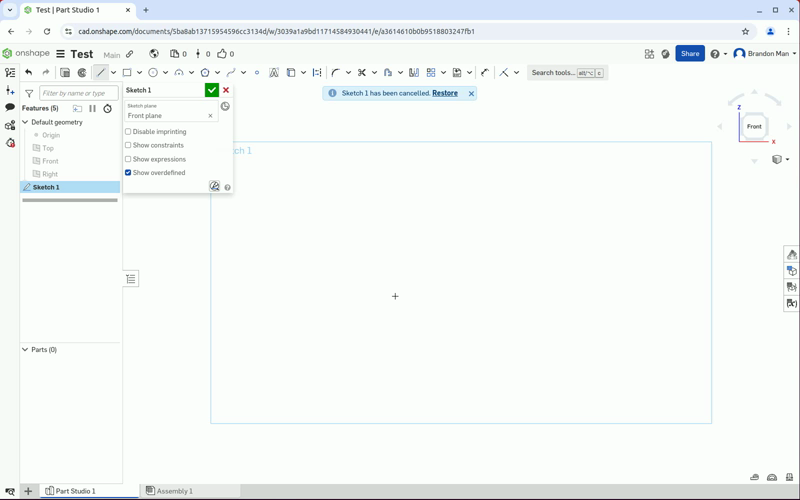
key_up(shift)
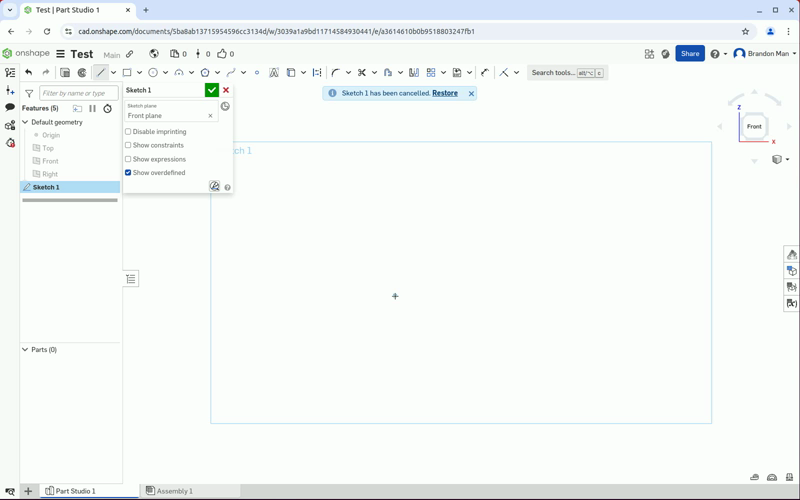
key_down(shift)
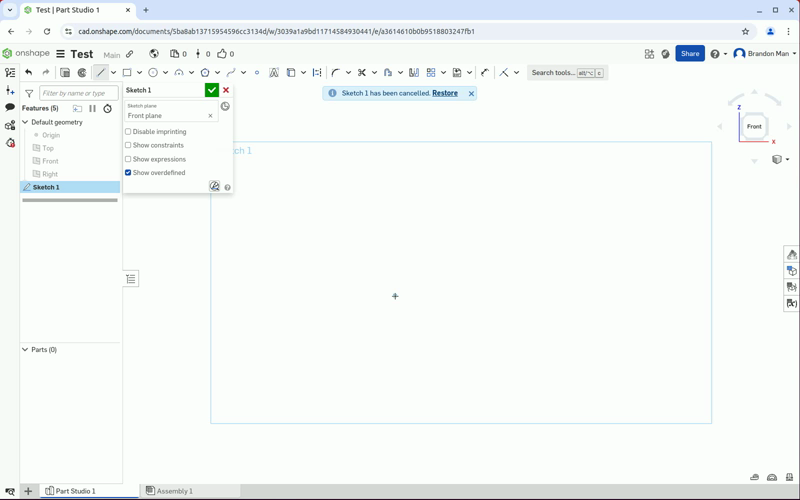
mouse_move(425, 295)
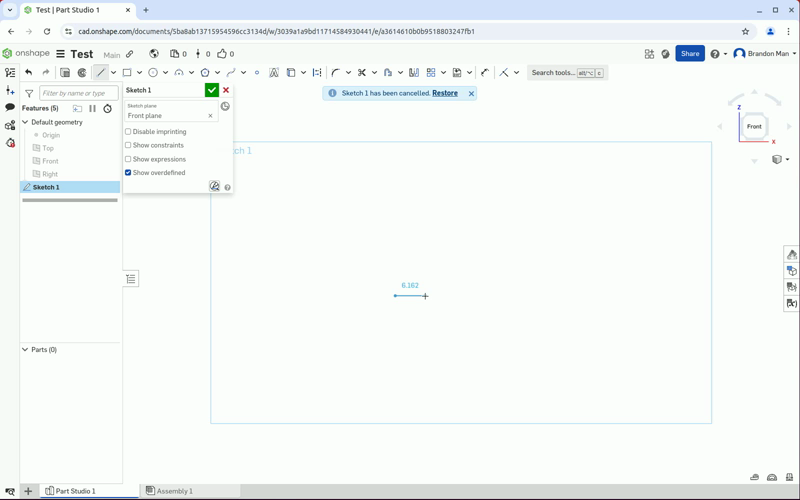
mouse_move(429, 295)
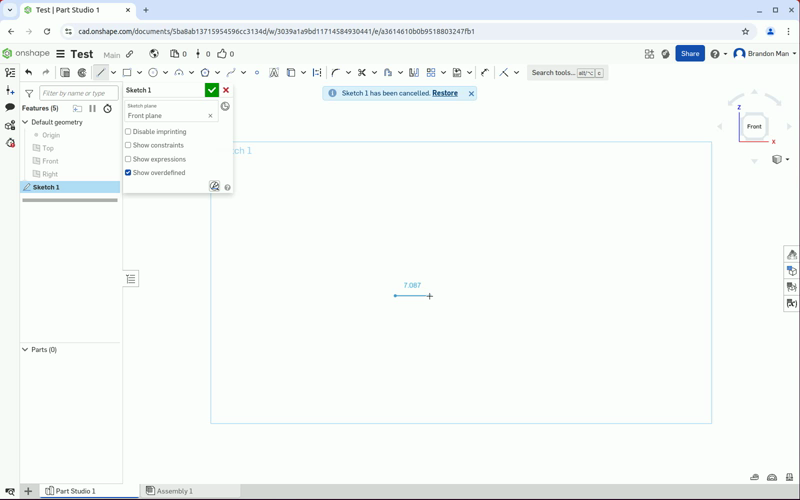
click(429, 295)
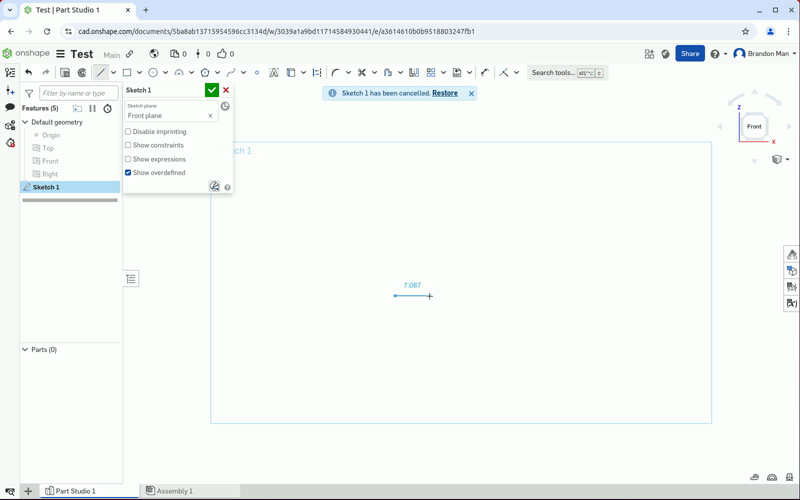
key_up(shift)
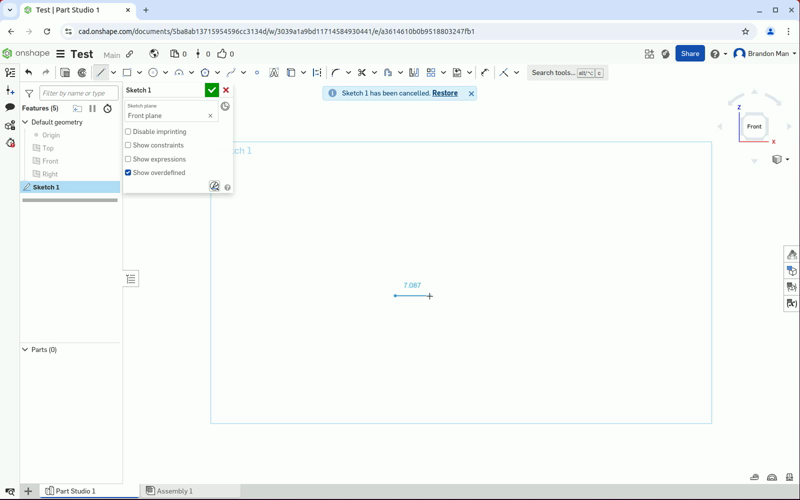
key_down(shift)
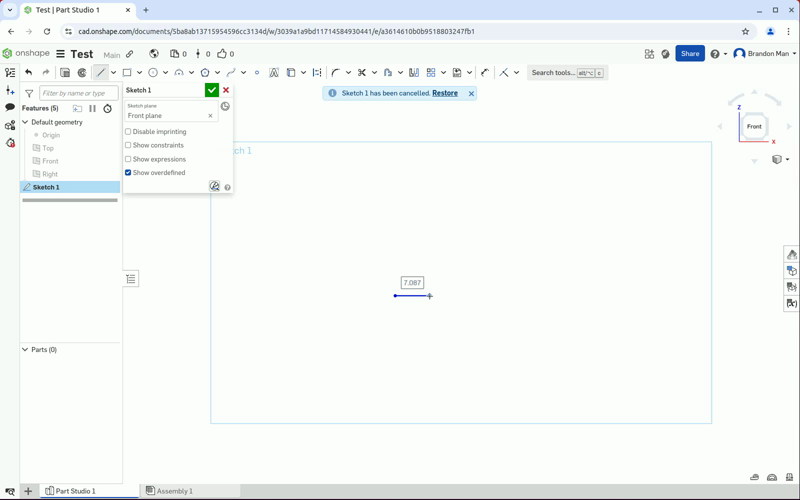
mouse_move(459, 295)
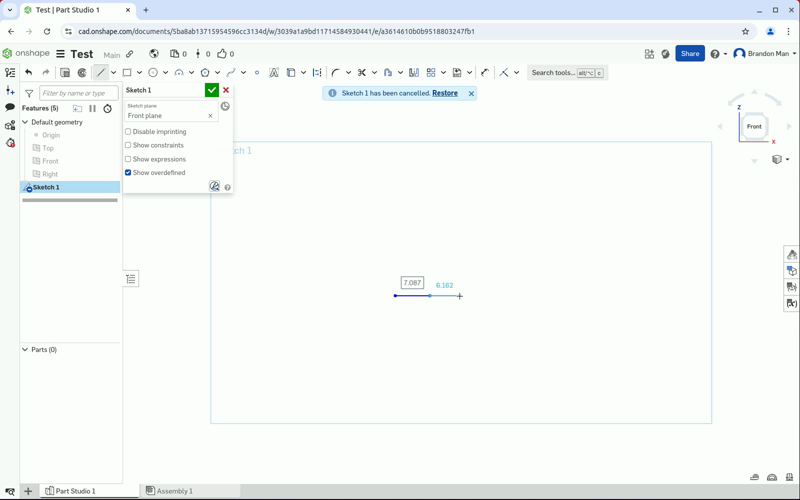
mouse_move(429, 262)
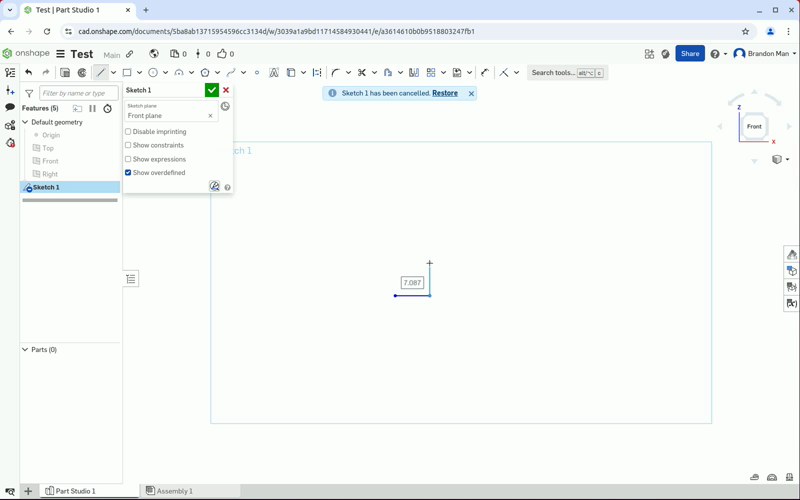
click(429, 262)
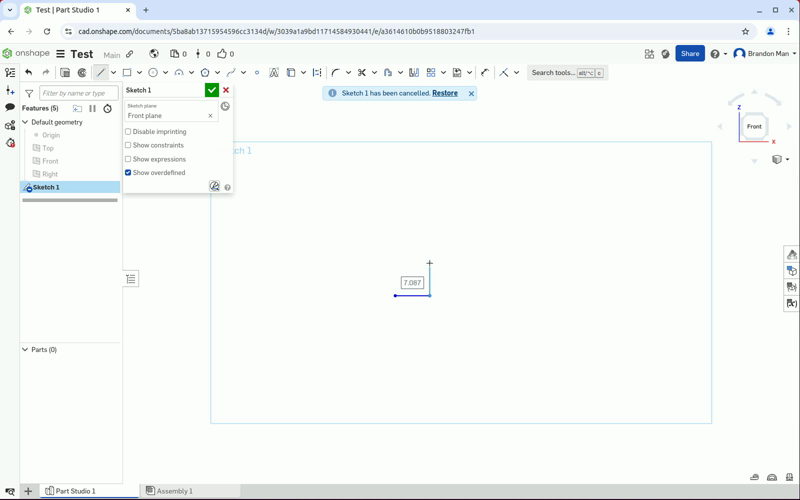
key_up(shift)
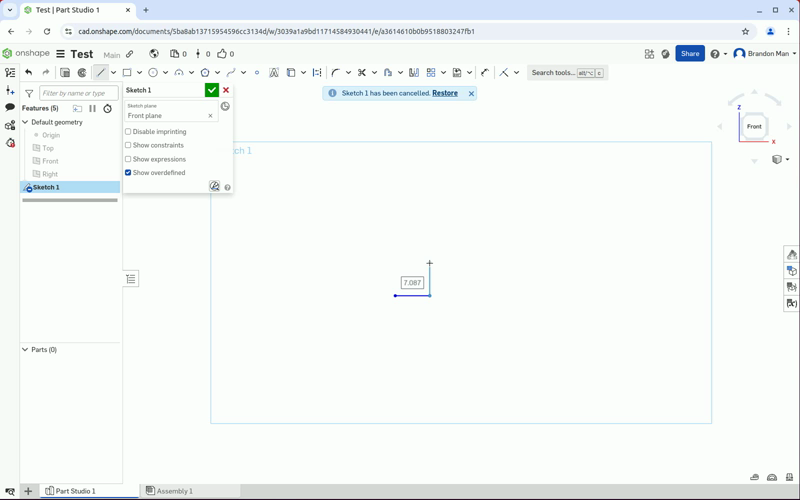
key_down(shift)
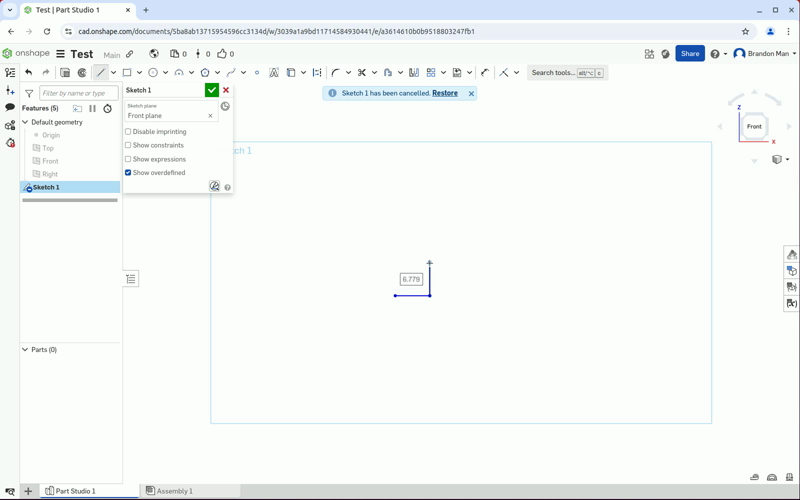
mouse_move(459, 262)
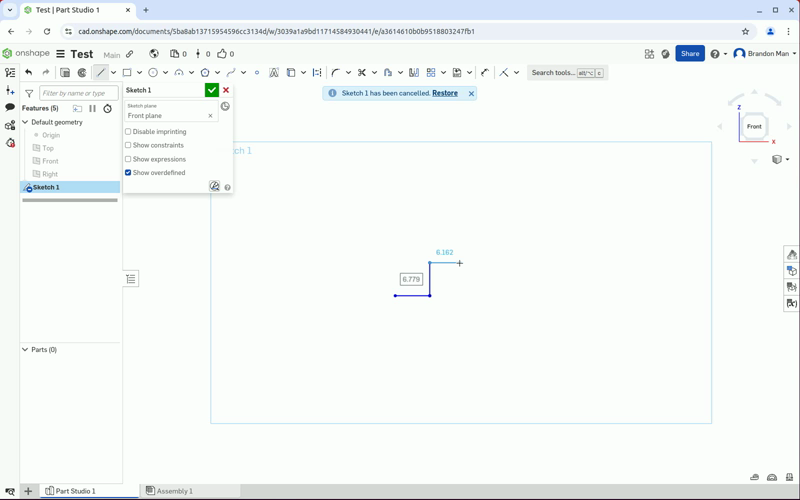
mouse_move(395, 262)
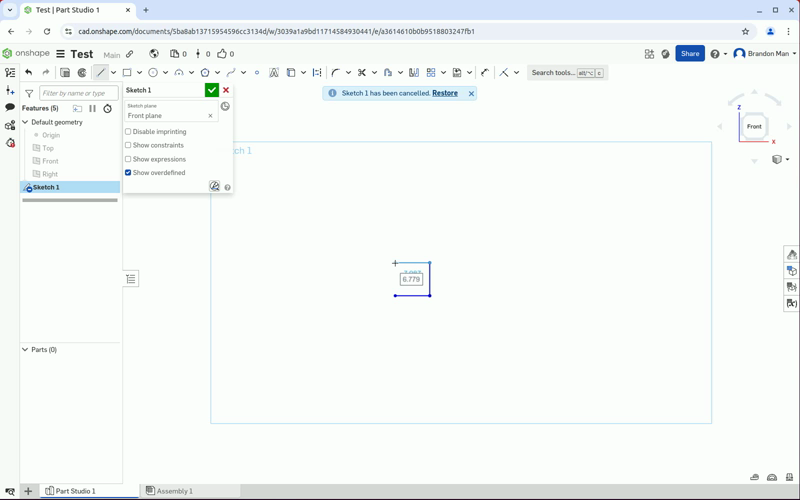
click(395, 262)
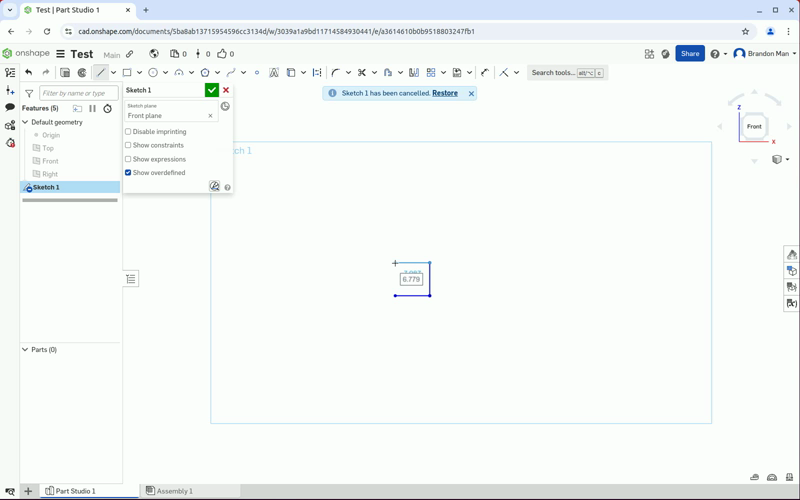
key_up(shift)
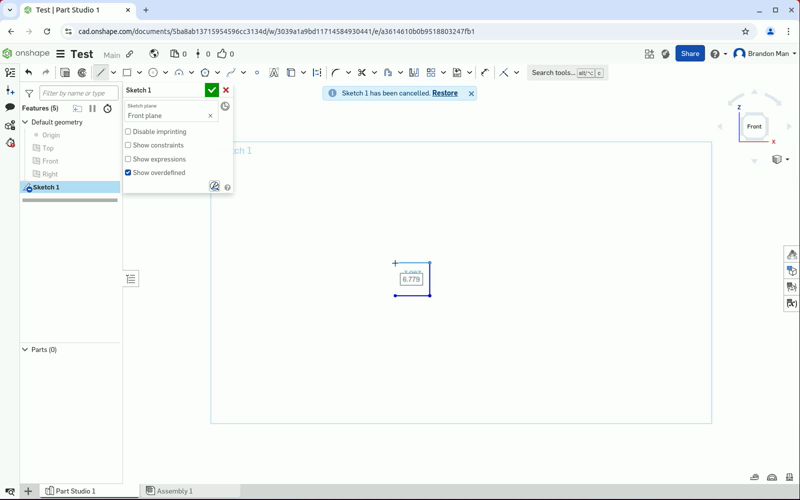
mouse_move(425, 262)
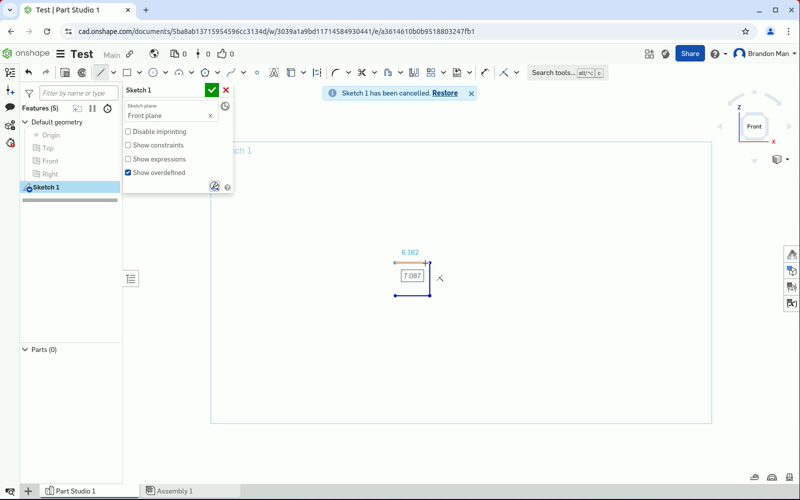
key_down(shift)
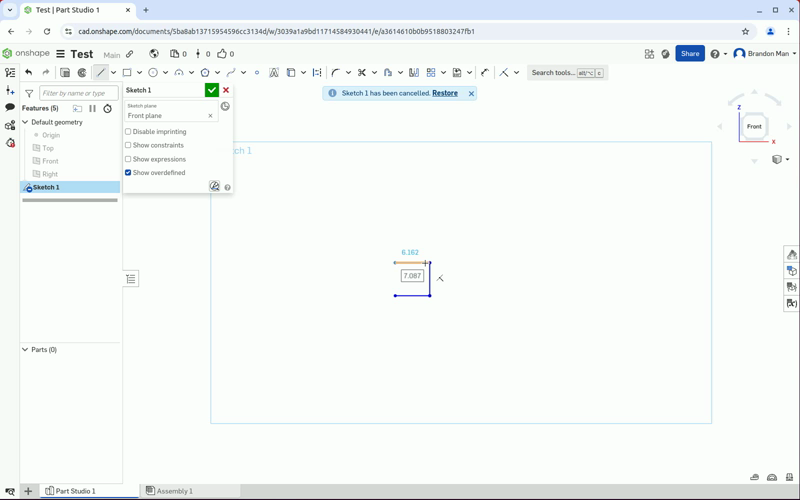
mouse_move(395, 295)
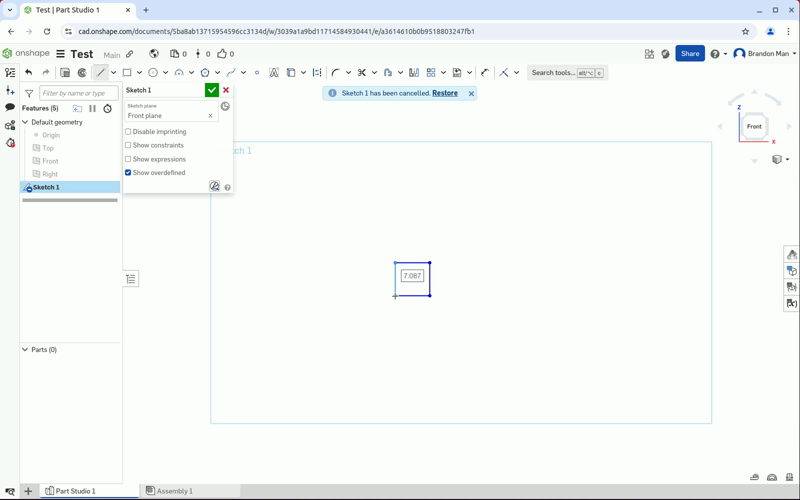
key_up(shift)
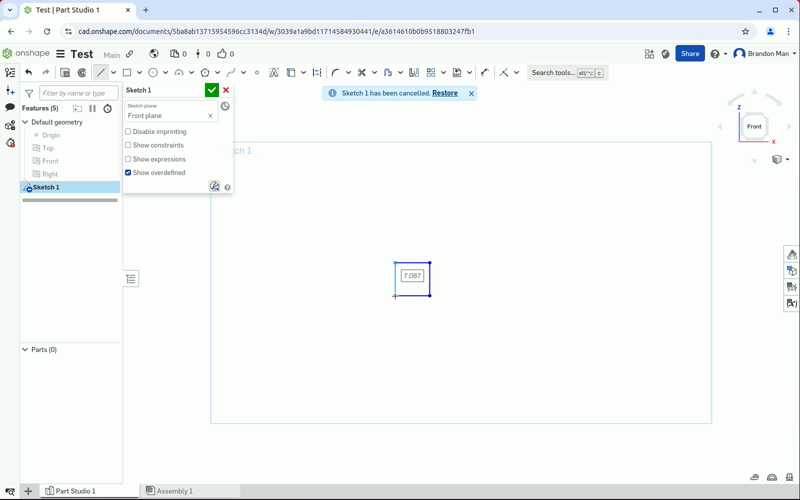
click(395, 295)
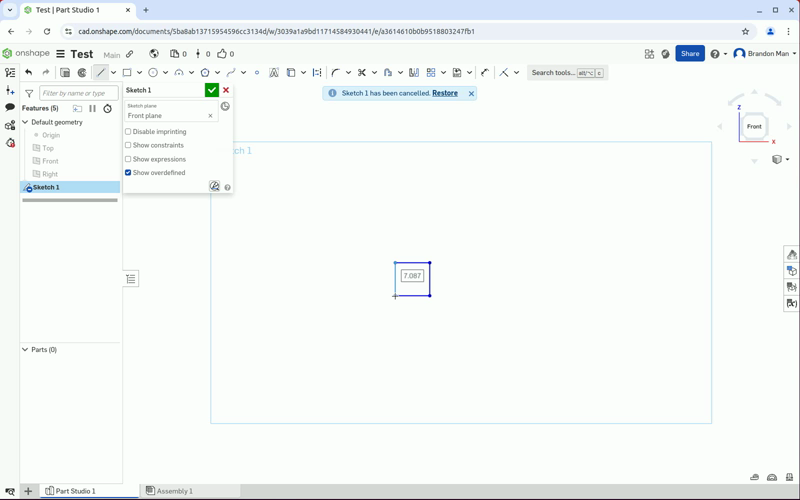
key(esc)
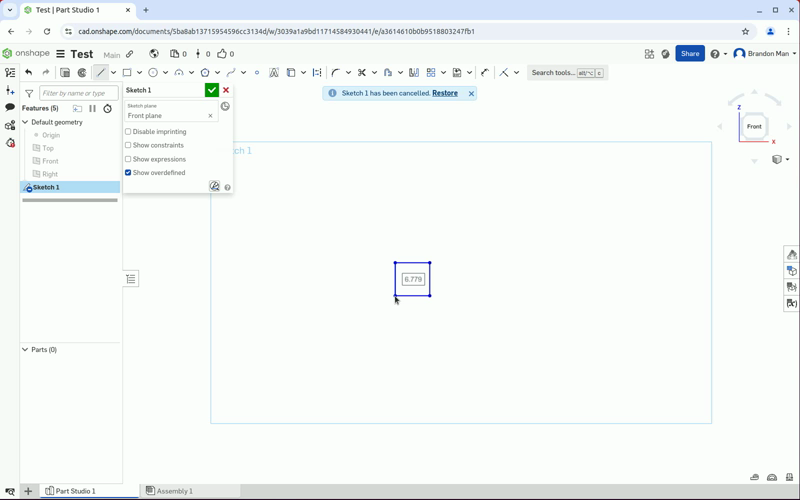
mouse_move(416, 277)
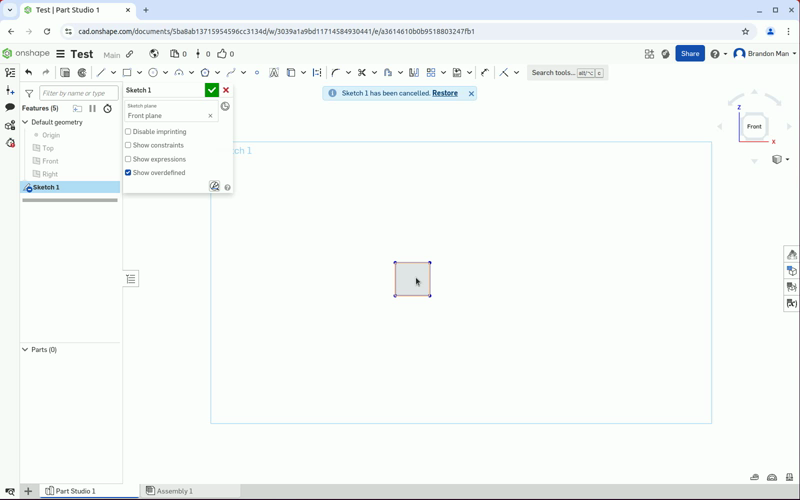
scroll(6)
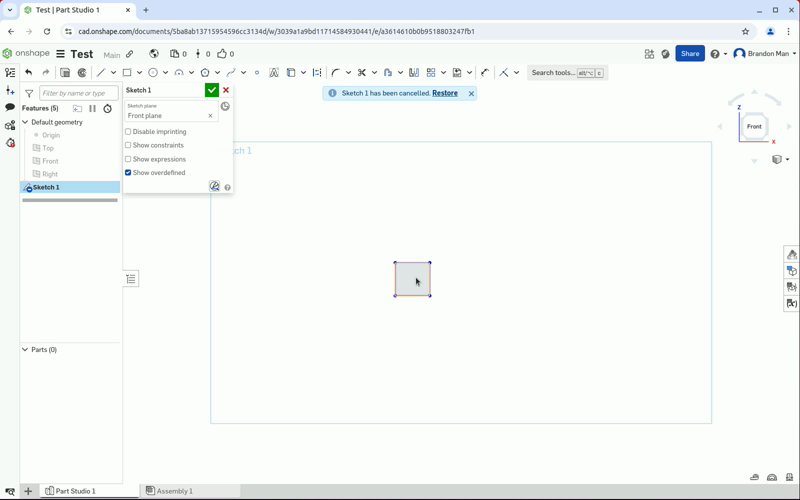
scroll(6)
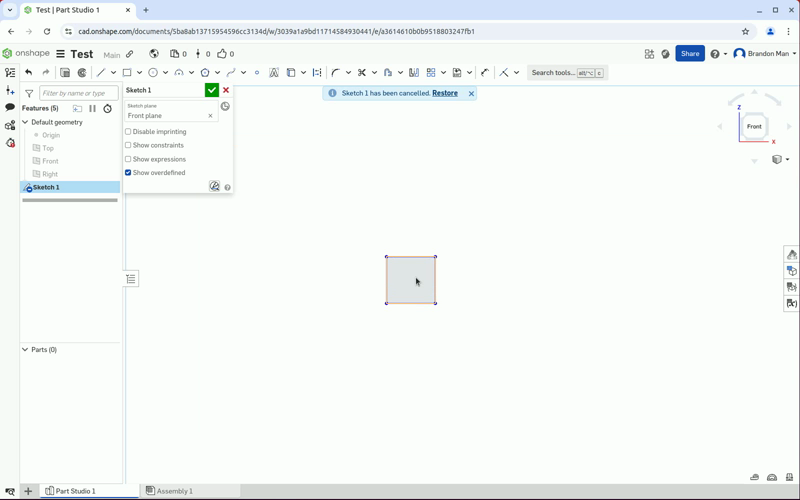
scroll(6)
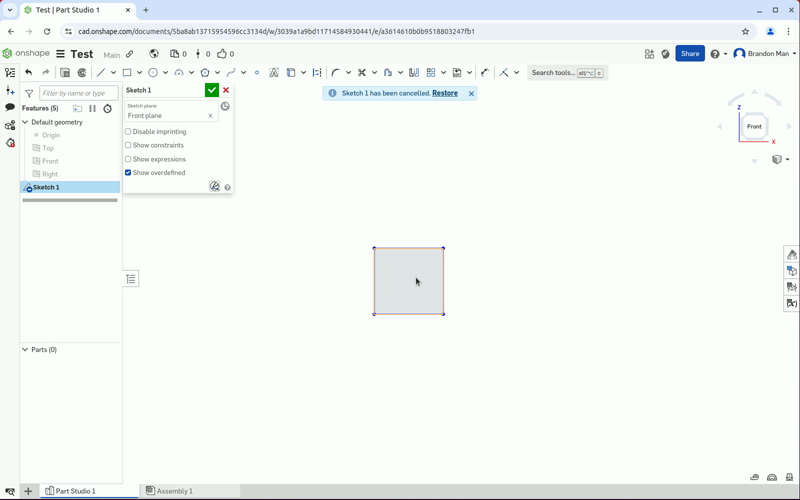
scroll(6)
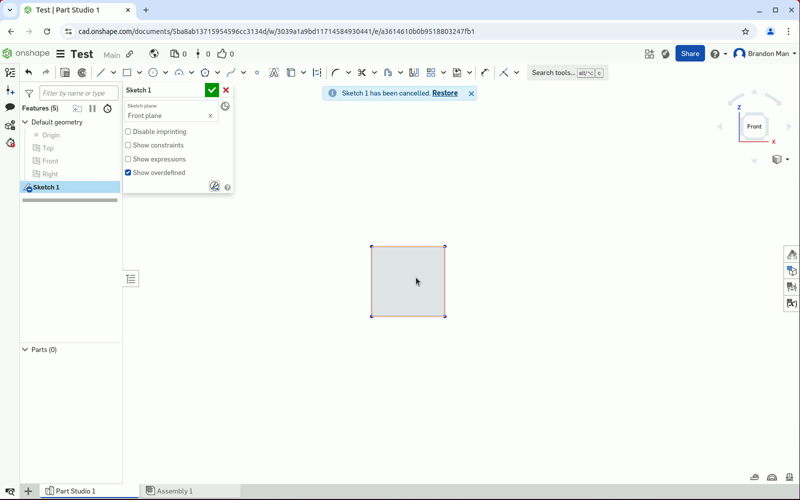
scroll(6)
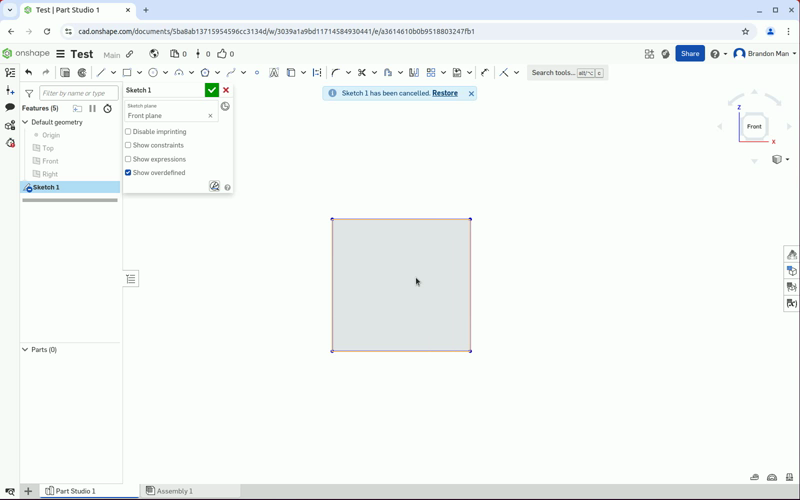
scroll(6)
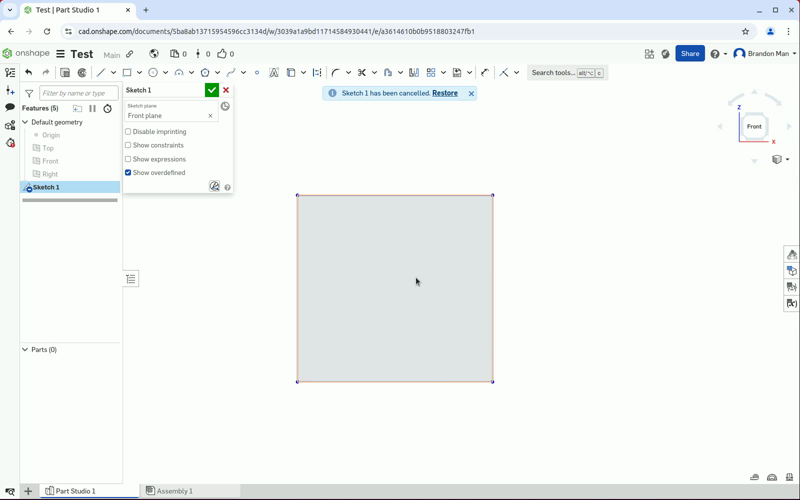
scroll(6)
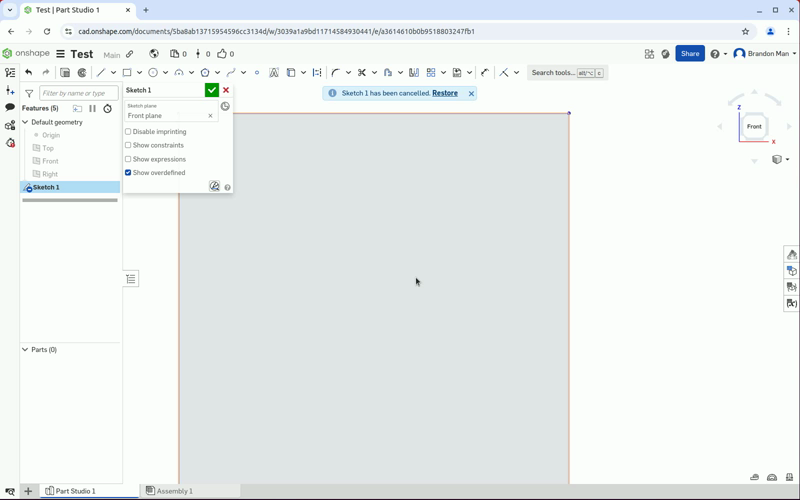
click(416, 277)
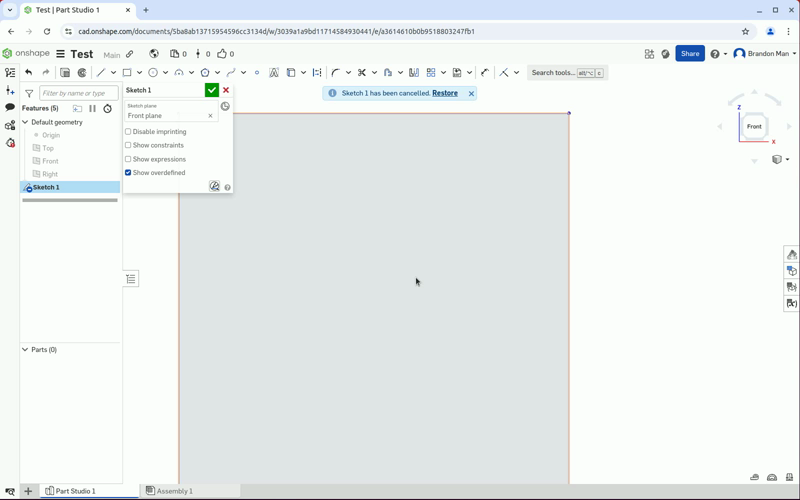
scroll(-6)
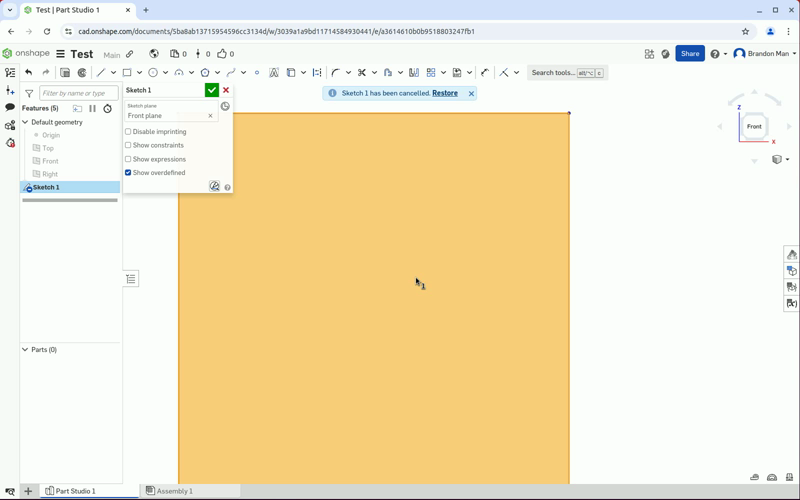
scroll(-6)
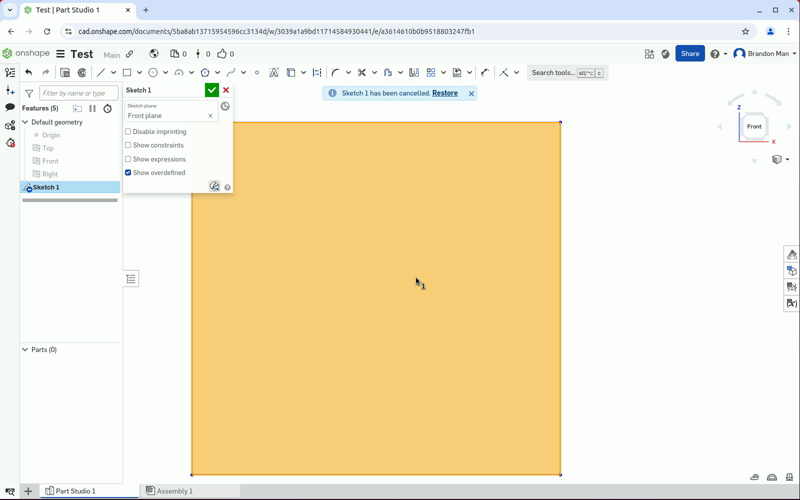
scroll(-6)
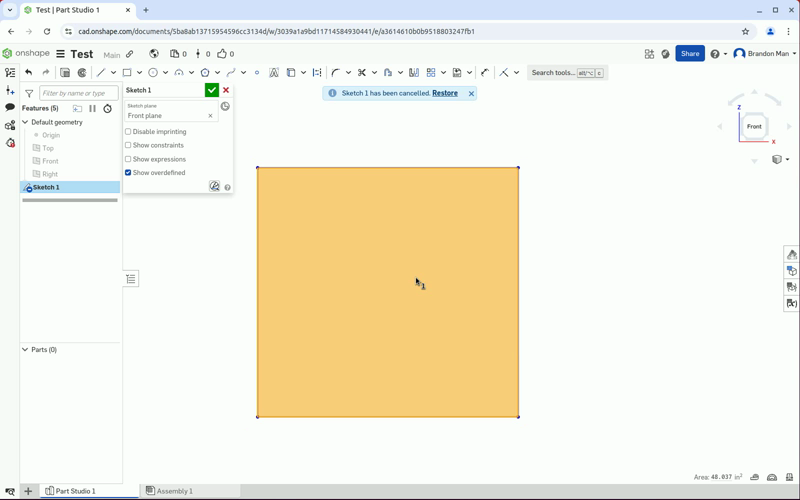
scroll(-6)
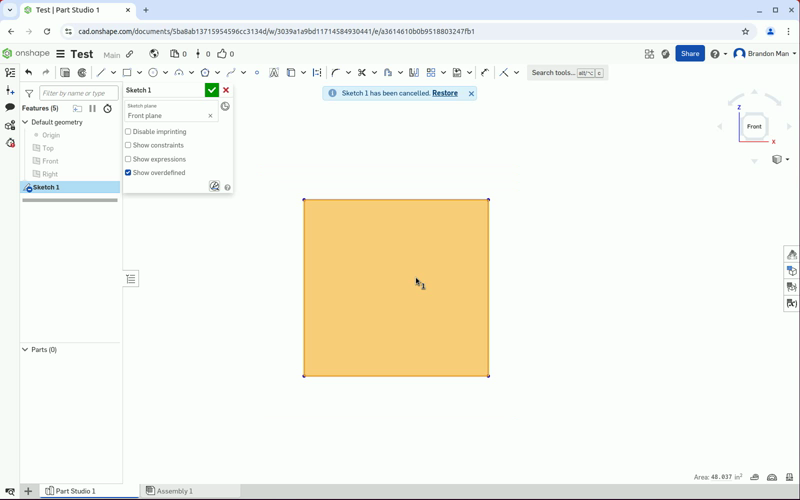
scroll(-6)
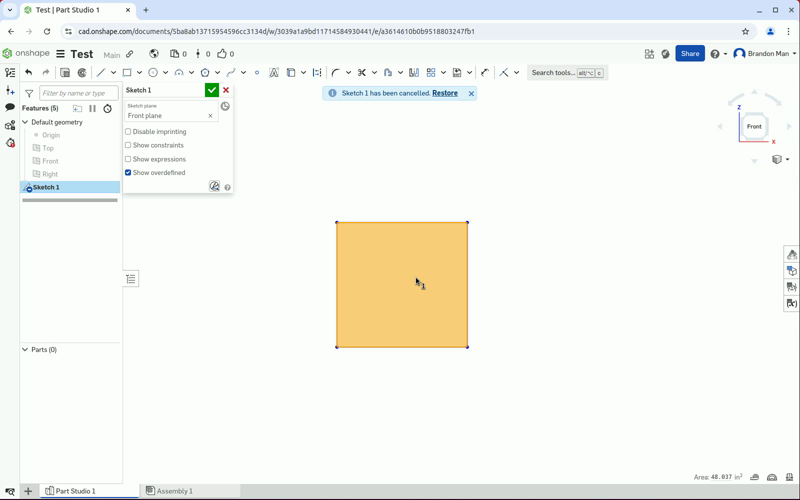
scroll(-6)
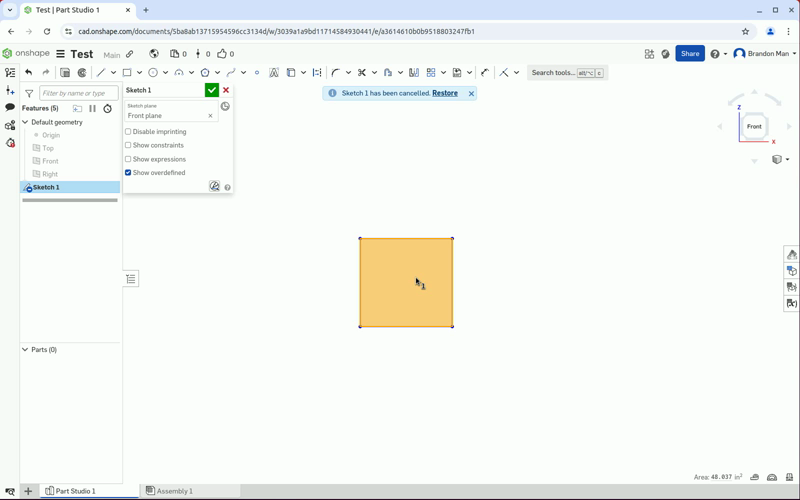
scroll(-6)
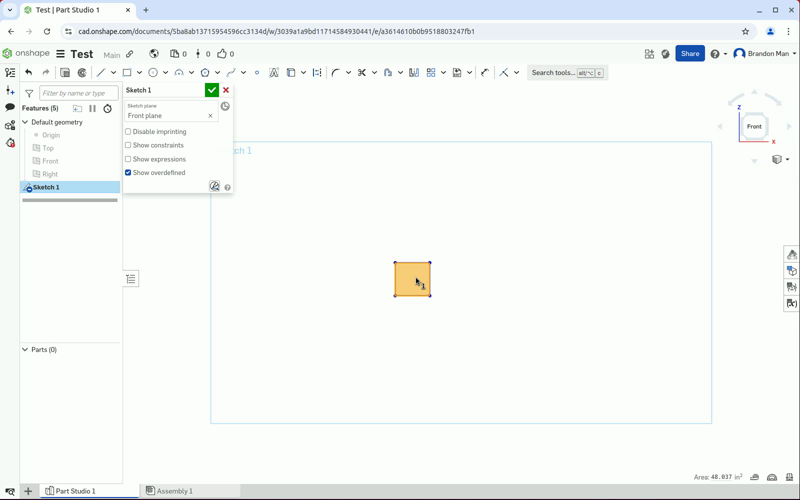
mouse_move(73, 352)
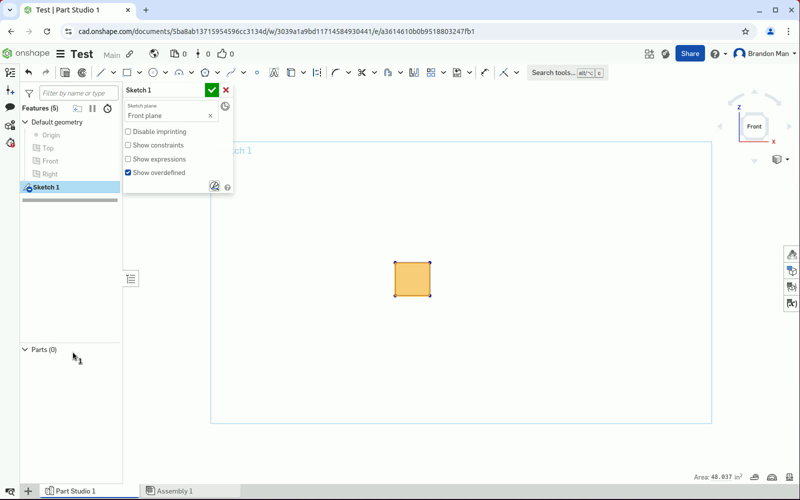
key(shift+y)
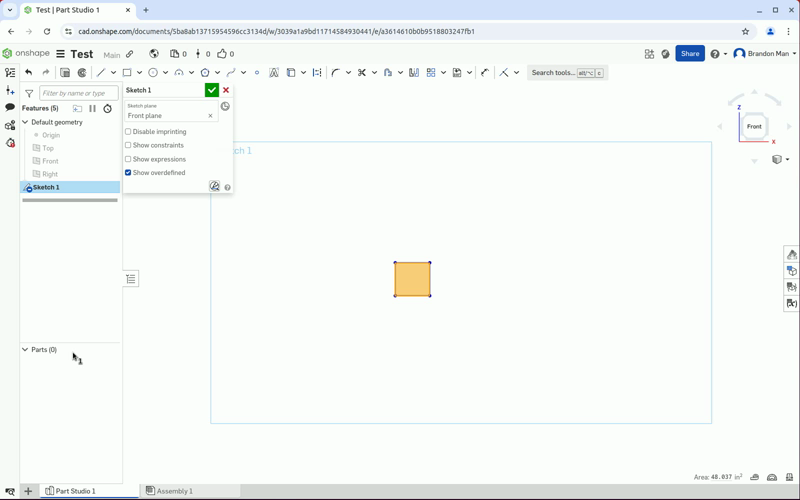
key(shift+e)
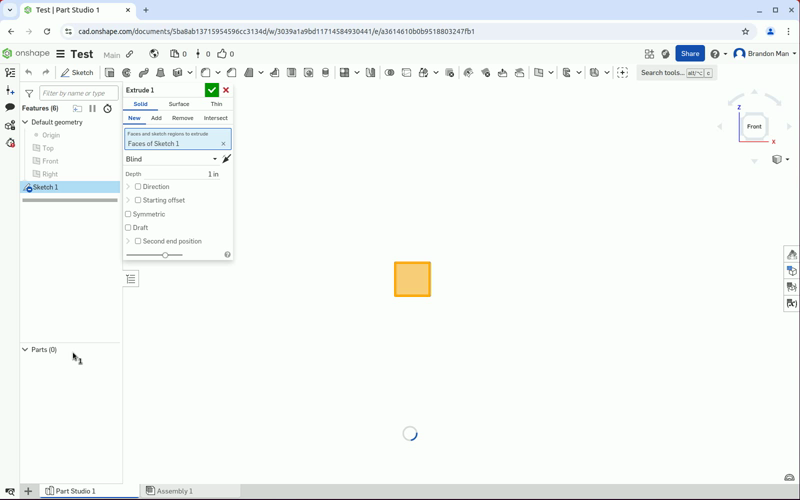
mouse_move(143, 106)
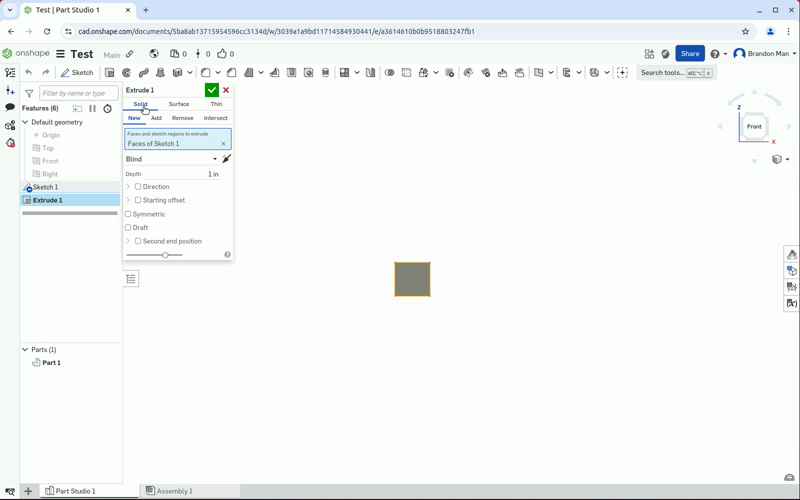
click(143, 106)
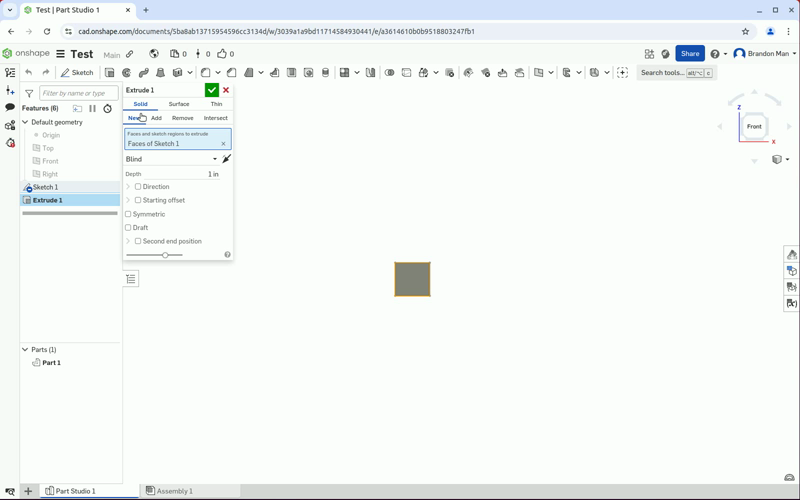
mouse_move(137, 120)
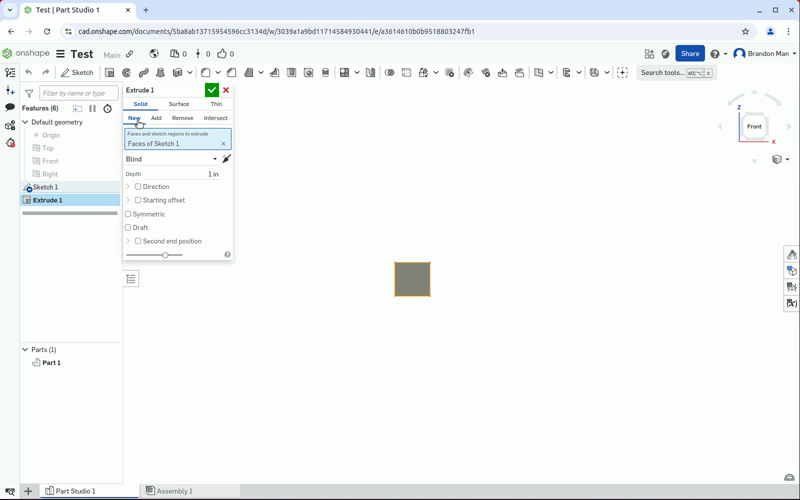
click(137, 120)
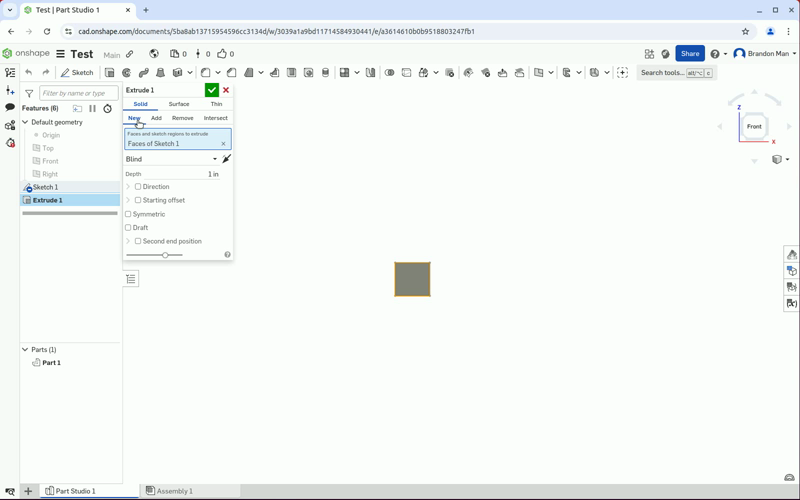
key(tab, 4)
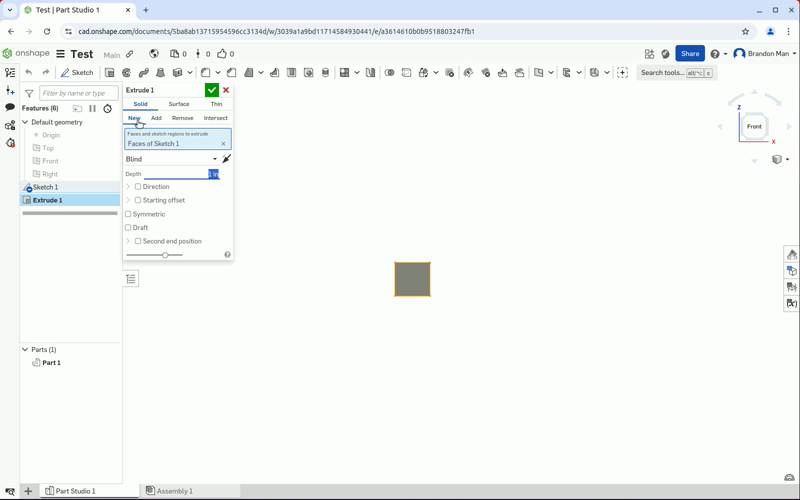
text(4.574)
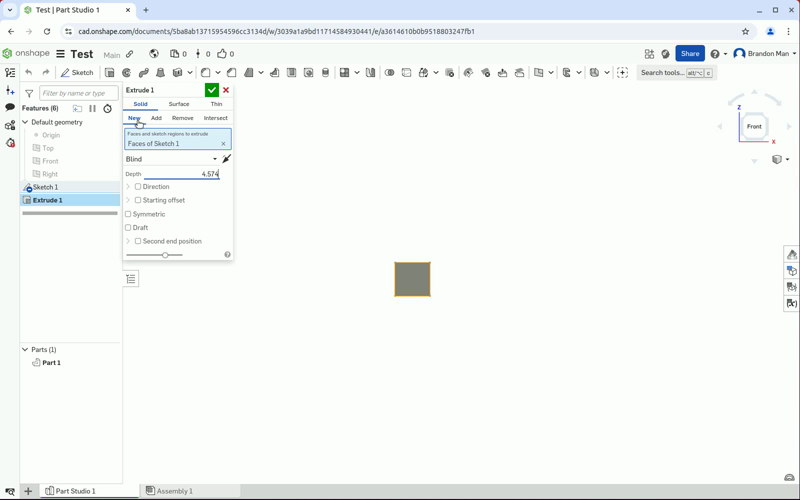
key(enter)
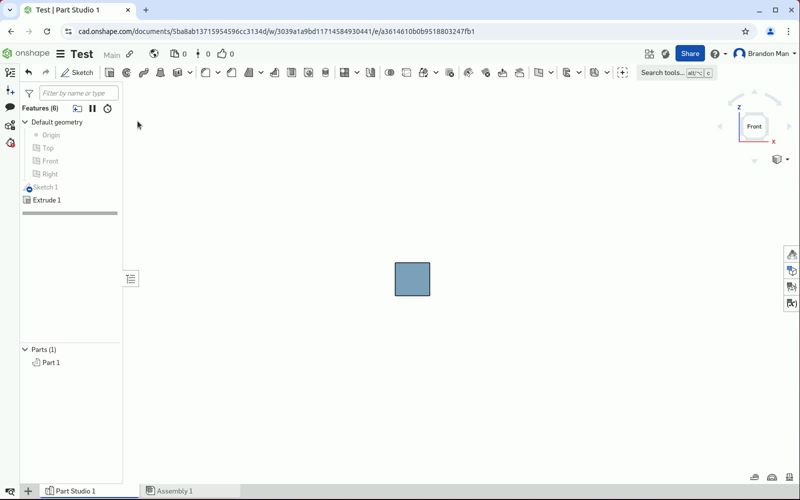
key(shift+h)
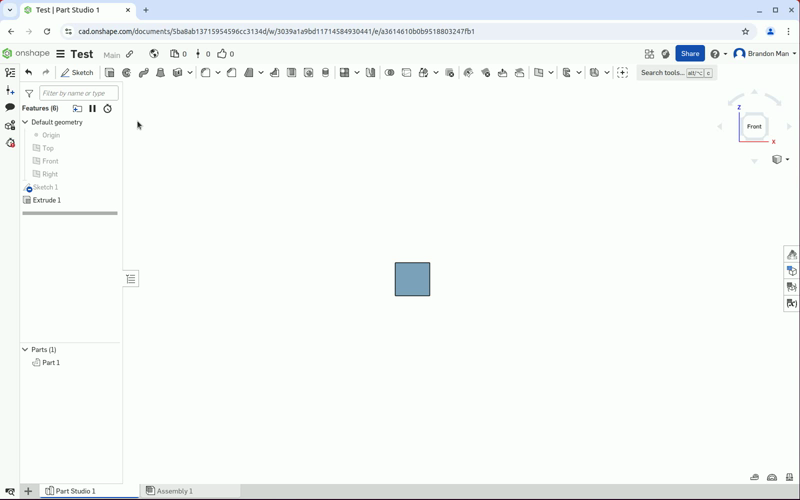
key(shift+h)
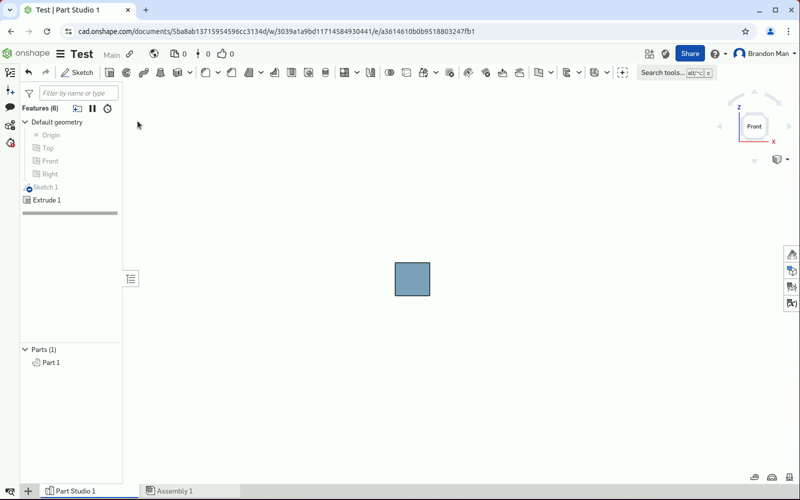
mouse_move(73, 189)
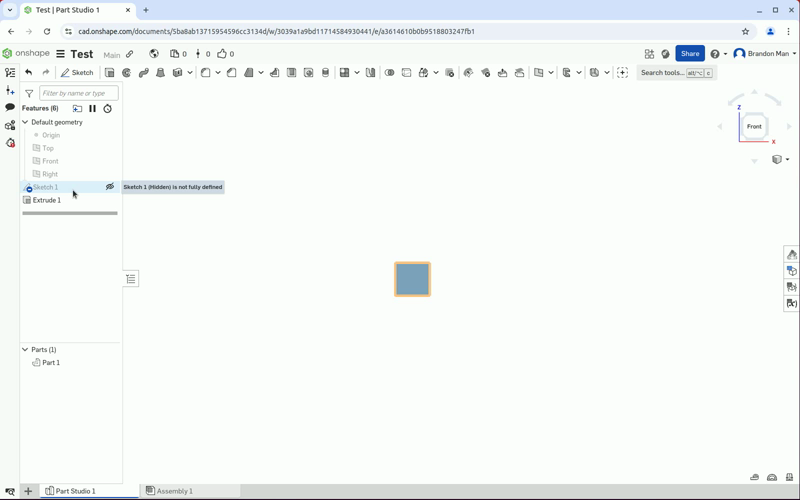
click(73, 189)
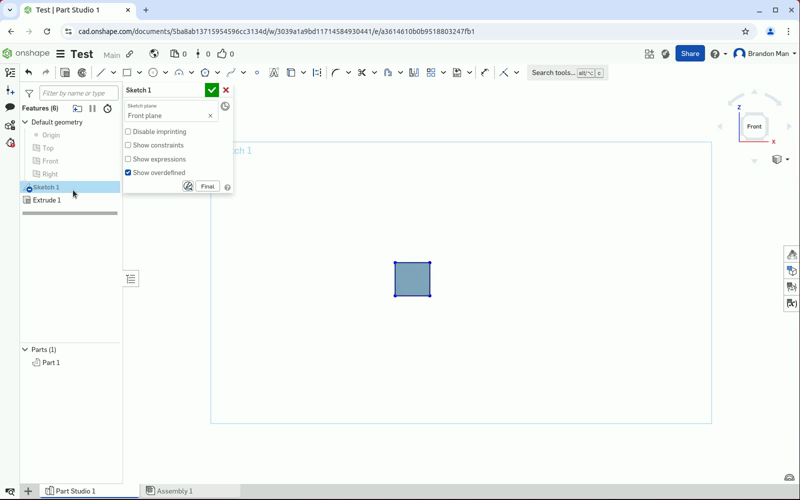
mouse_move(229, 92)
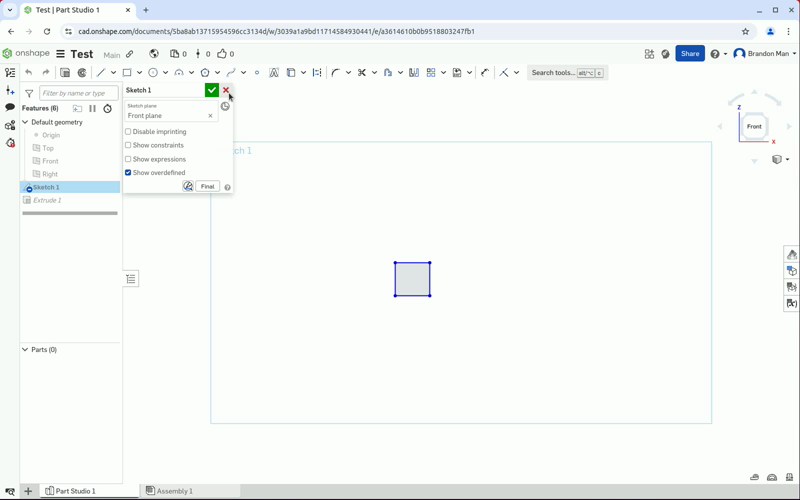
click(229, 92)
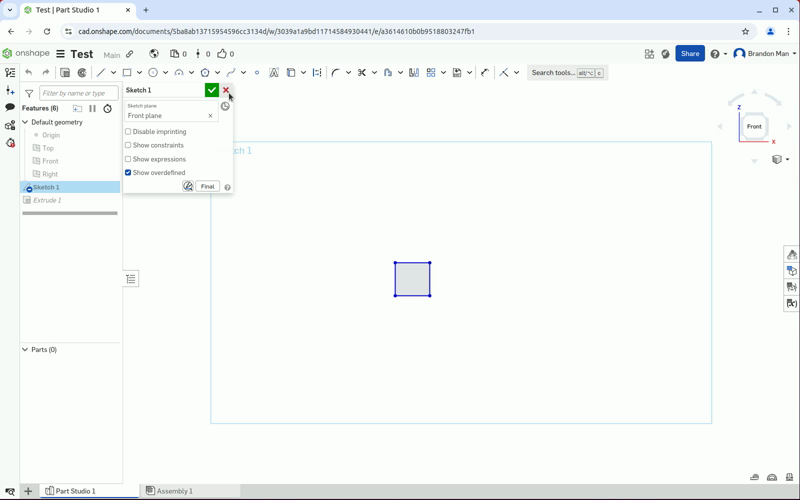
key(shift+s)
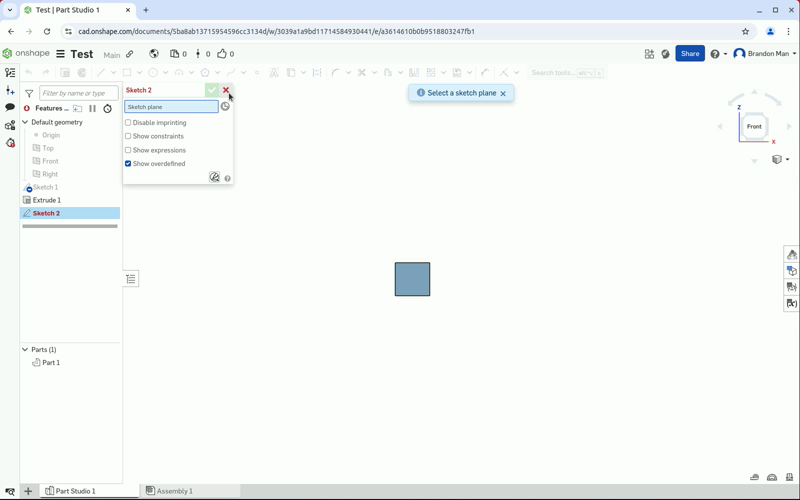
mouse_move(73, 163)
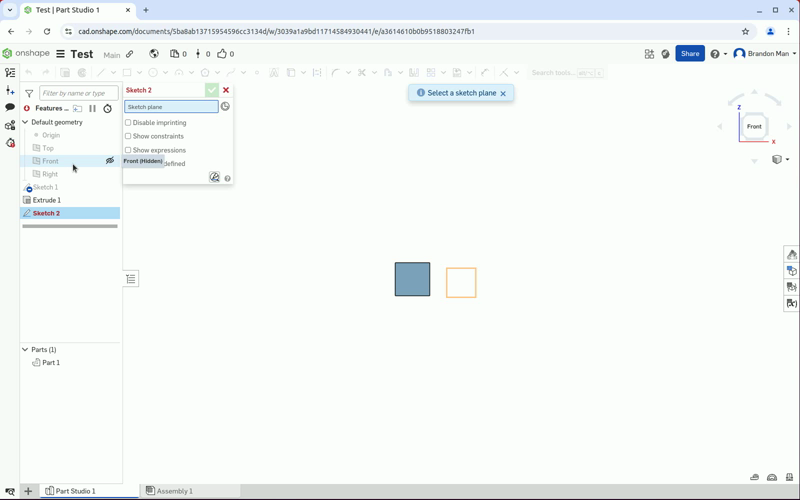
click(73, 163)
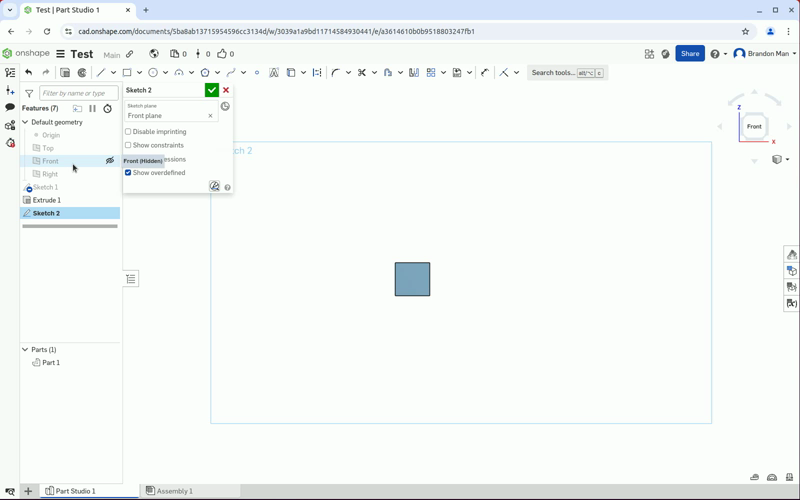
mouse_move(73, 352)
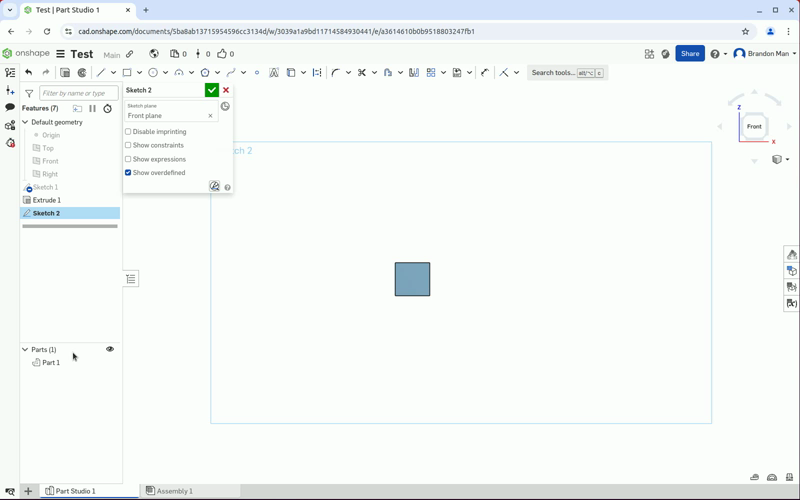
key(y)
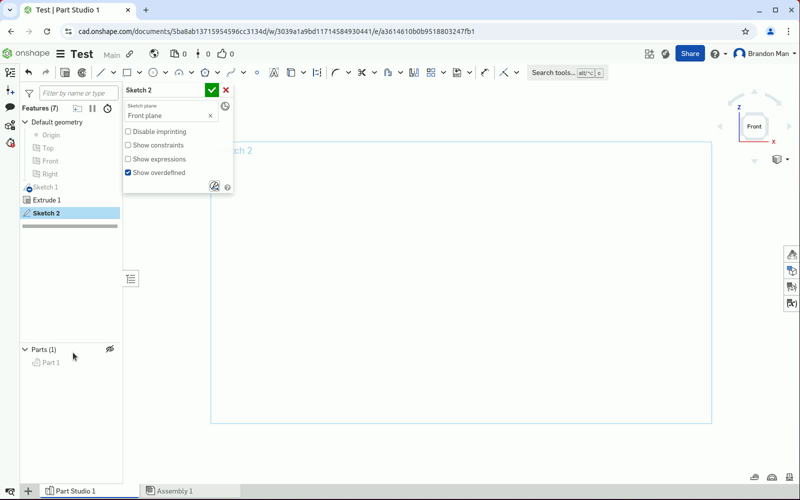
key(l)
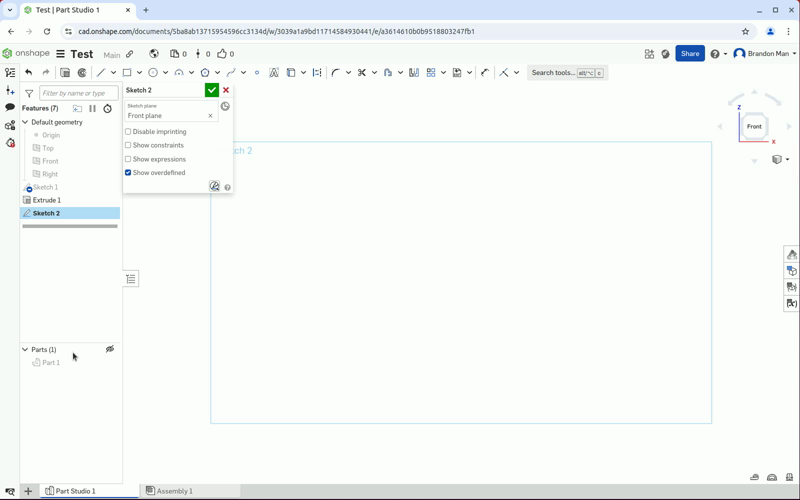
key_down(shift)
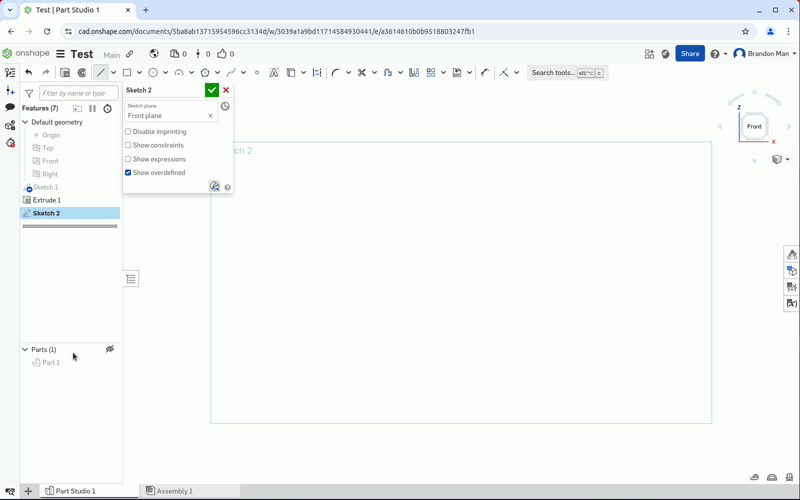
mouse_move(570, 356)
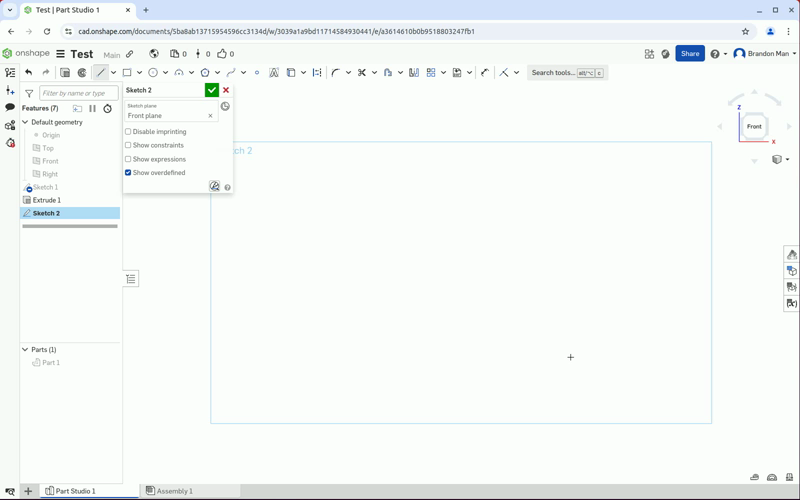
click(570, 356)
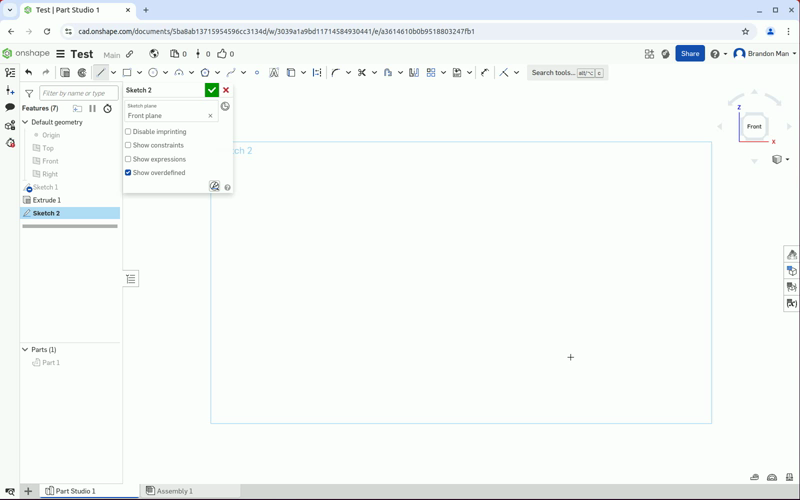
key_up(shift)
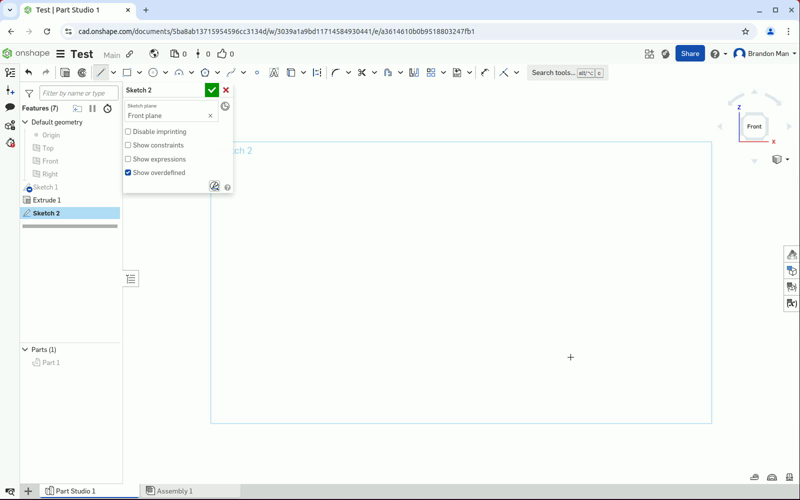
key_down(shift)
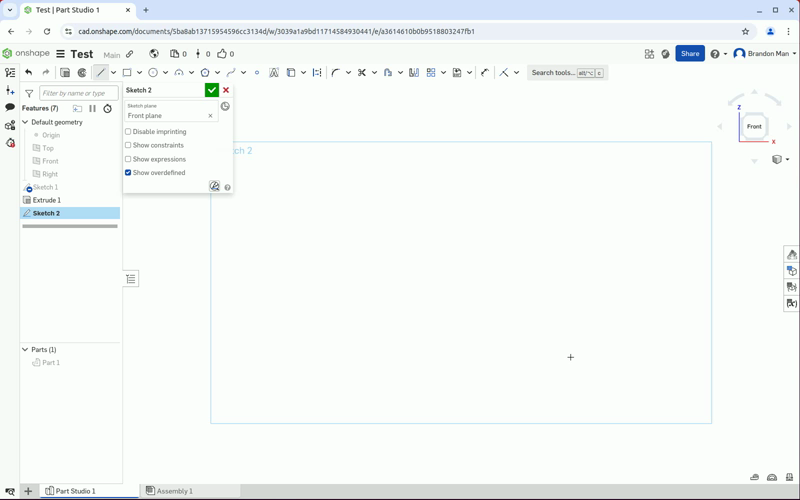
mouse_move(589, 356)
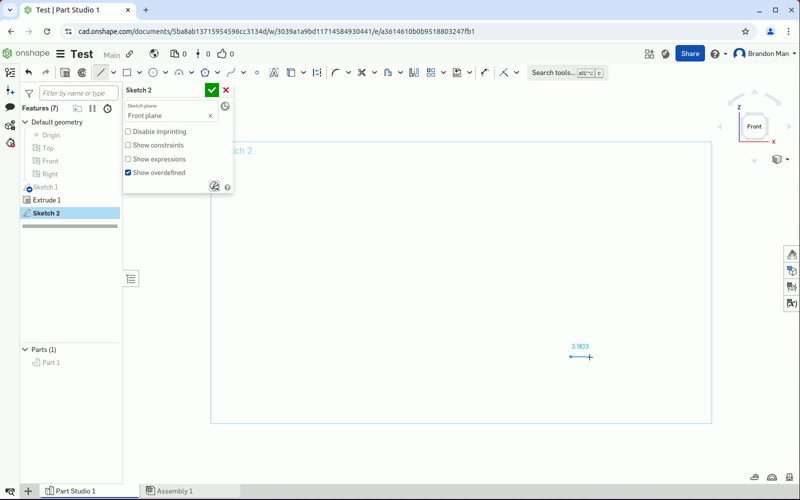
mouse_move(573, 356)
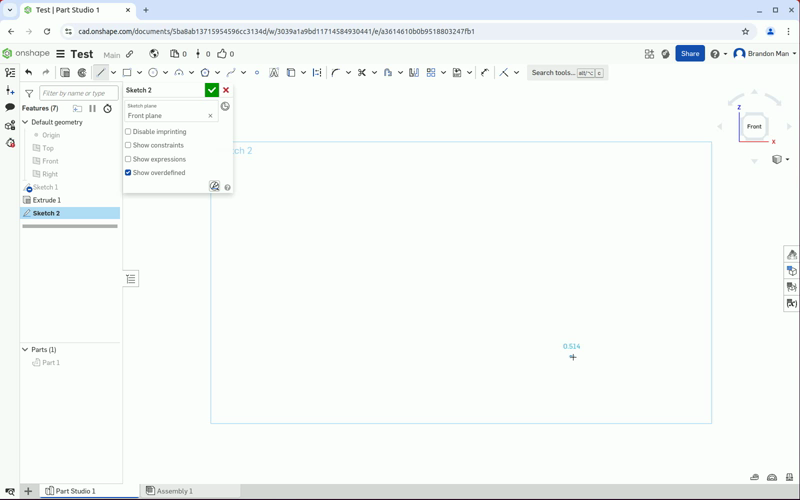
scroll(6)
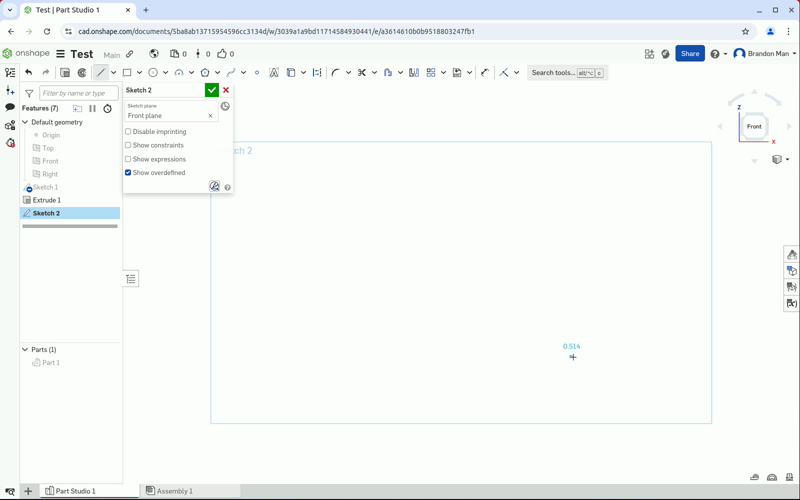
scroll(6)
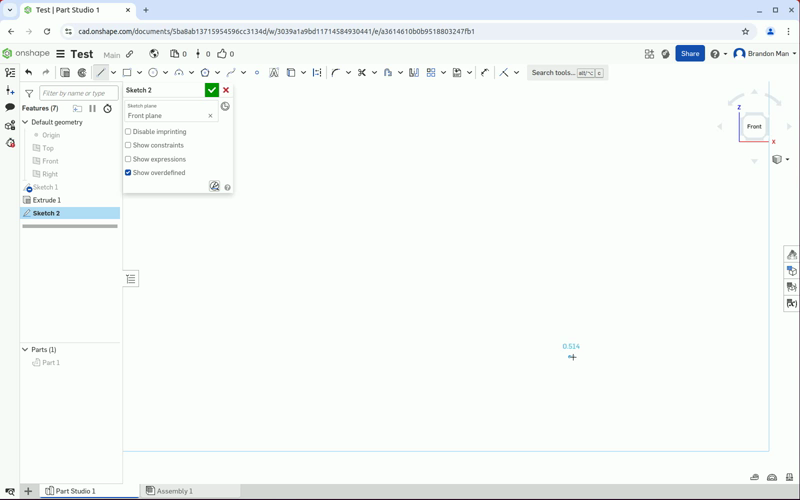
scroll(6)
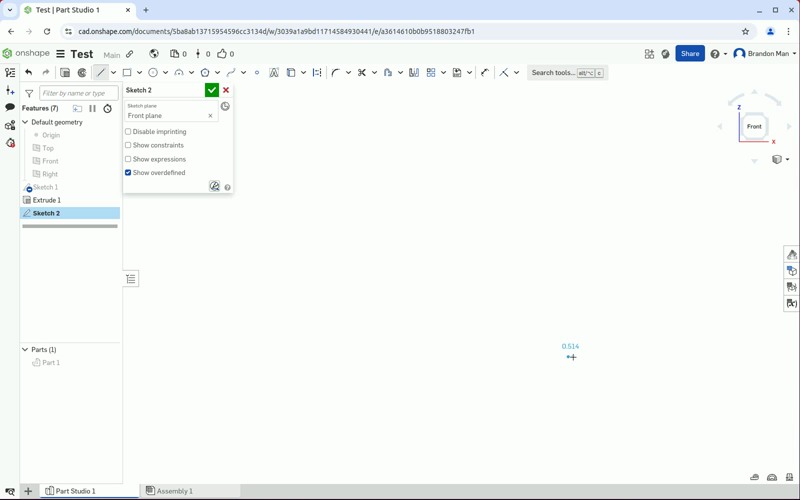
scroll(6)
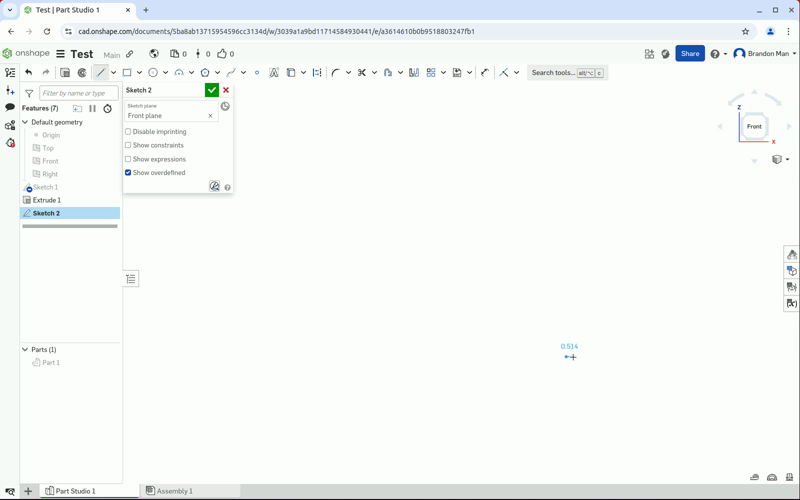
scroll(6)
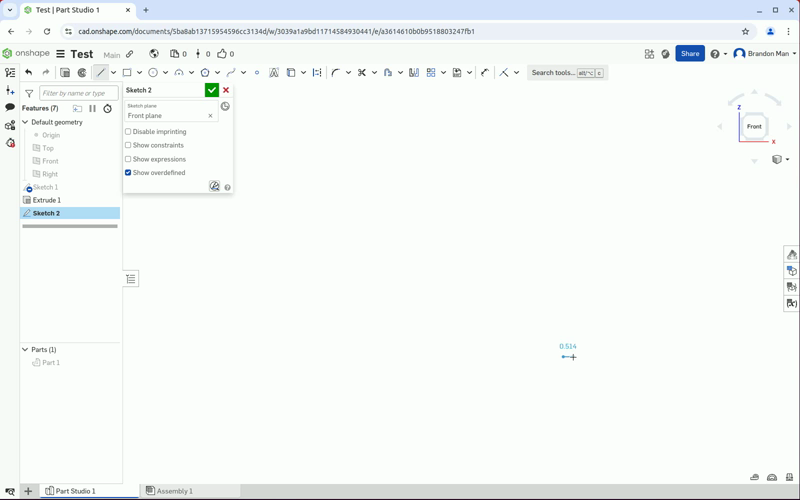
scroll(6)
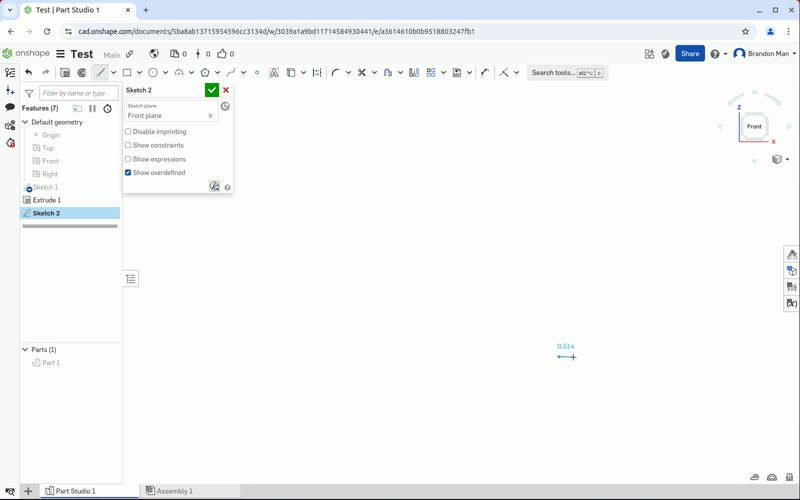
scroll(6)
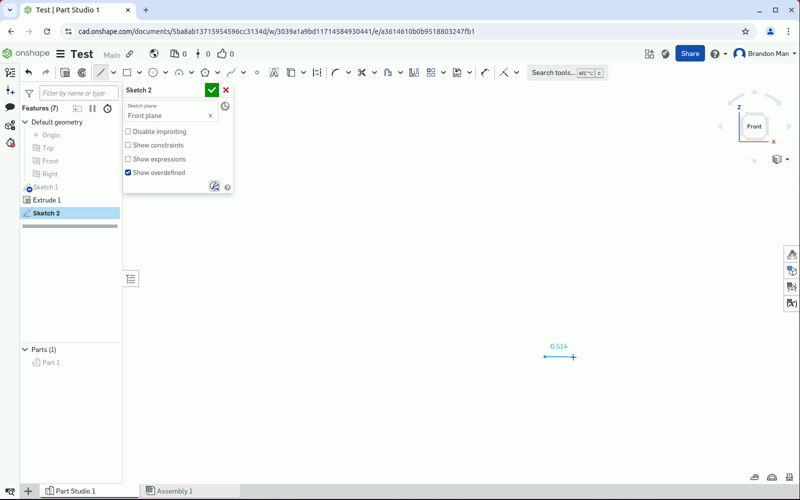
click(573, 356)
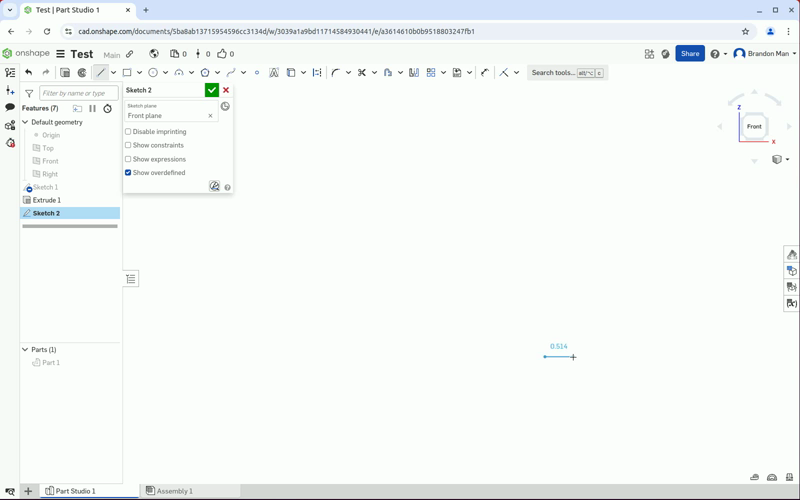
scroll(-6)
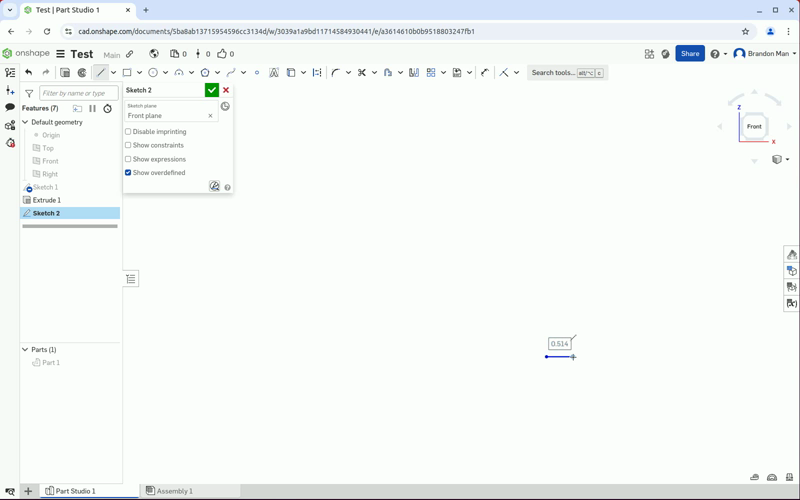
scroll(-6)
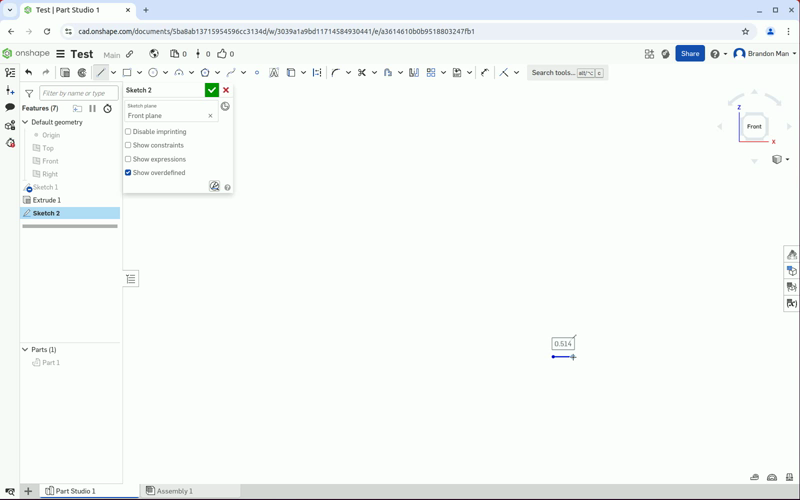
scroll(-6)
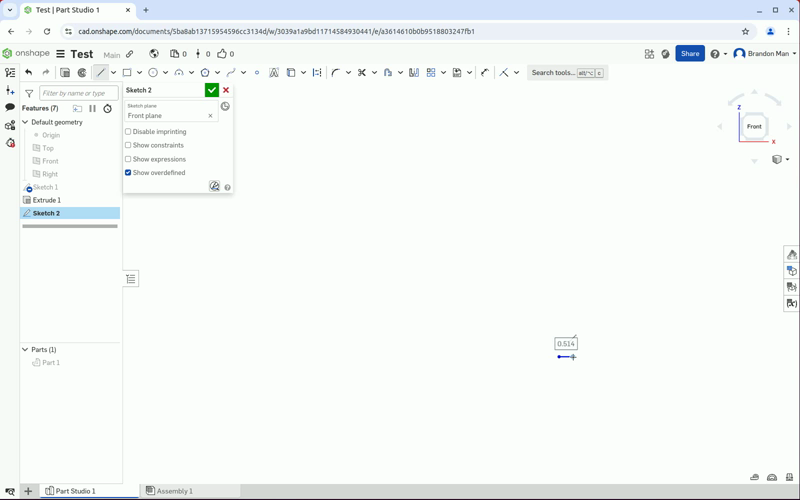
scroll(-6)
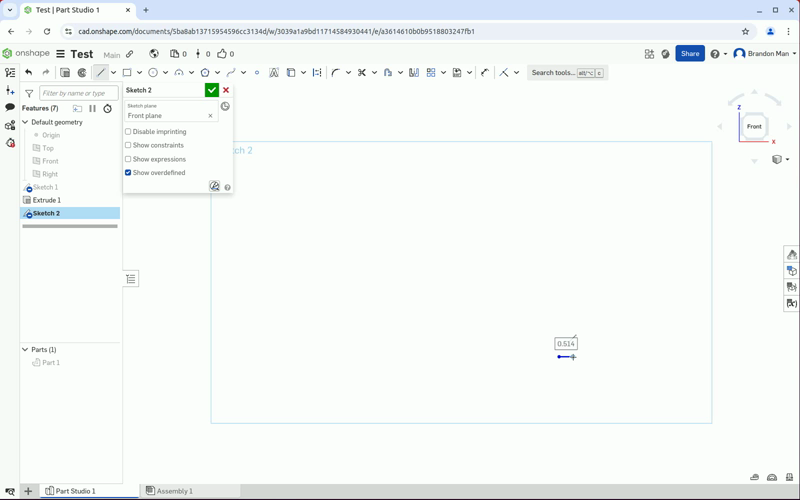
scroll(-6)
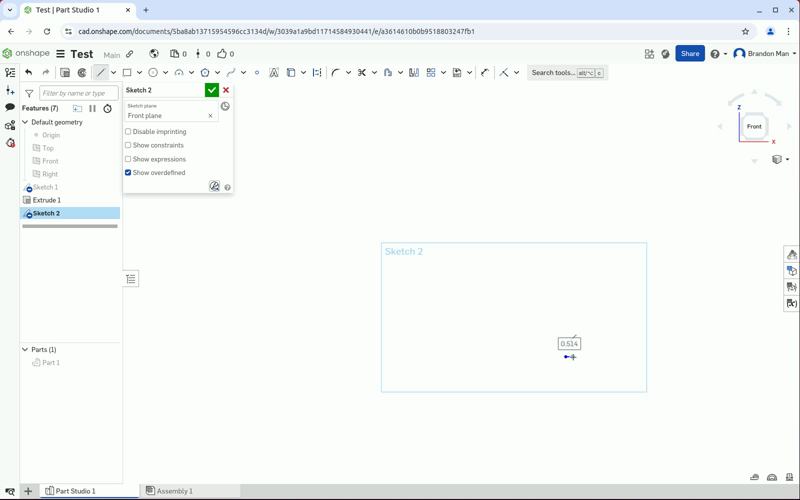
scroll(-6)
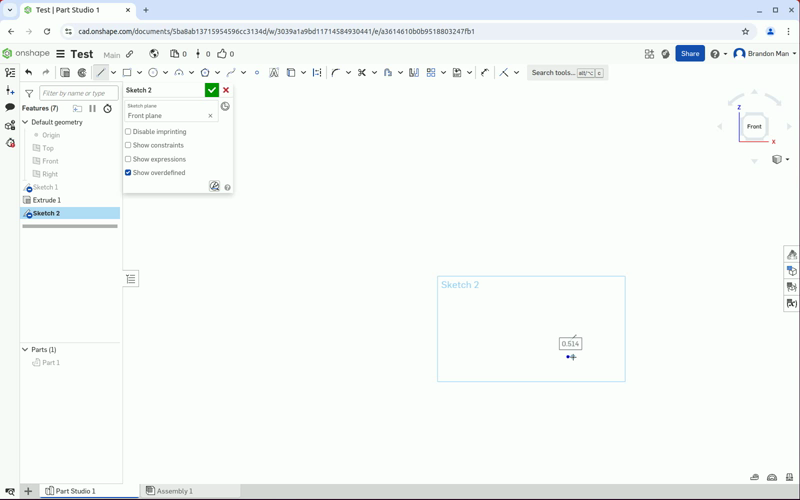
scroll(-6)
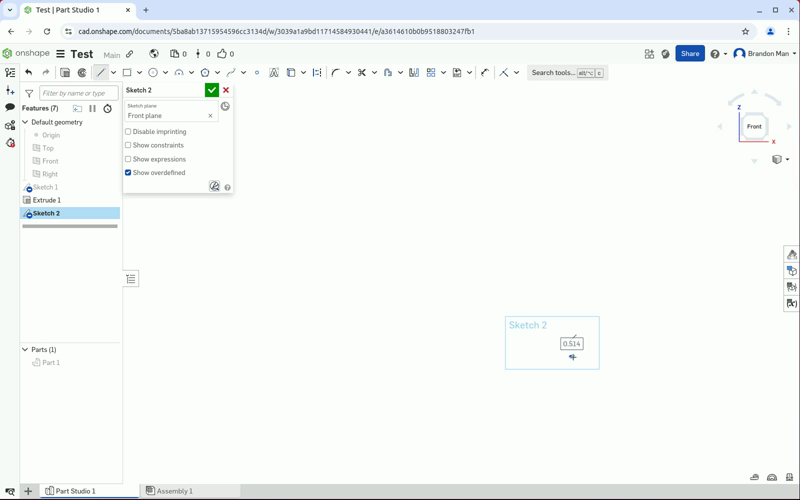
key_up(shift)
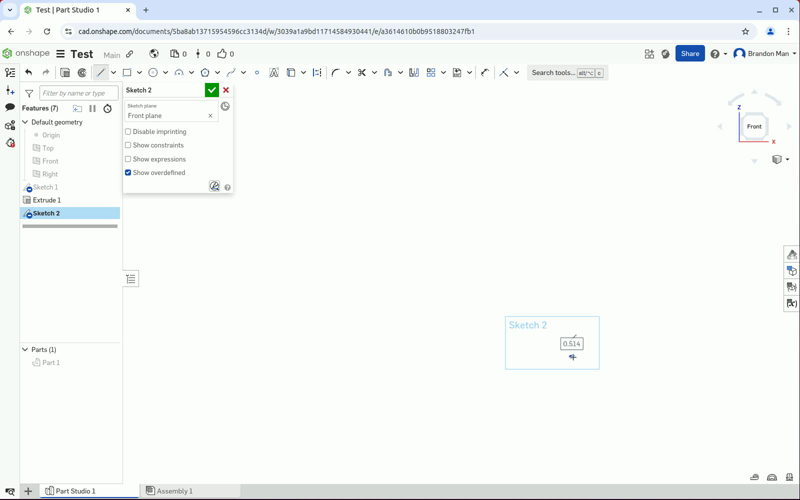
key_down(shift)
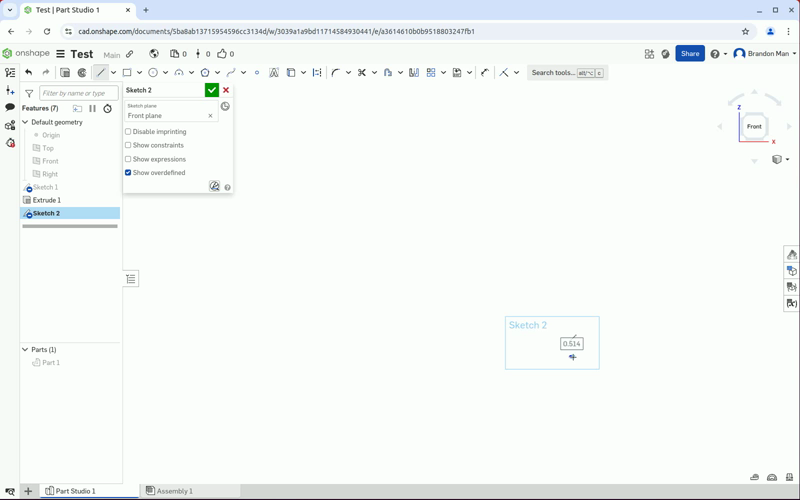
mouse_move(589, 356)
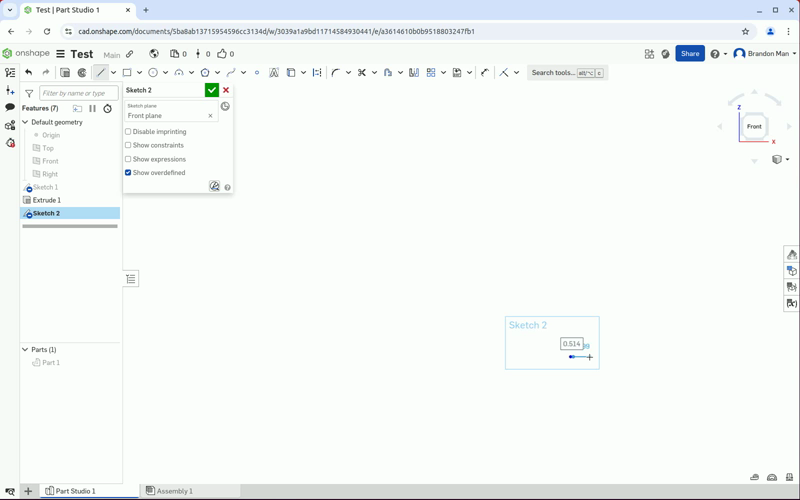
mouse_move(573, 302)
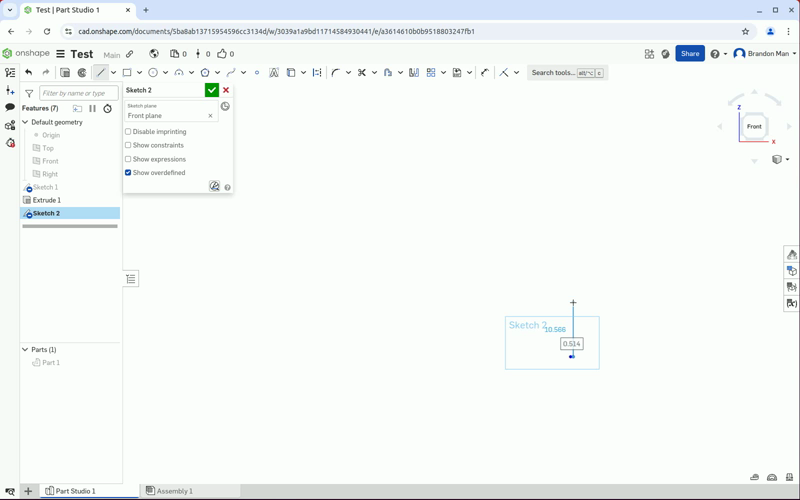
click(573, 302)
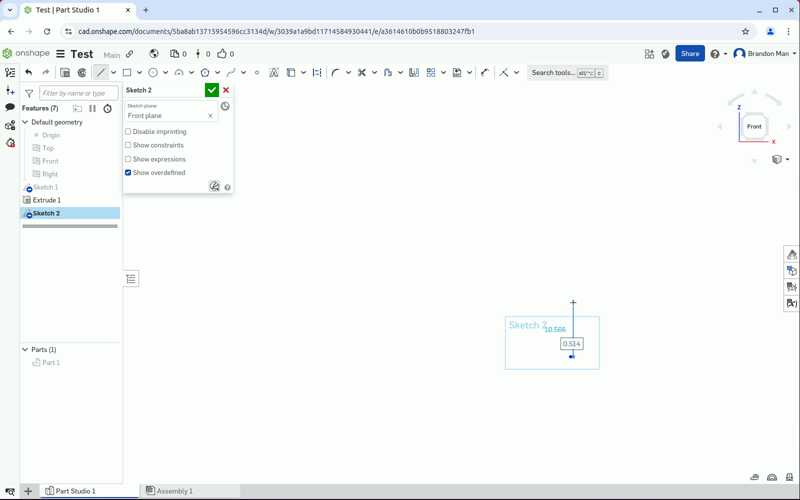
key_up(shift)
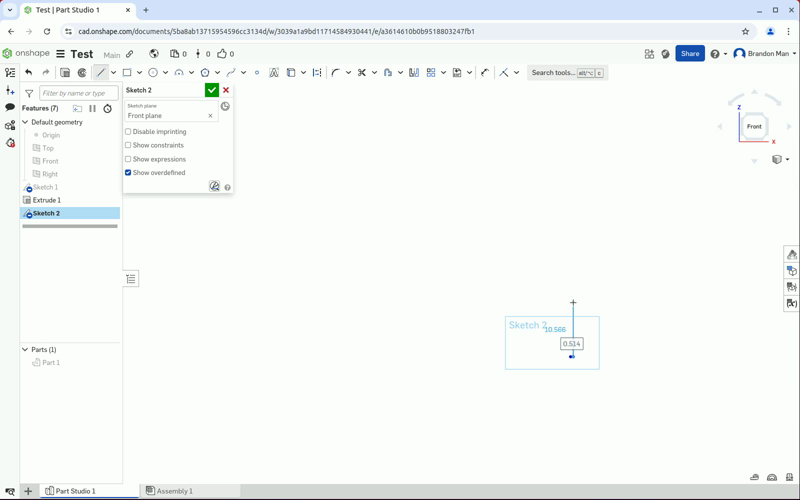
key_down(shift)
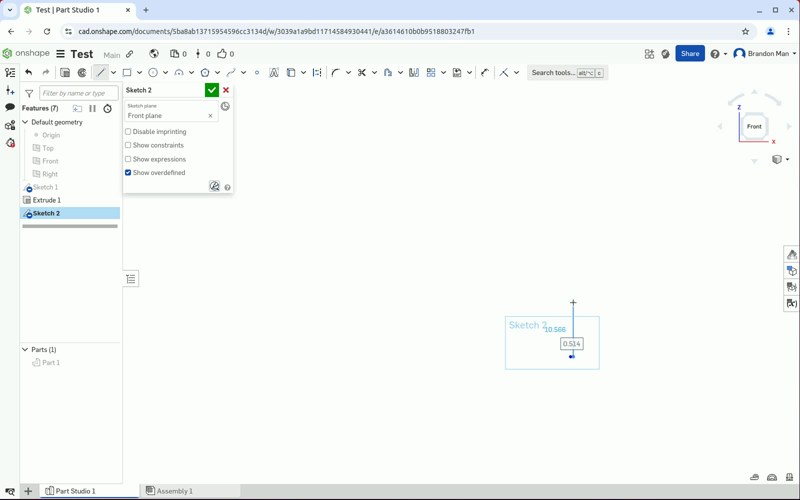
mouse_move(589, 302)
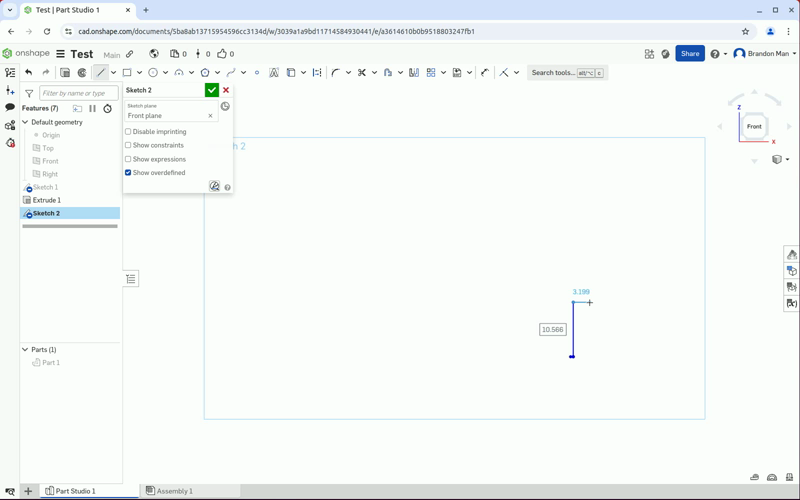
mouse_move(570, 302)
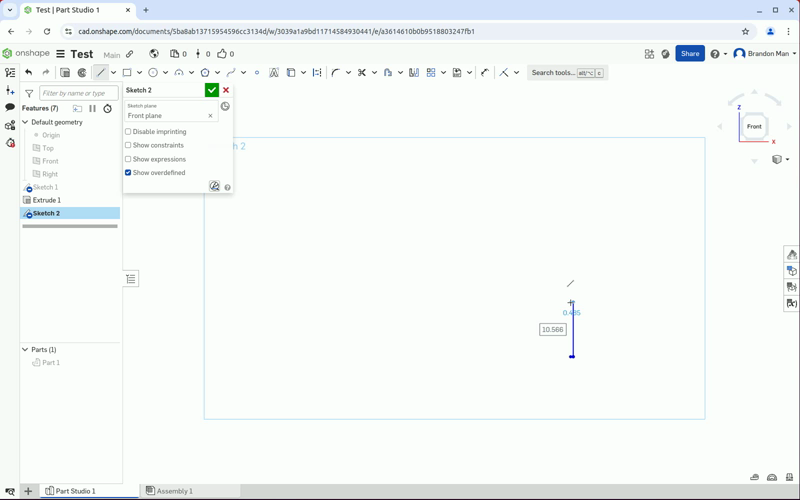
scroll(6)
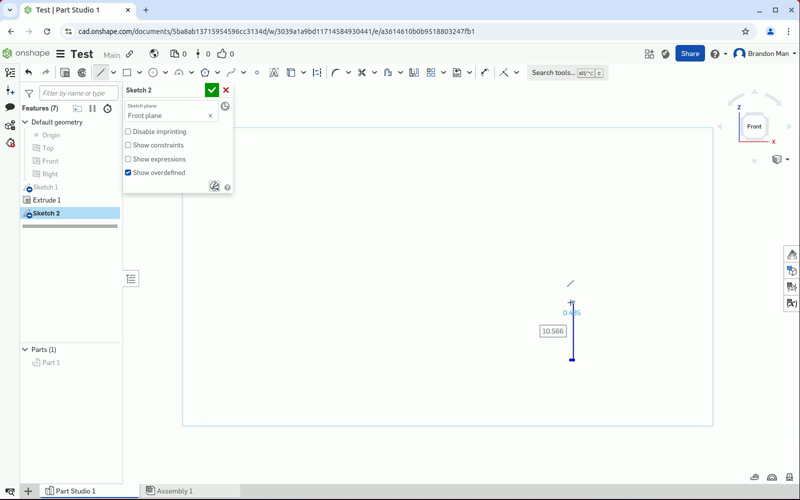
scroll(6)
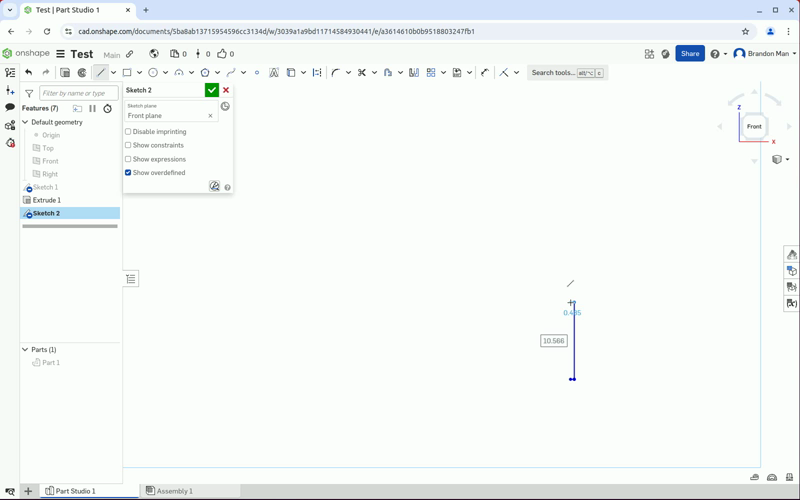
scroll(6)
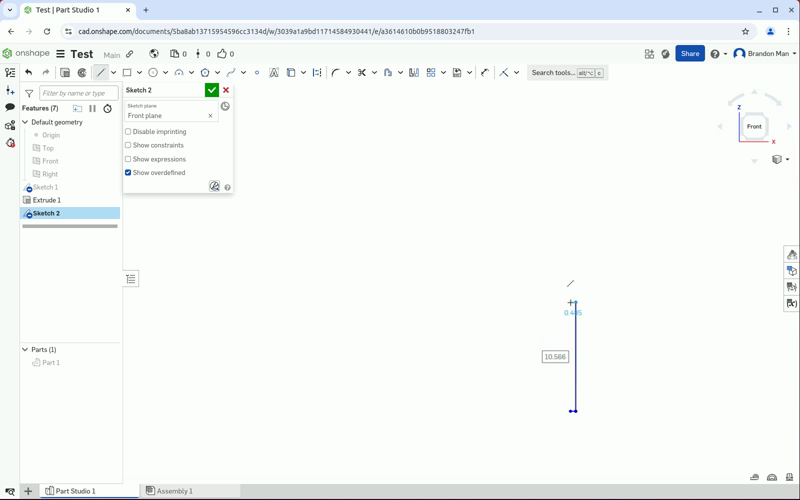
scroll(6)
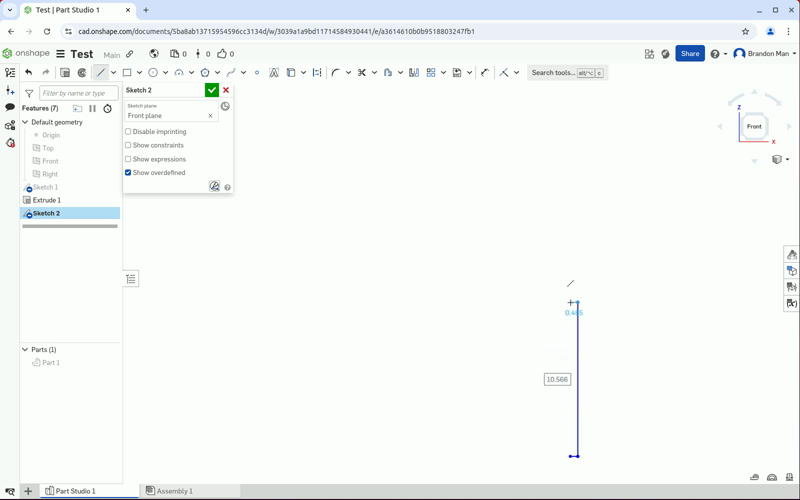
scroll(6)
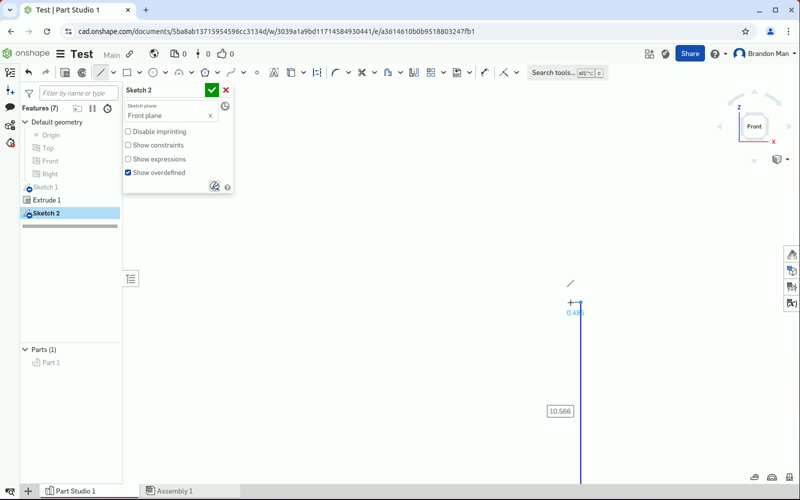
scroll(6)
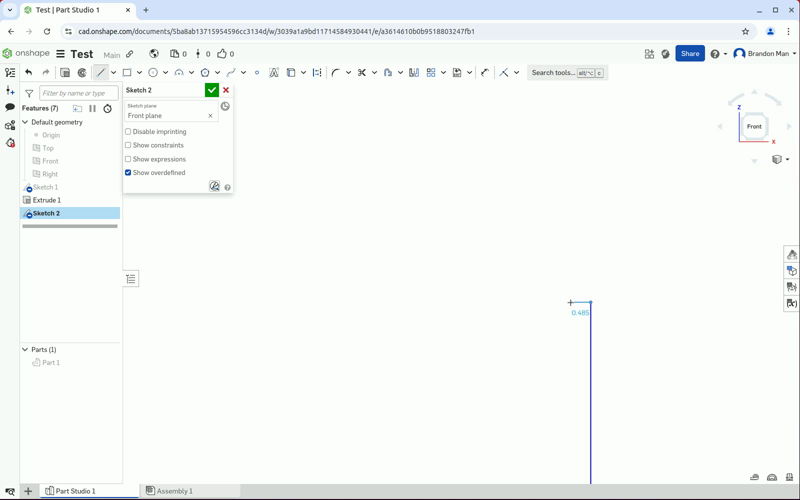
scroll(6)
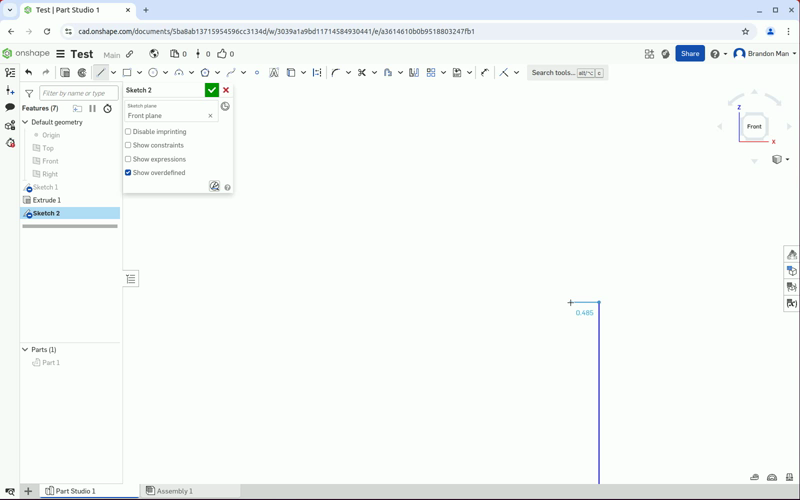
click(570, 302)
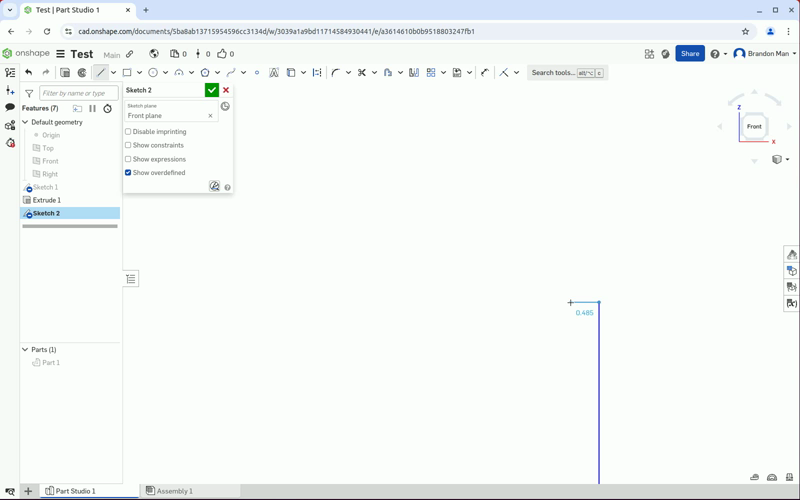
scroll(-6)
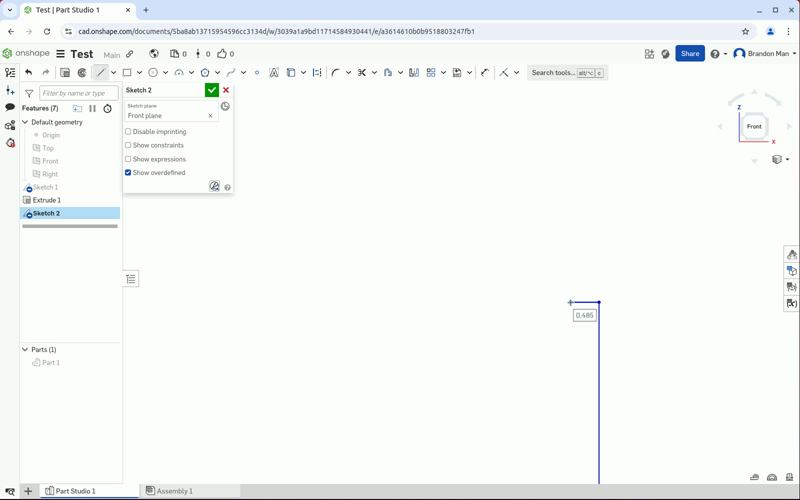
scroll(-6)
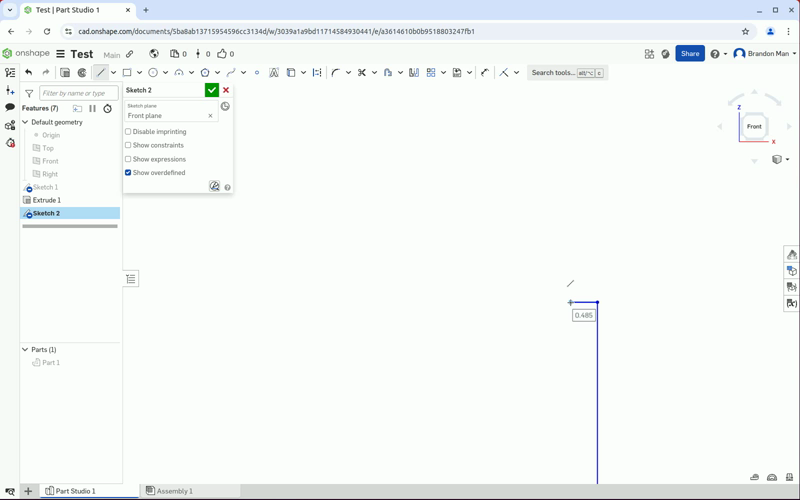
scroll(-6)
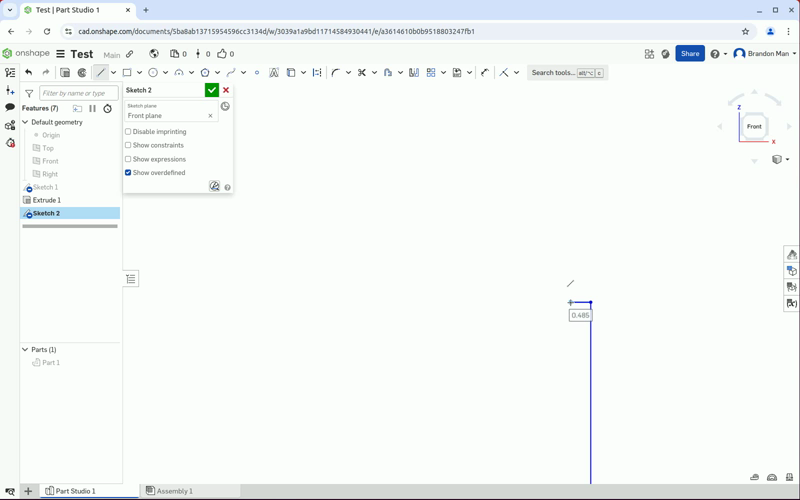
scroll(-6)
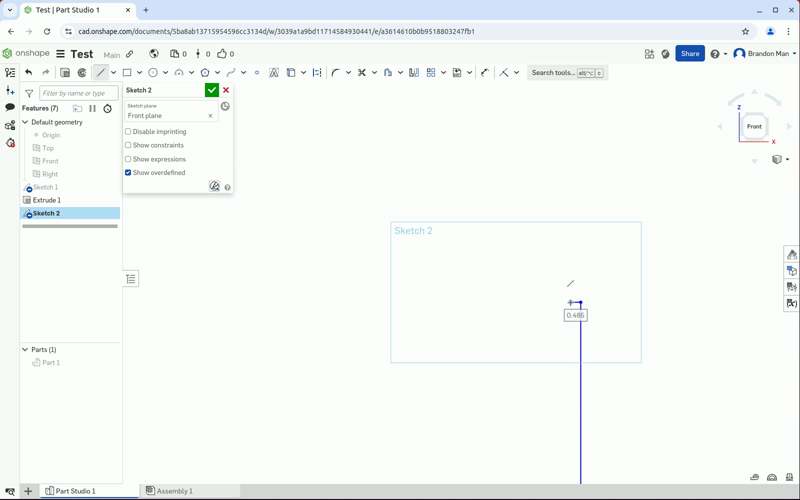
scroll(-6)
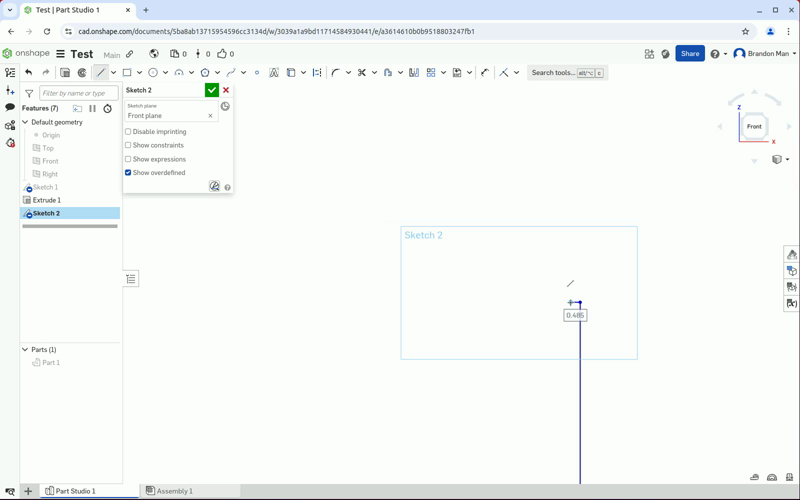
scroll(-6)
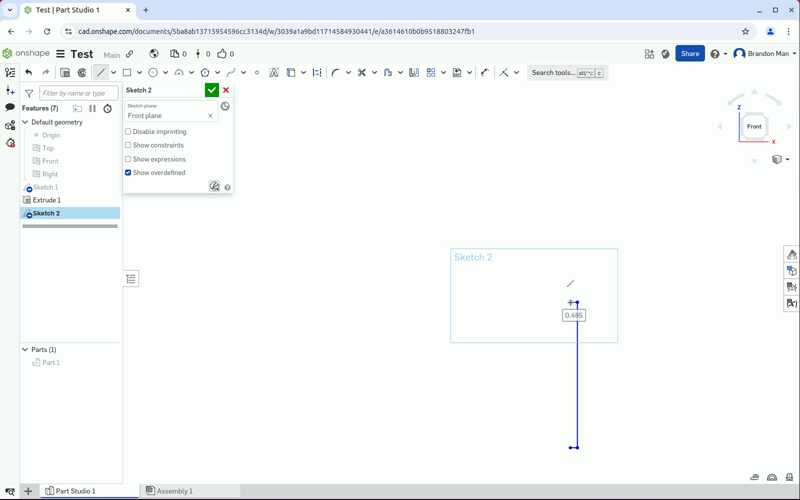
scroll(-6)
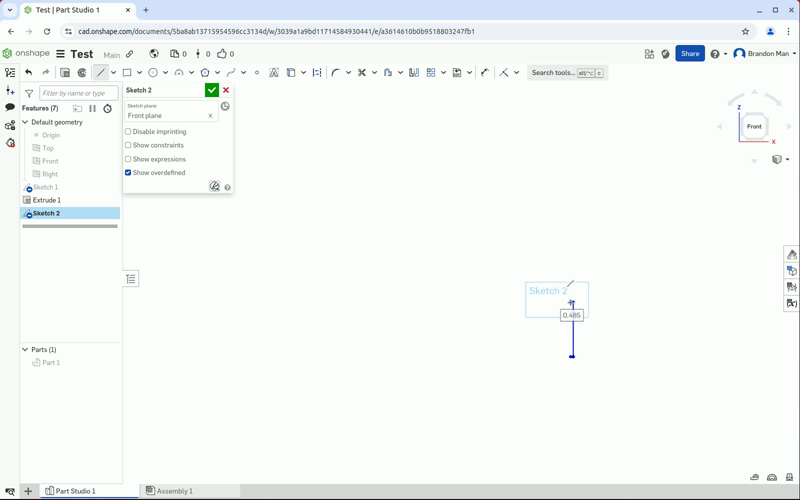
key_up(shift)
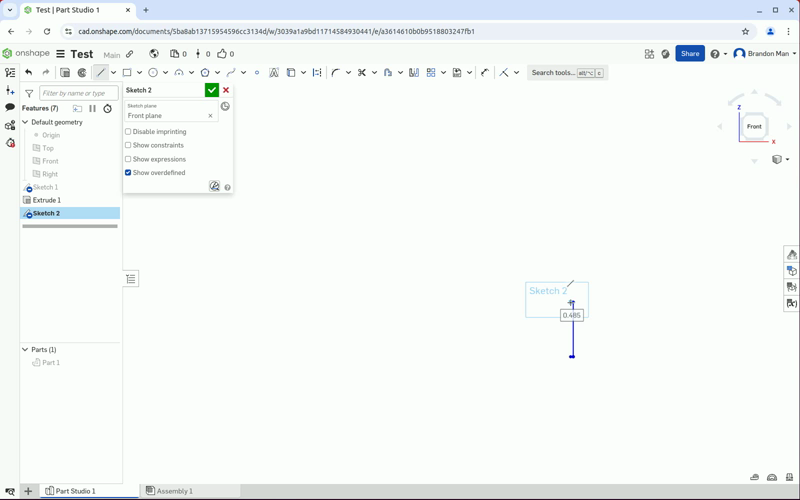
mouse_move(589, 302)
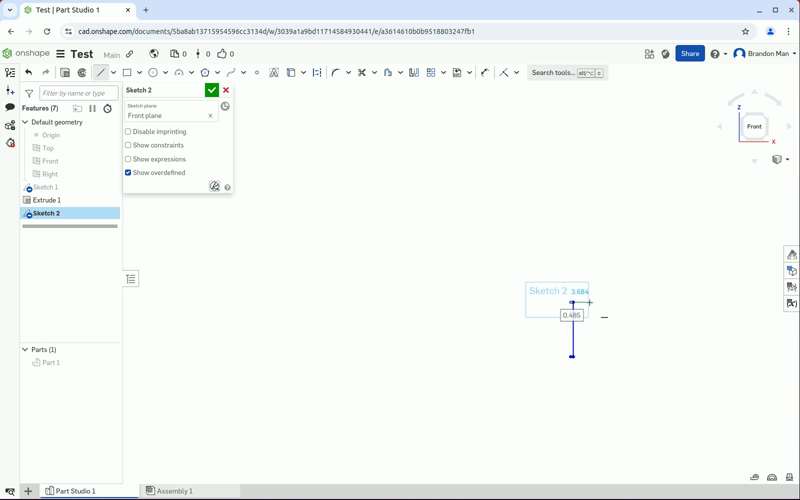
key_down(shift)
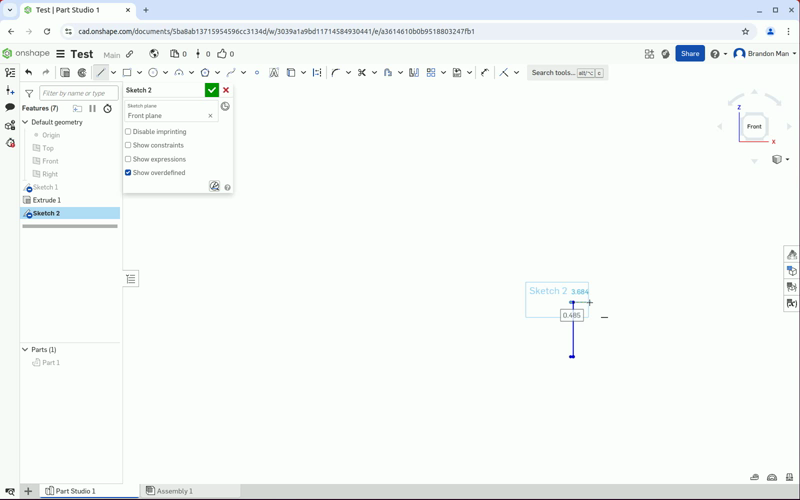
mouse_move(570, 356)
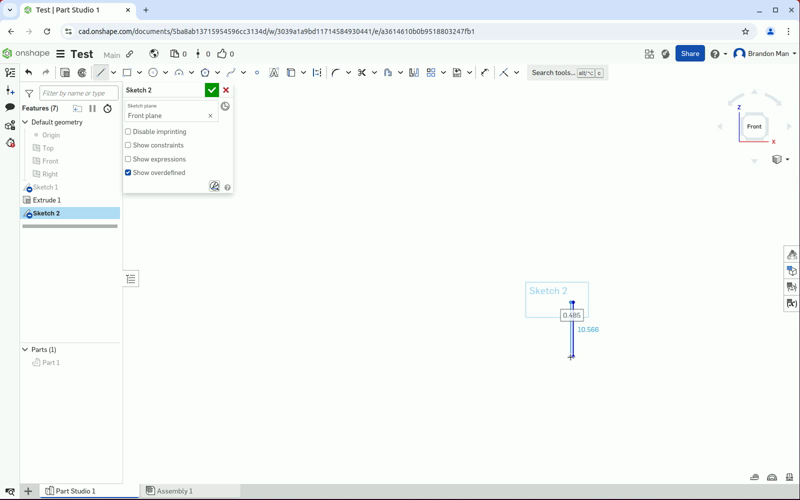
scroll(6)
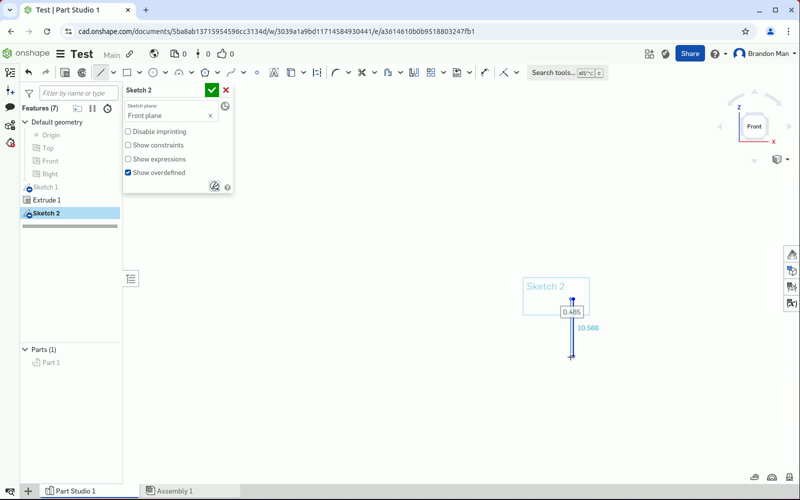
scroll(6)
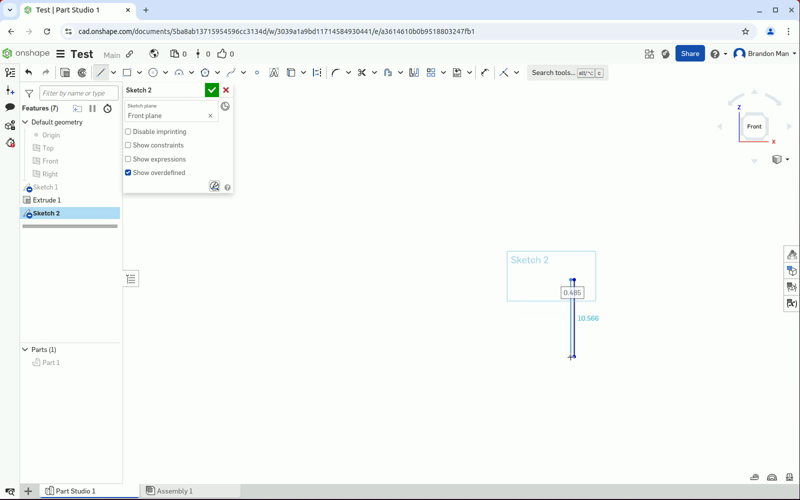
scroll(6)
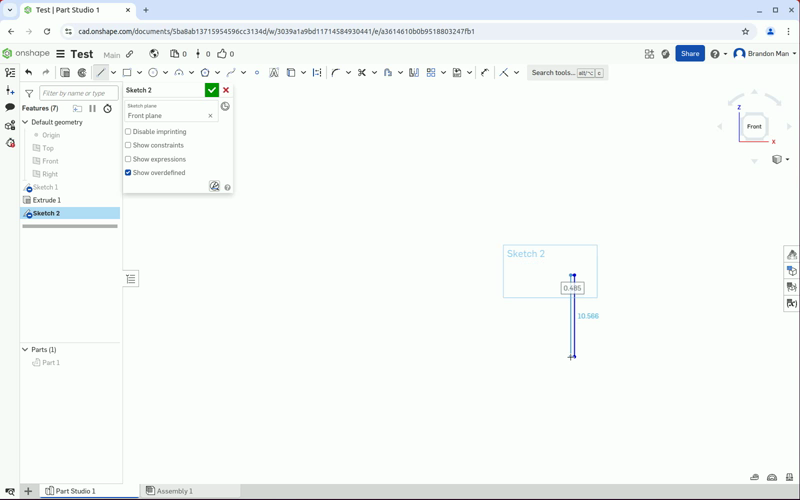
scroll(6)
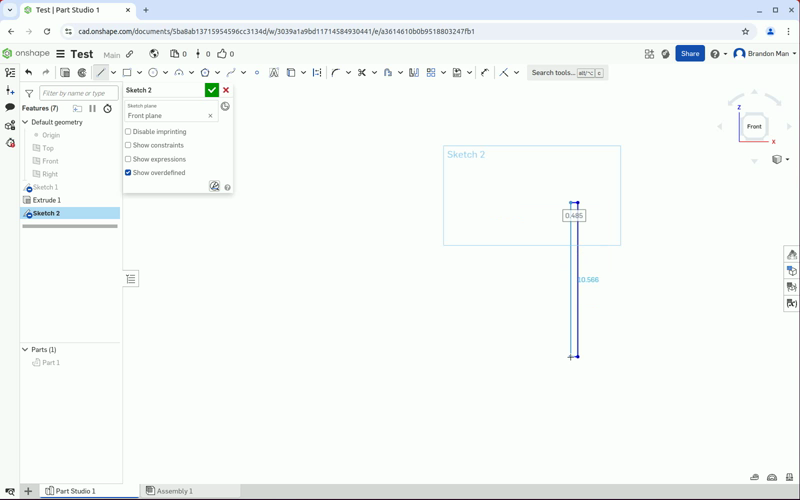
scroll(6)
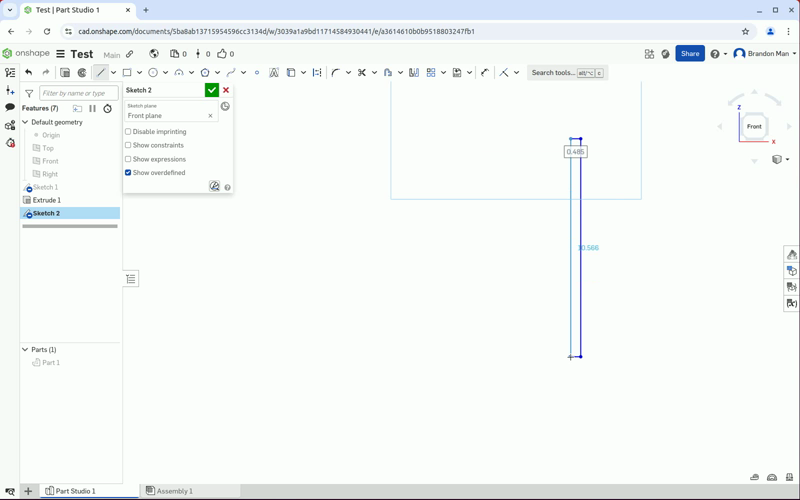
scroll(6)
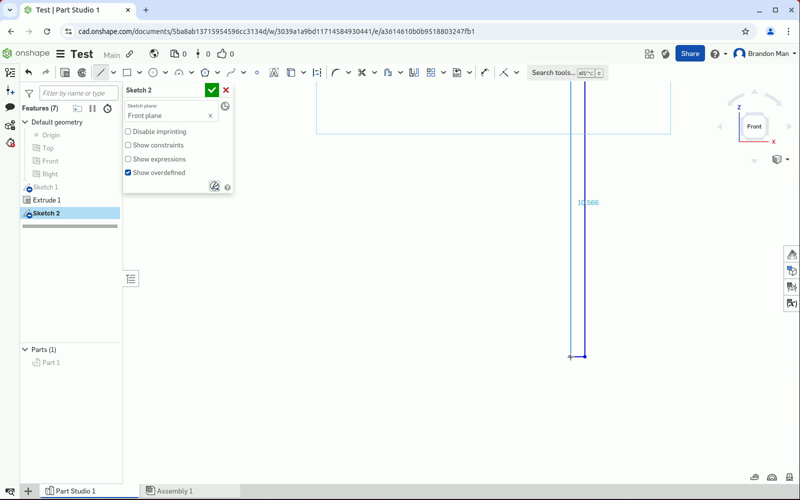
scroll(6)
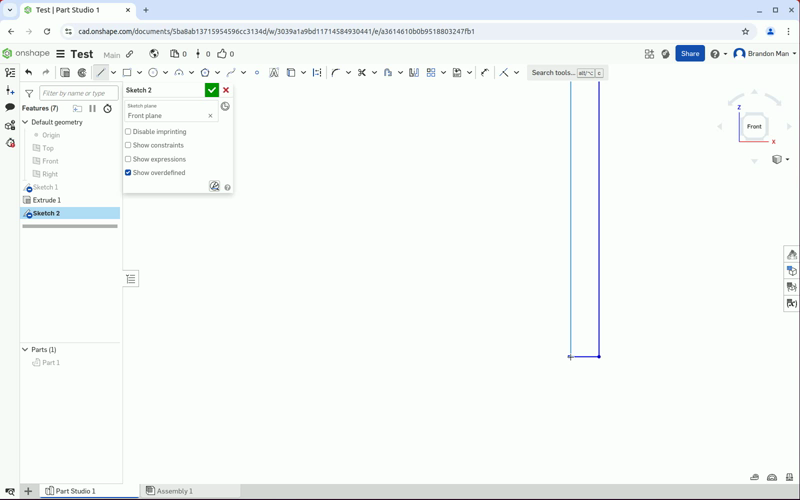
key_up(shift)
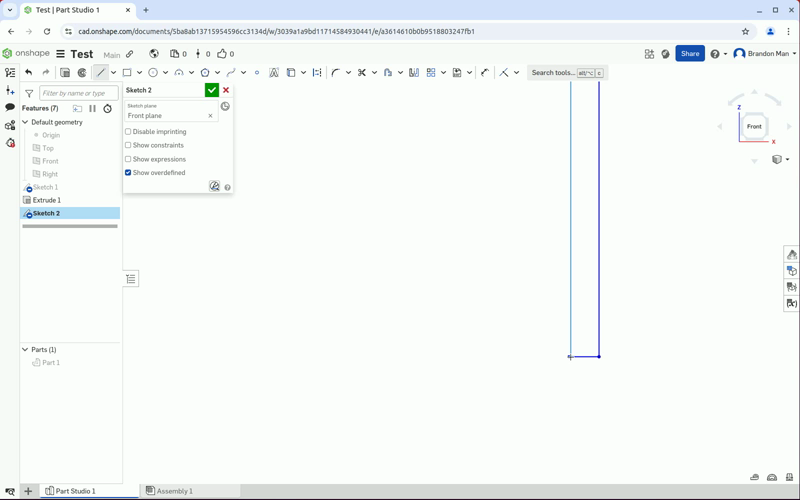
click(570, 356)
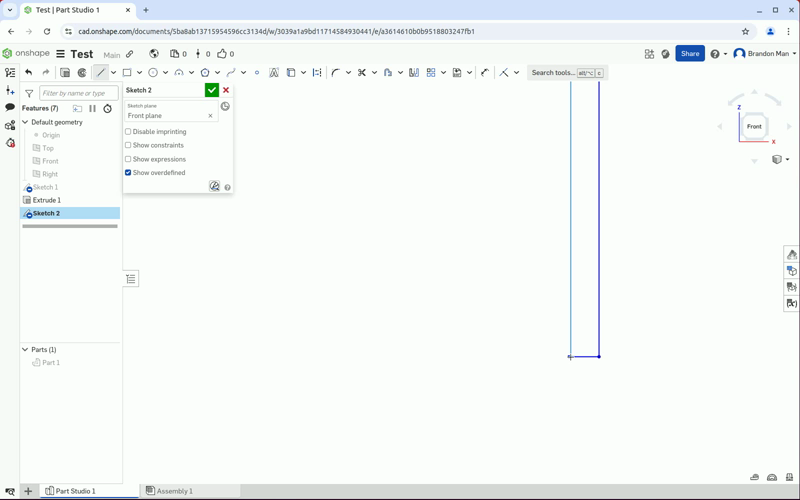
scroll(-6)
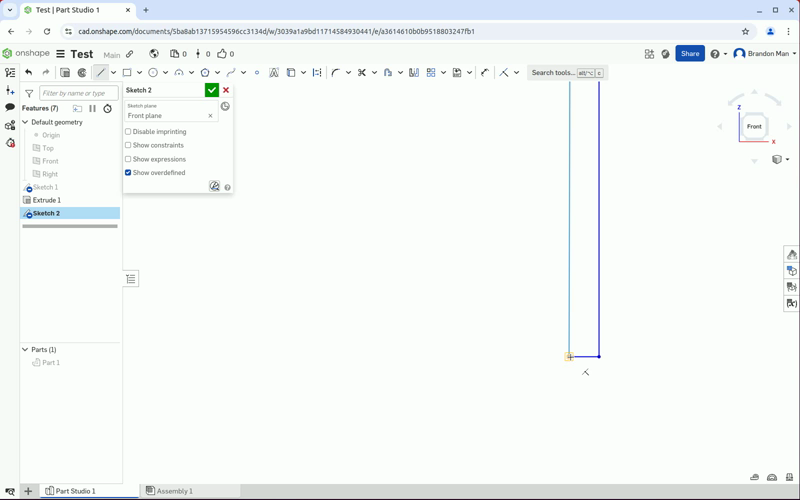
scroll(-6)
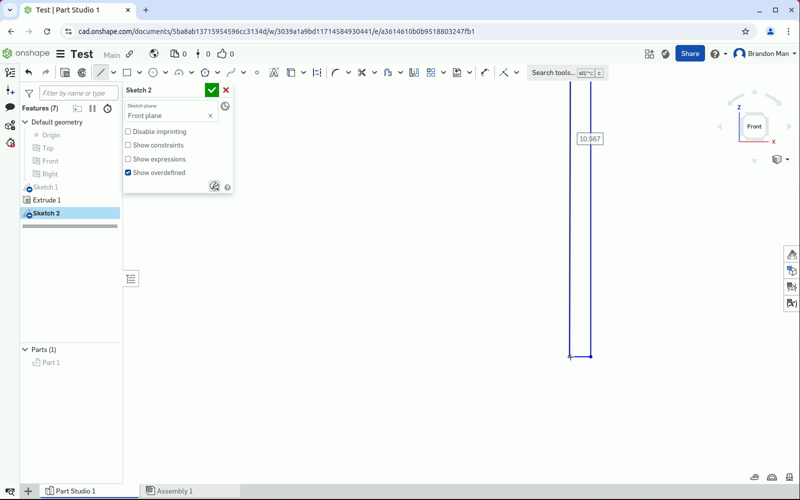
scroll(-6)
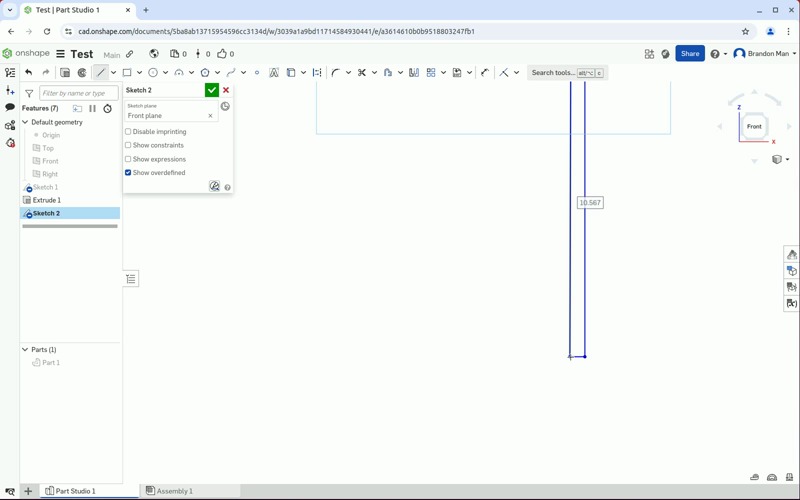
scroll(-6)
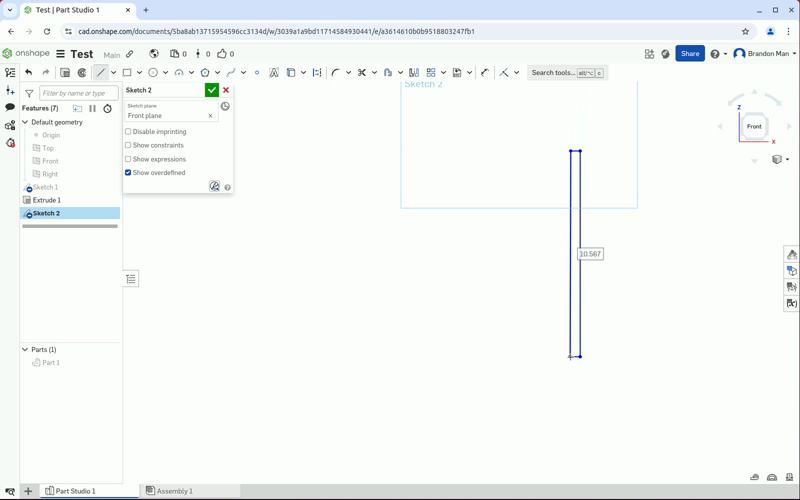
scroll(-6)
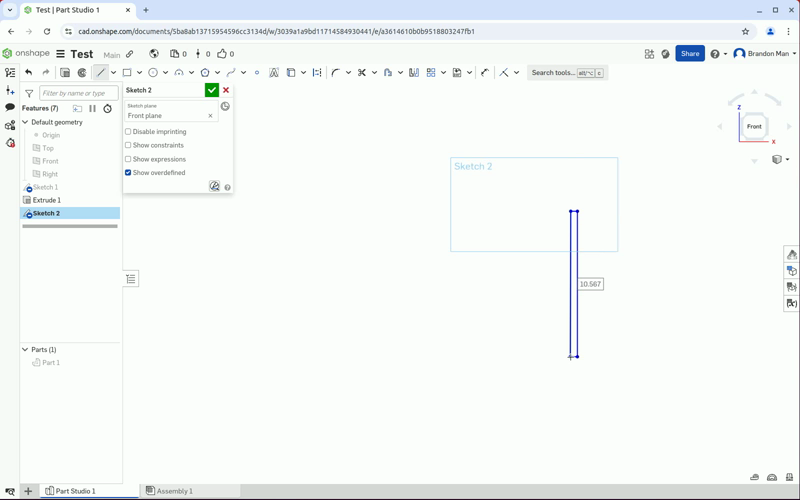
scroll(-6)
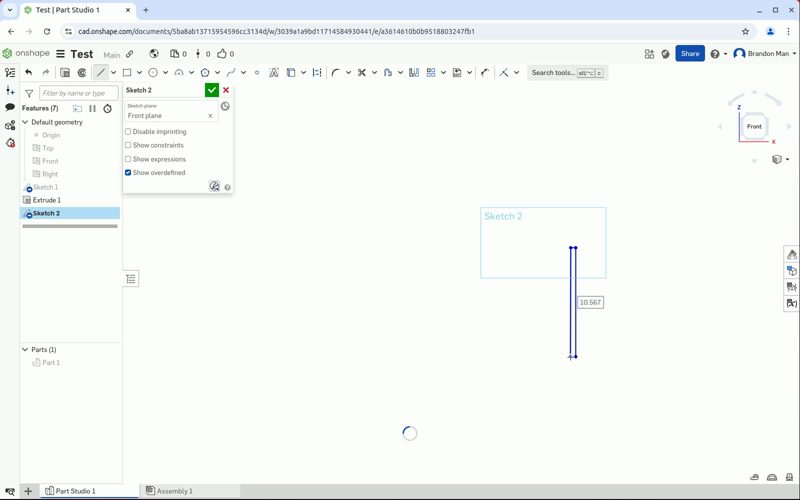
scroll(-6)
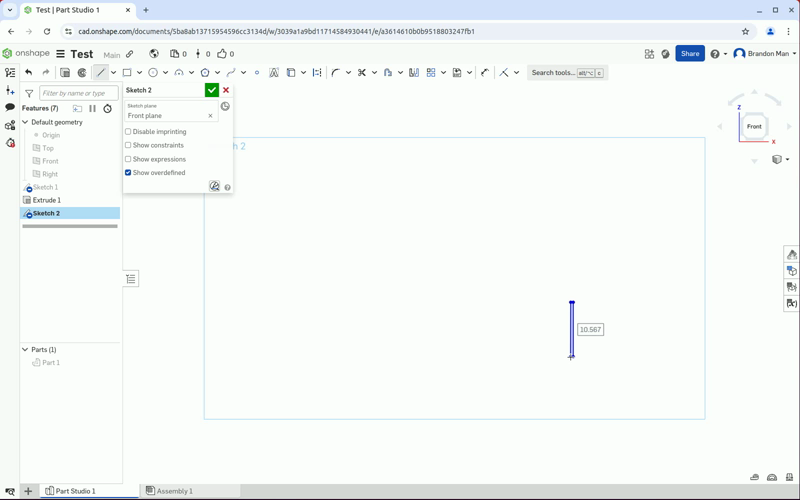
key(esc)
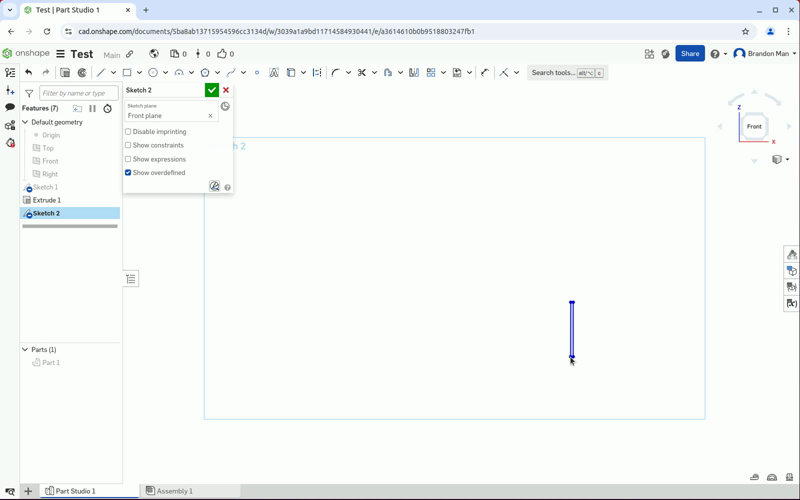
mouse_move(571, 323)
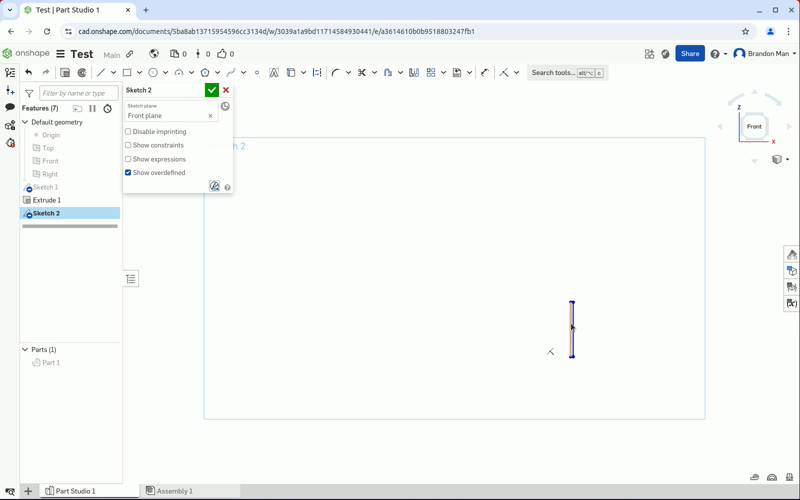
scroll(6)
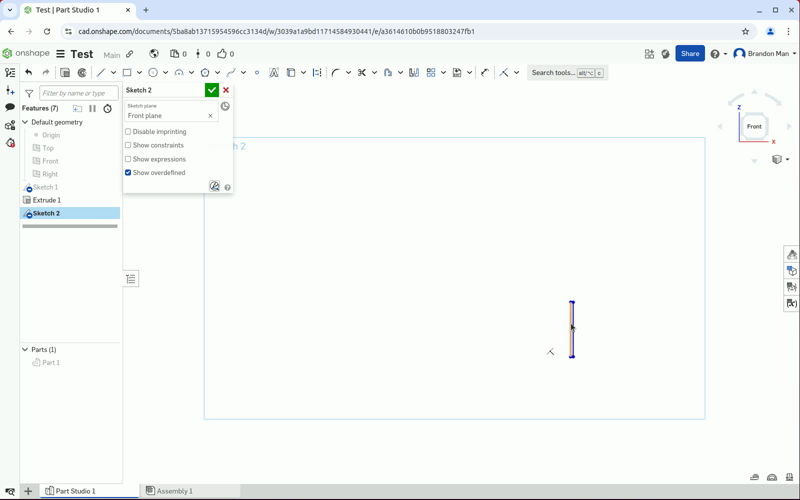
scroll(6)
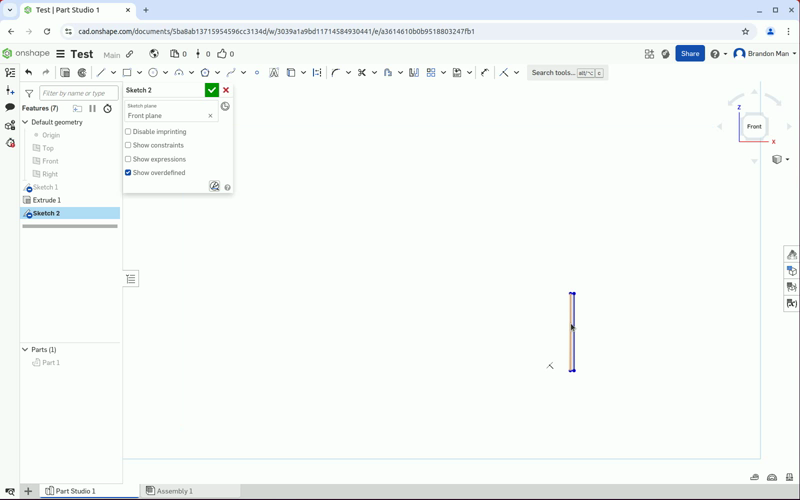
scroll(6)
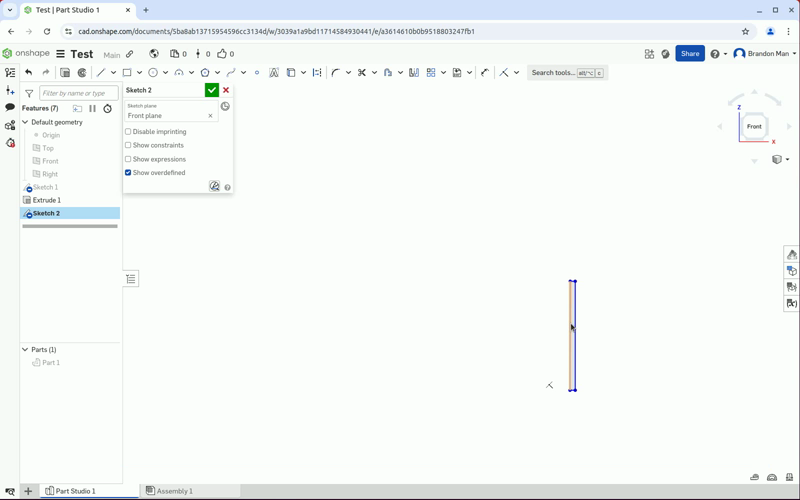
scroll(6)
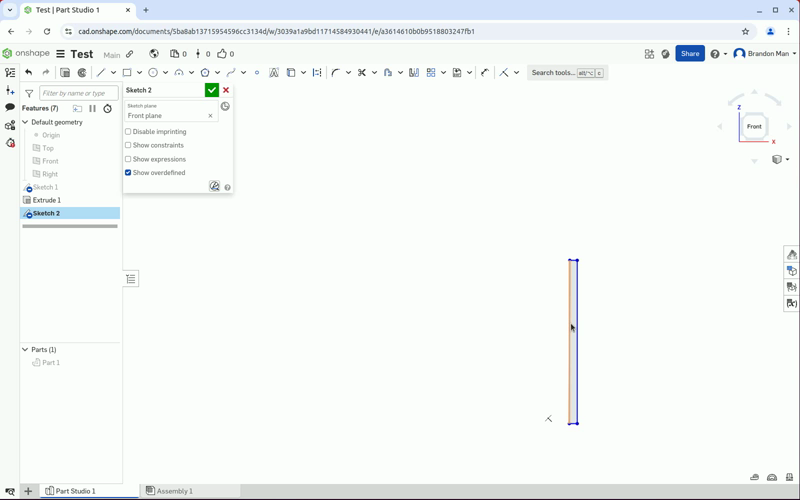
scroll(6)
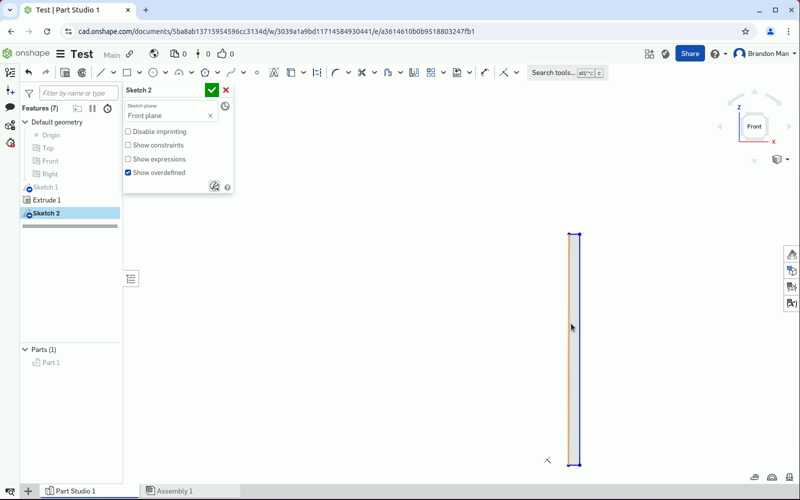
scroll(6)
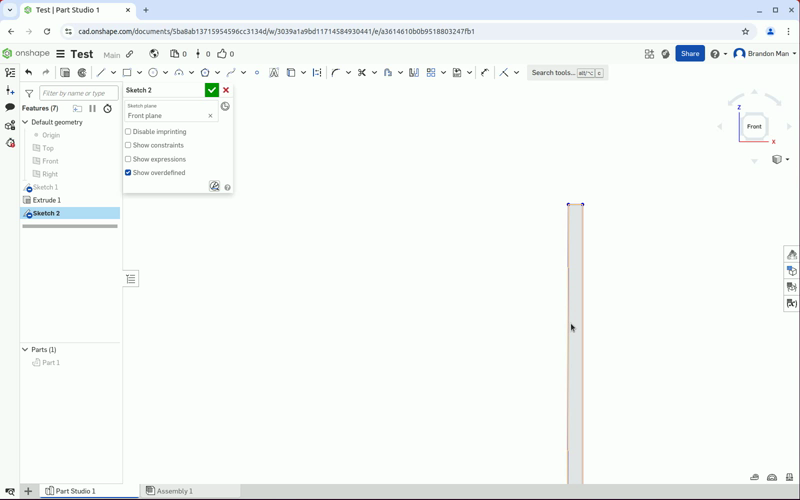
scroll(6)
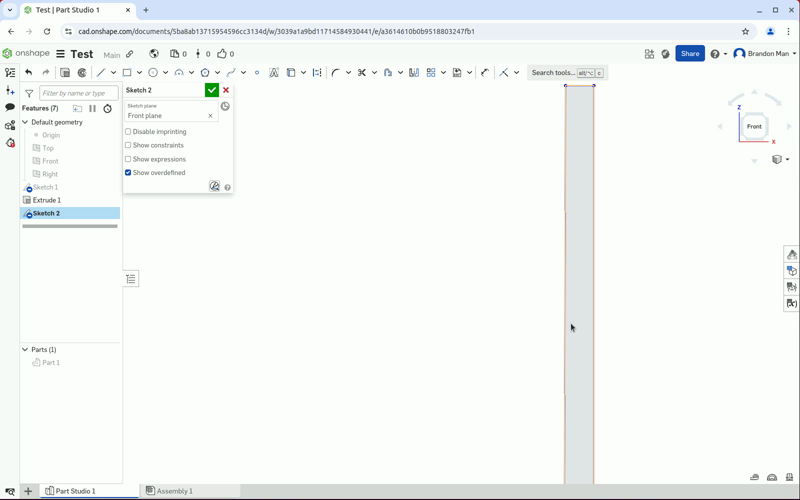
click(571, 323)
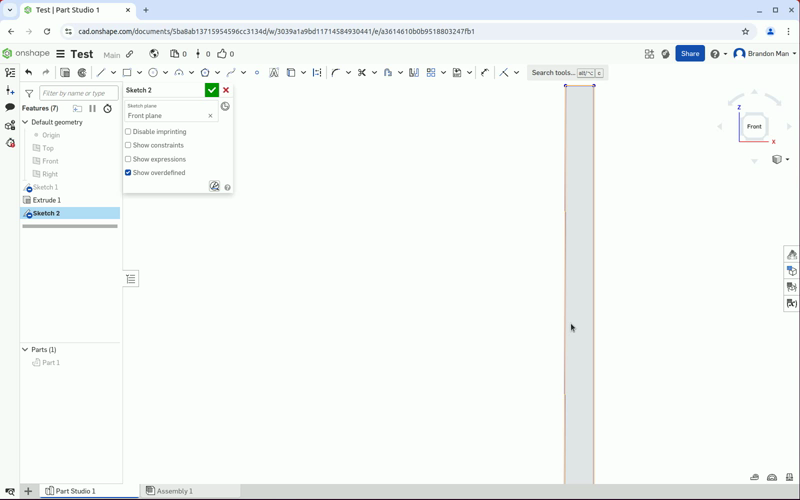
scroll(-6)
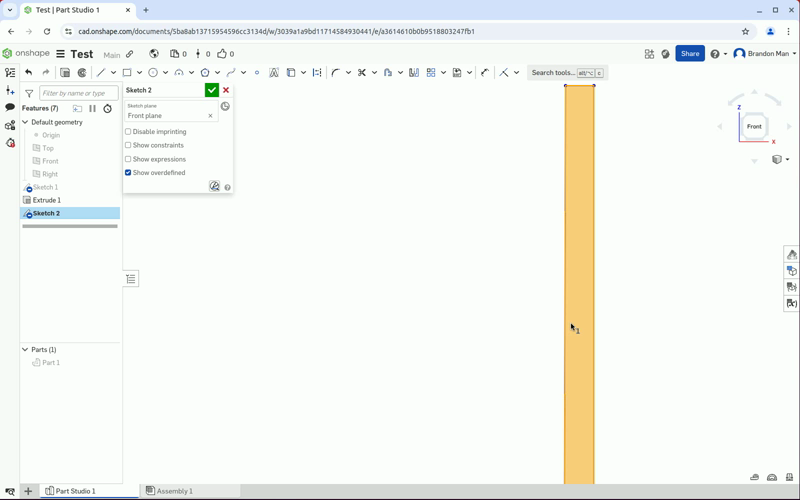
scroll(-6)
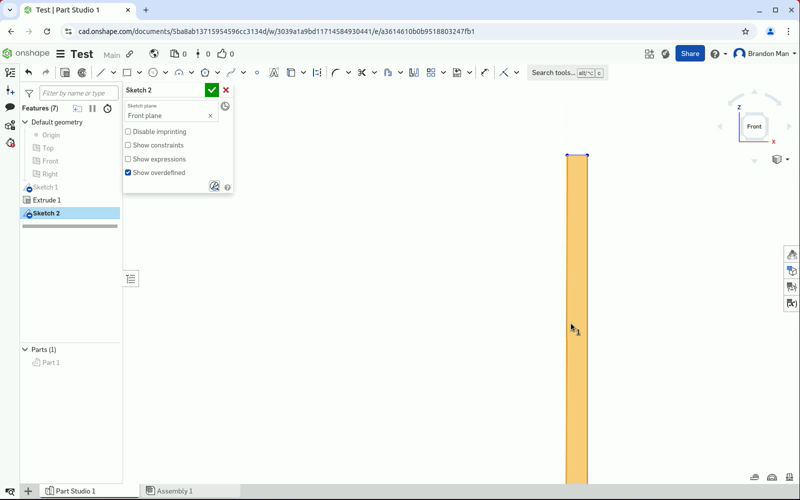
scroll(-6)
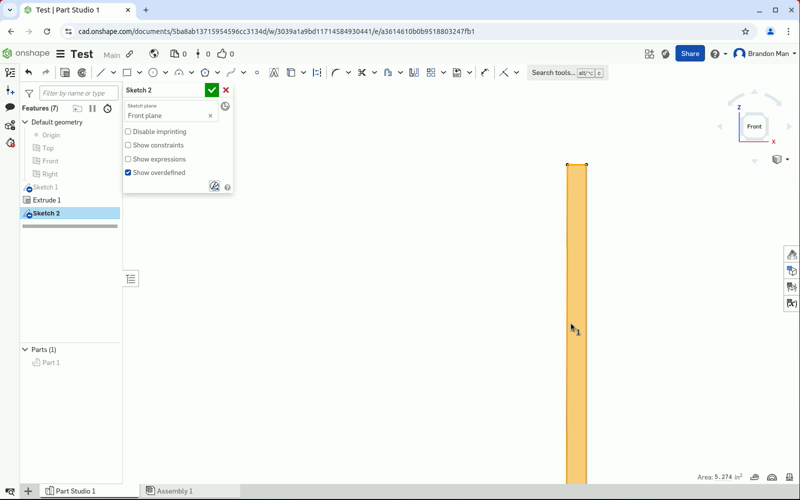
scroll(-6)
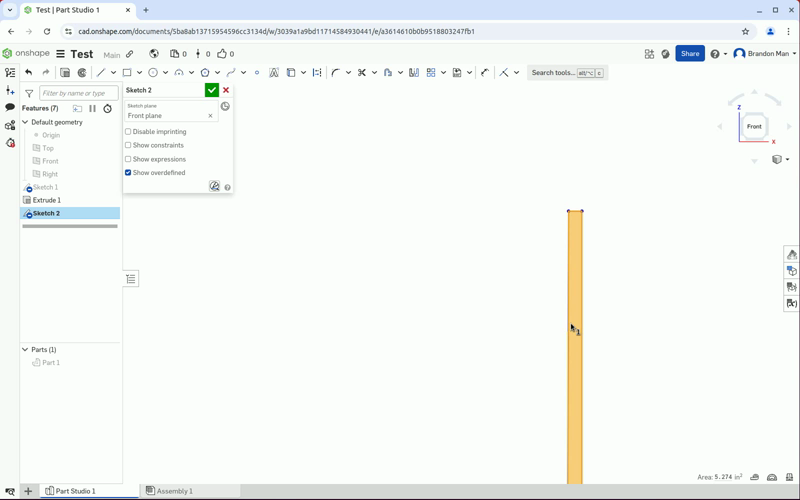
scroll(-6)
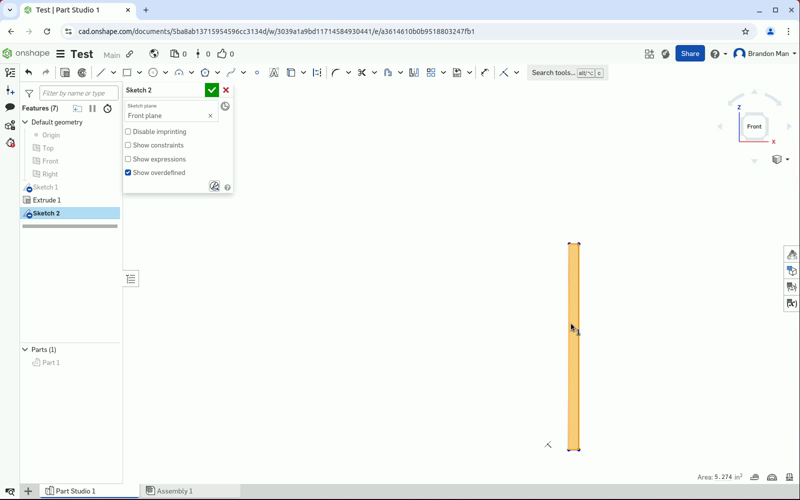
scroll(-6)
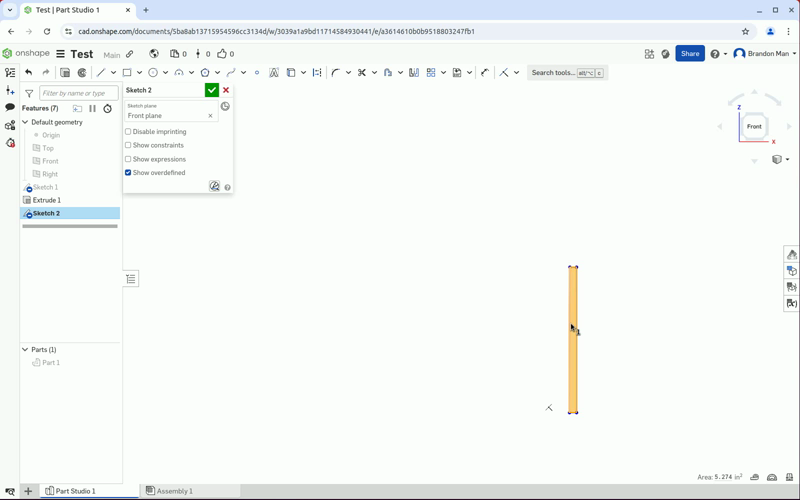
scroll(-6)
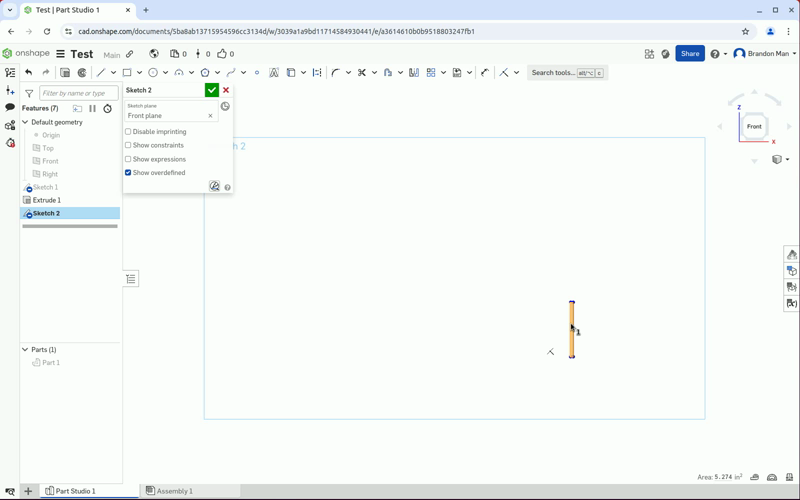
mouse_move(73, 352)
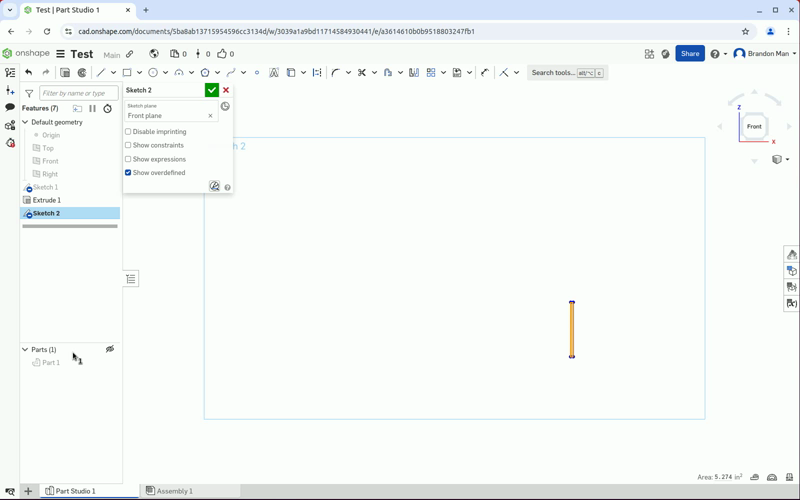
key(shift+y)
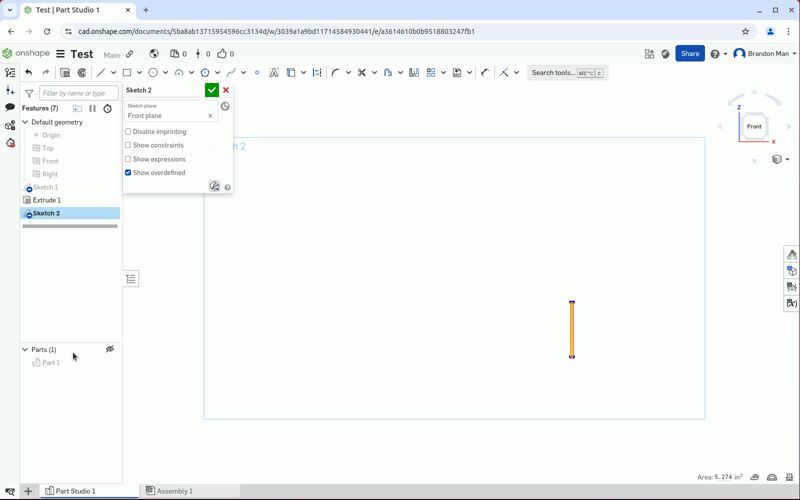
key(shift+e)
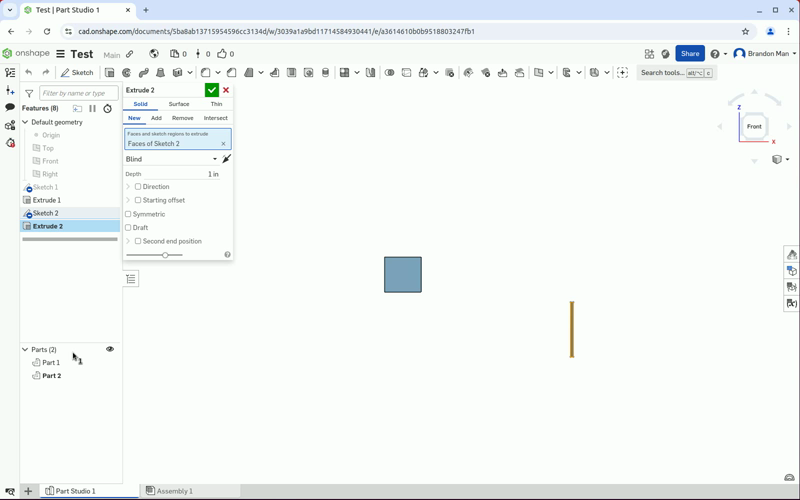
mouse_move(143, 106)
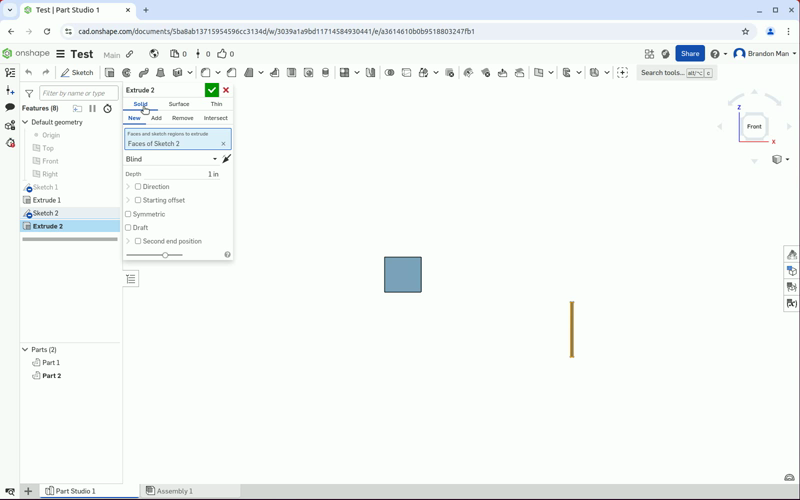
click(143, 106)
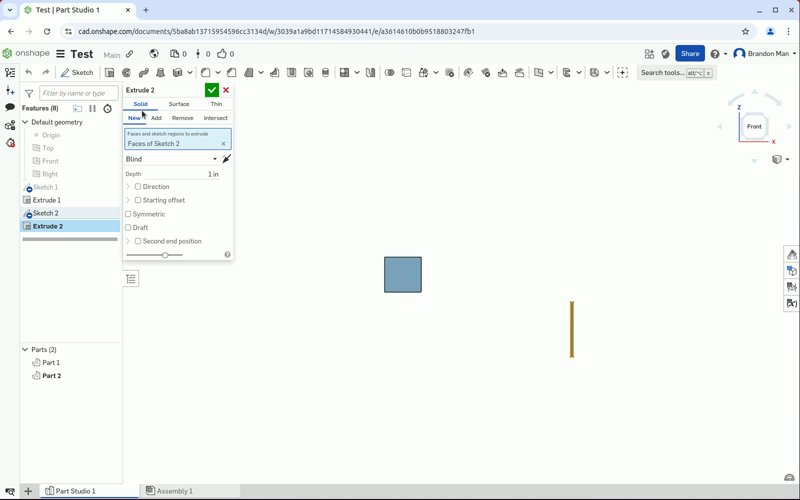
mouse_move(137, 120)
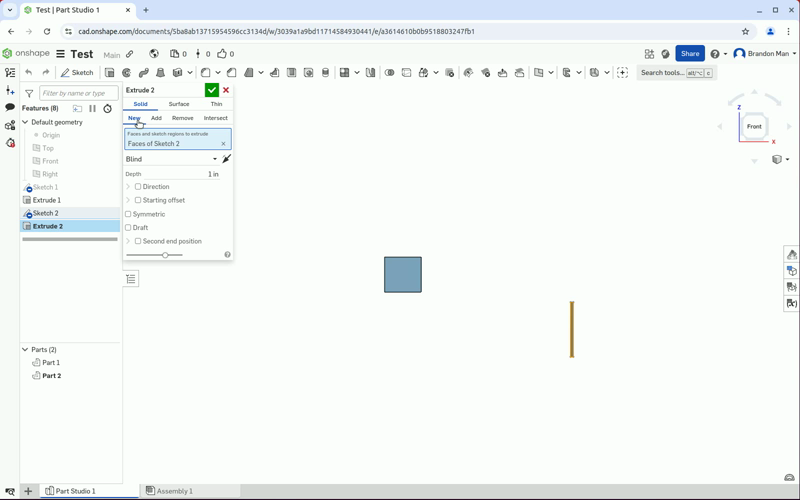
click(137, 120)
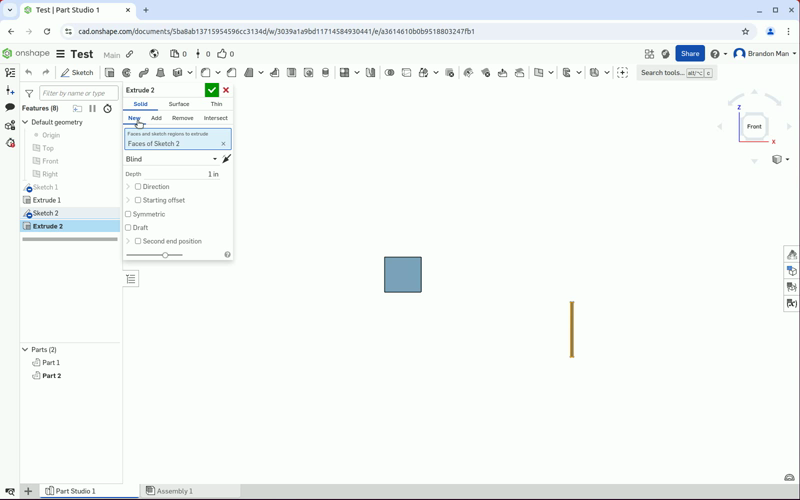
key(tab, 4)
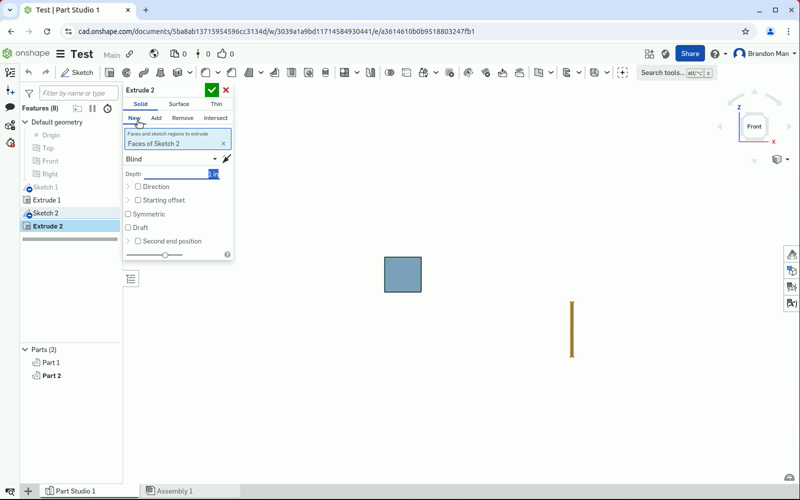
text(4.574)
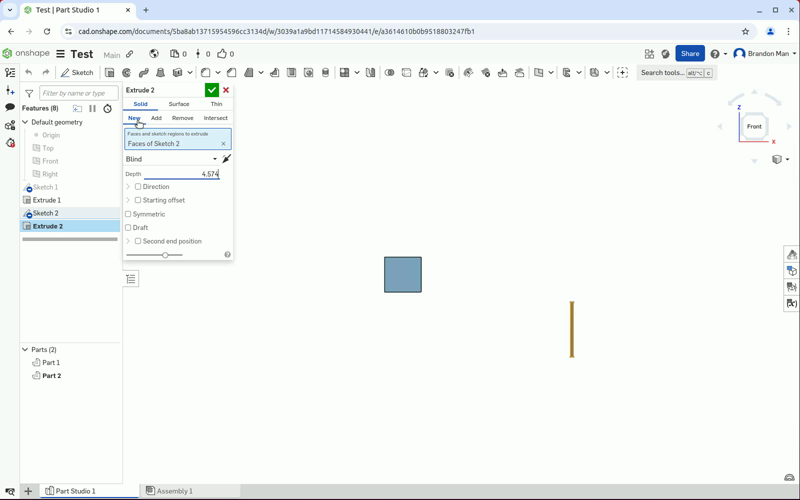
key(enter)
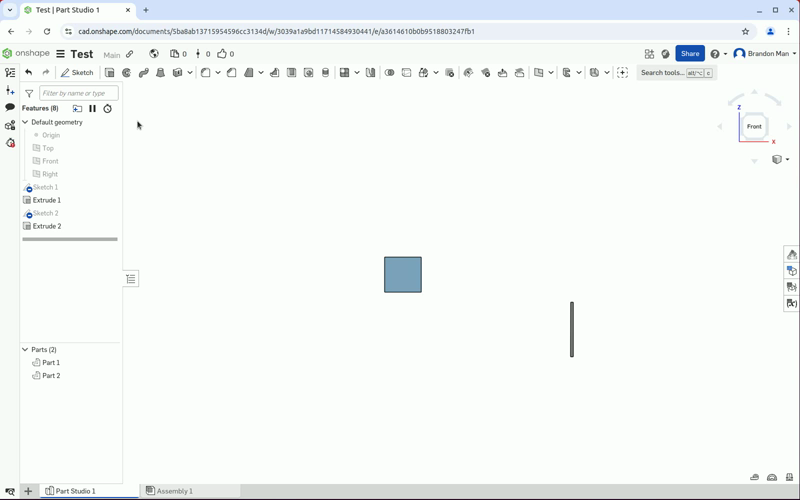
key(shift+h)
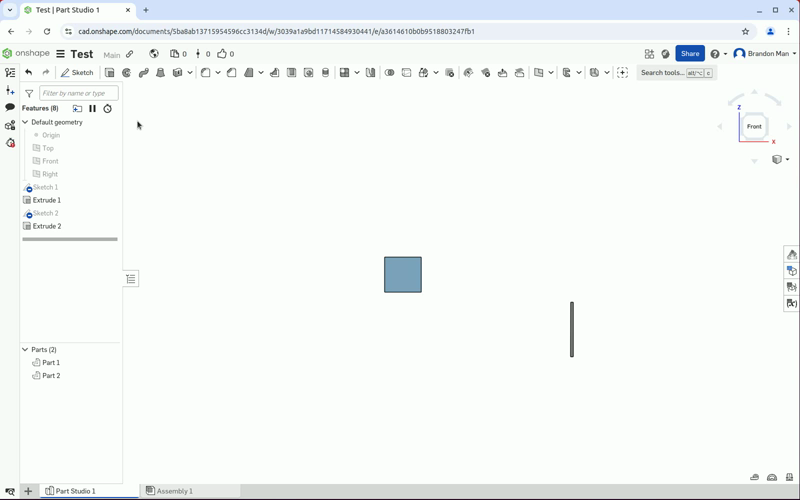
key(shift+h)
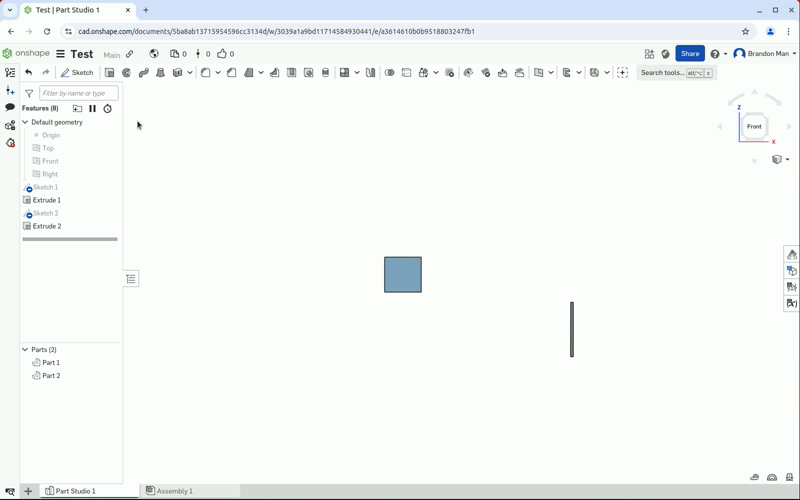
mouse_move(73, 189)
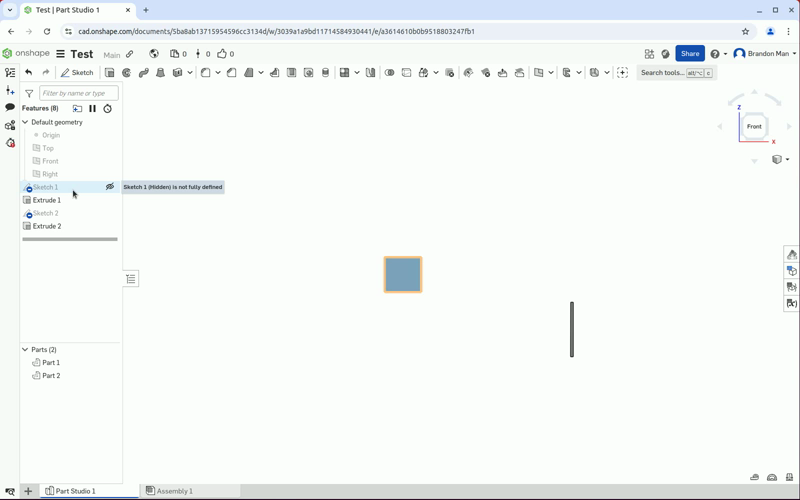
click(73, 189)
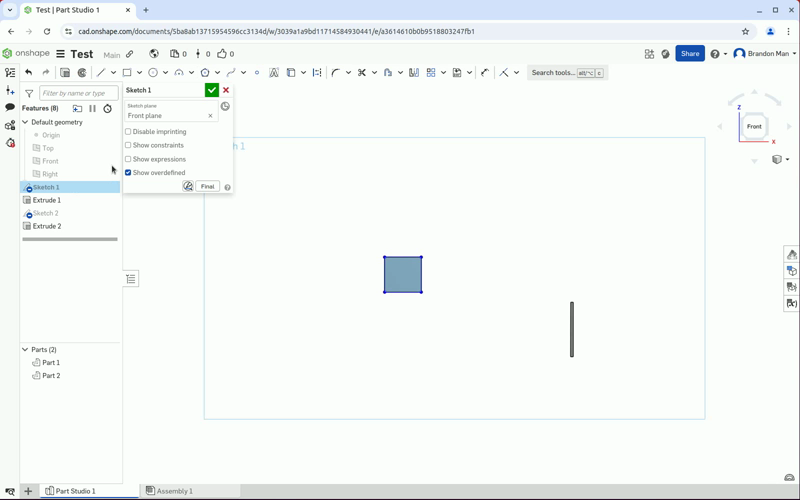
mouse_move(229, 92)
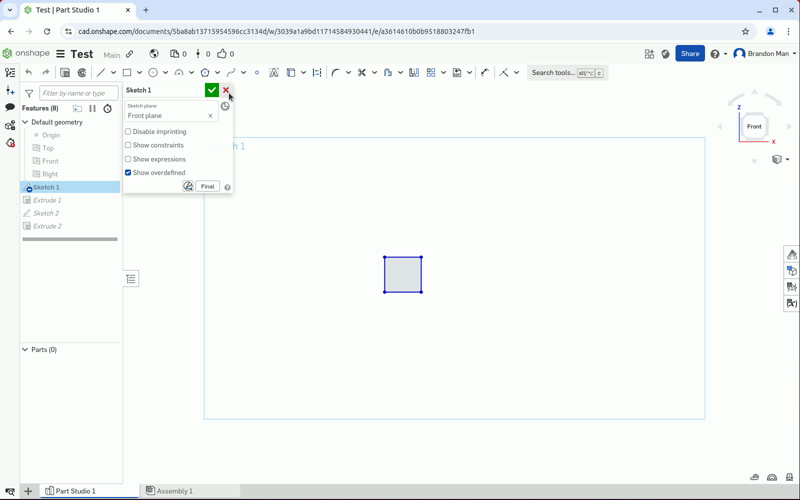
click(229, 92)
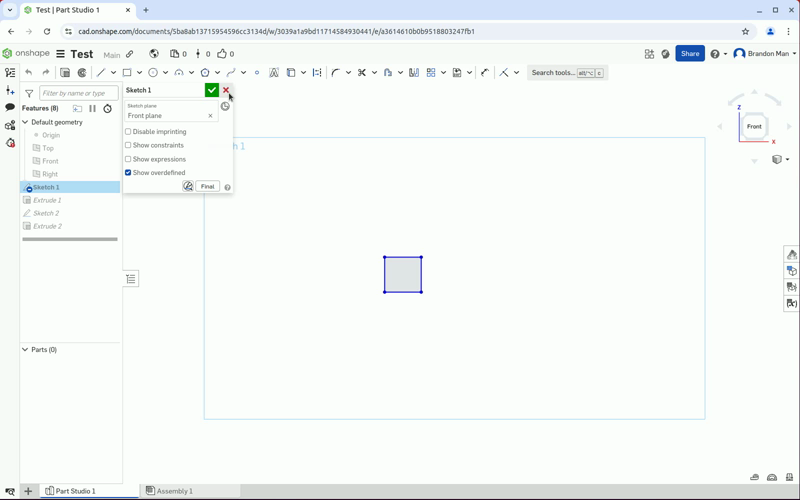
key(shift+s)
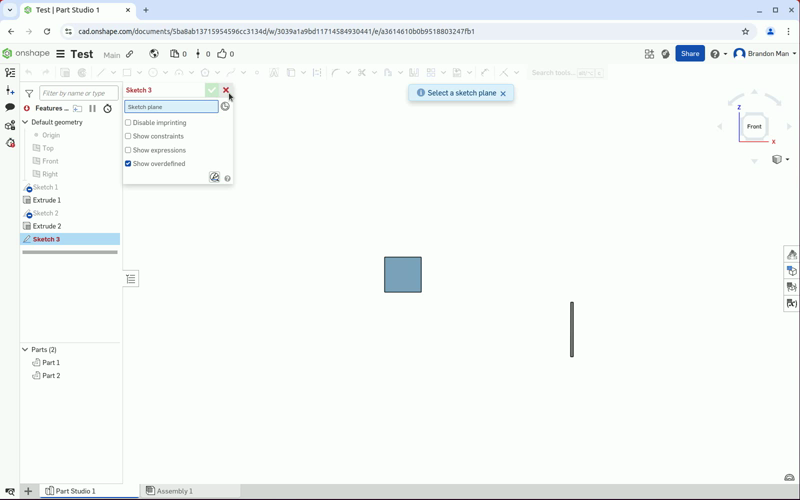
mouse_move(73, 163)
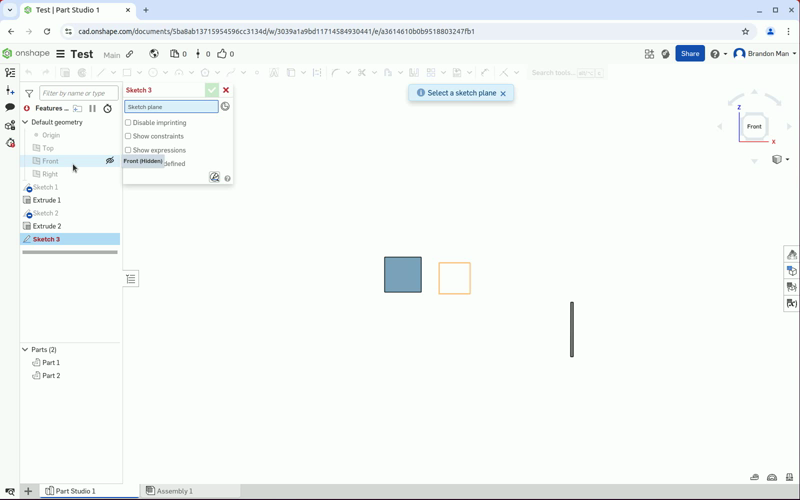
click(73, 163)
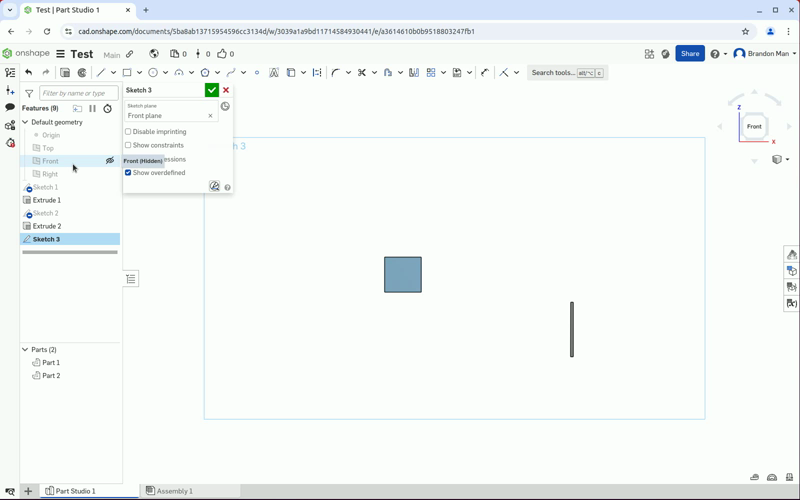
mouse_move(73, 352)
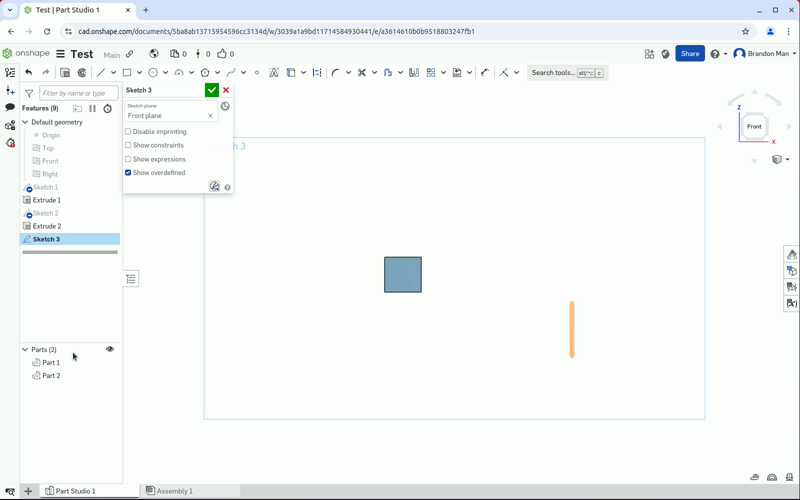
key(y)
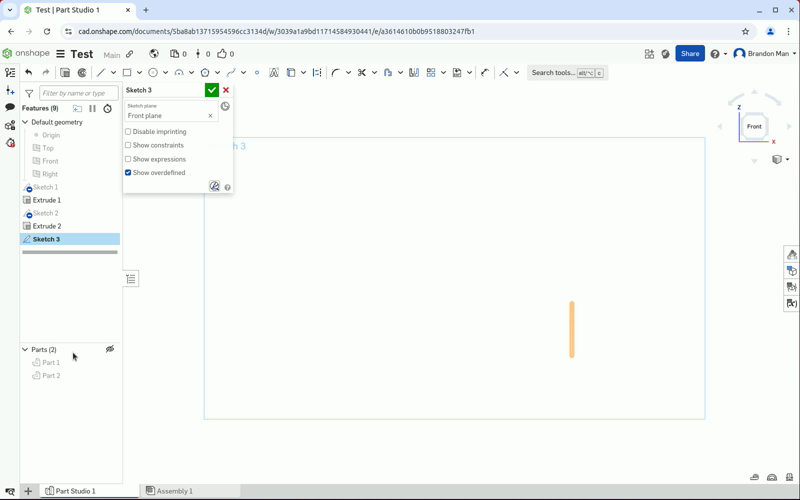
key(l)
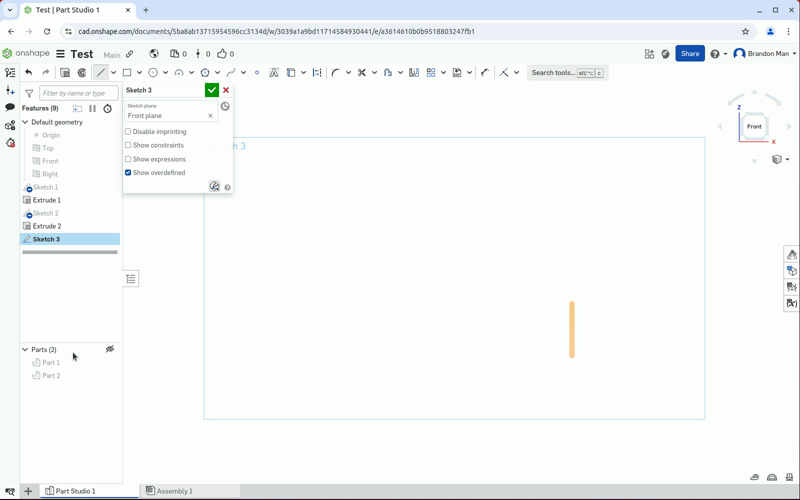
key_down(shift)
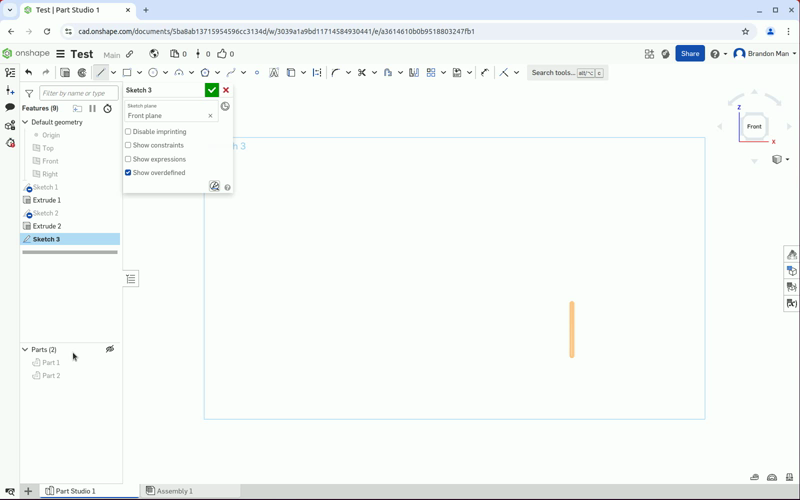
mouse_move(494, 255)
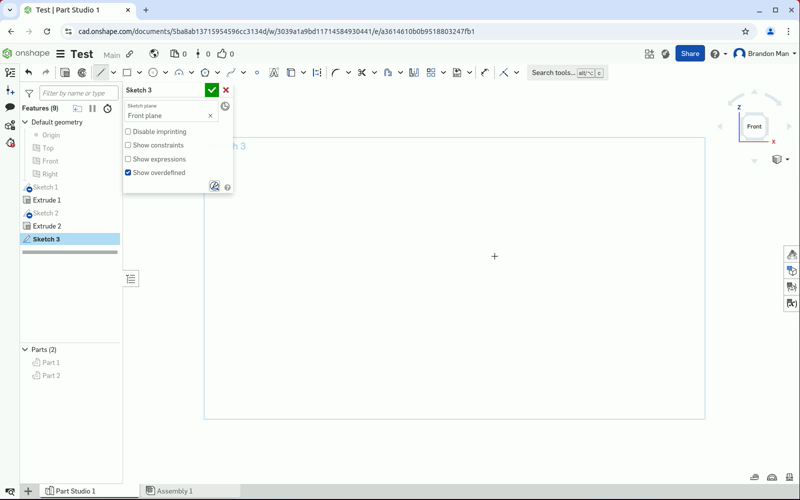
click(494, 255)
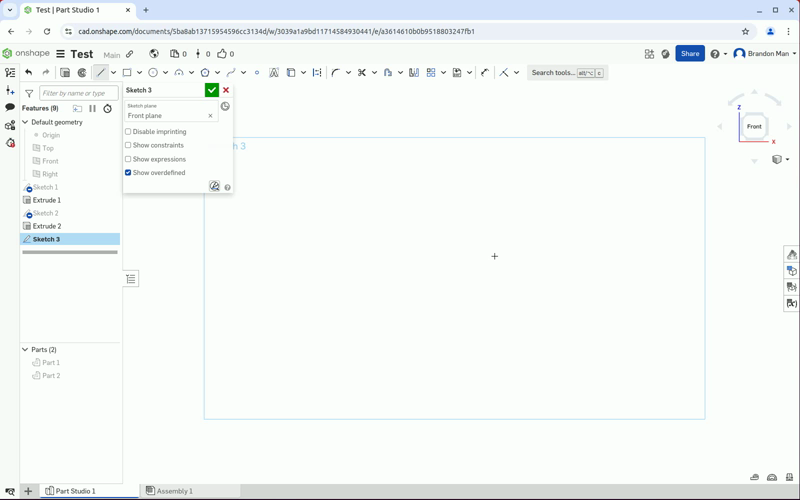
key_up(shift)
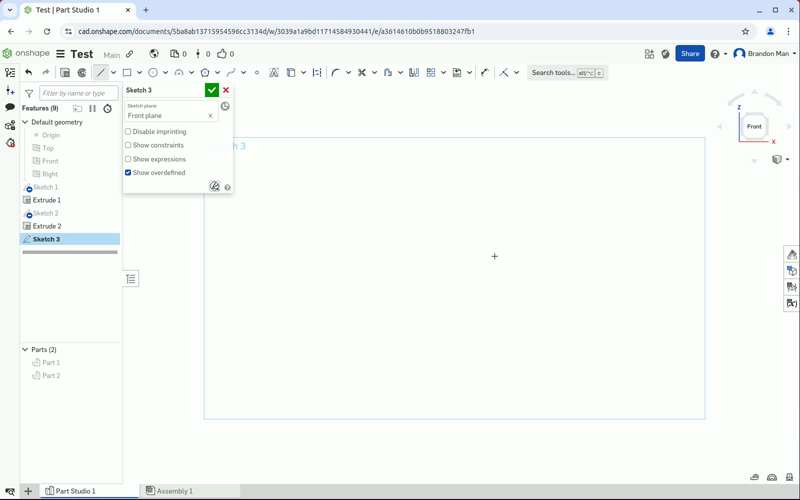
key_down(shift)
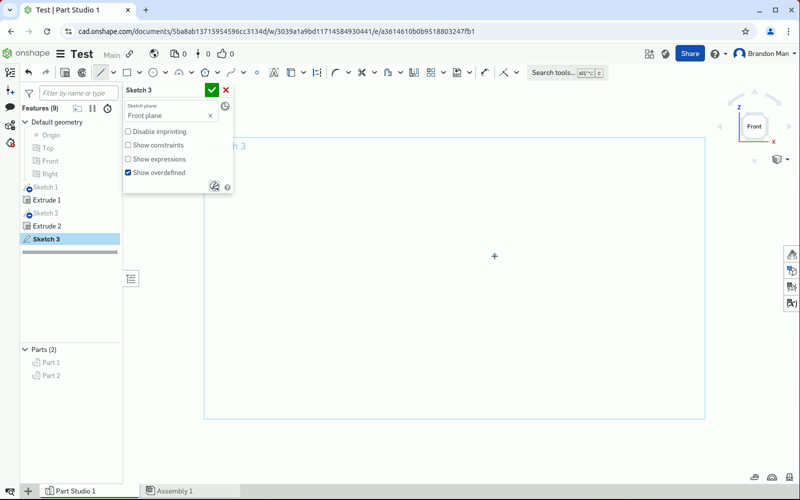
mouse_move(524, 255)
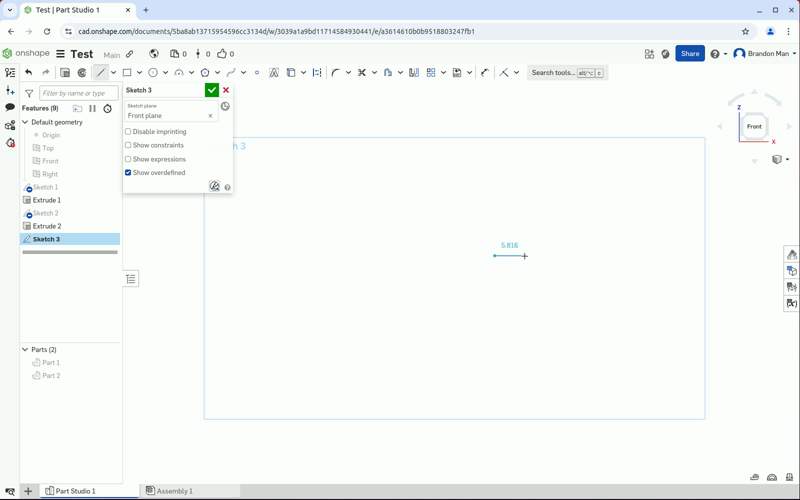
mouse_move(533, 255)
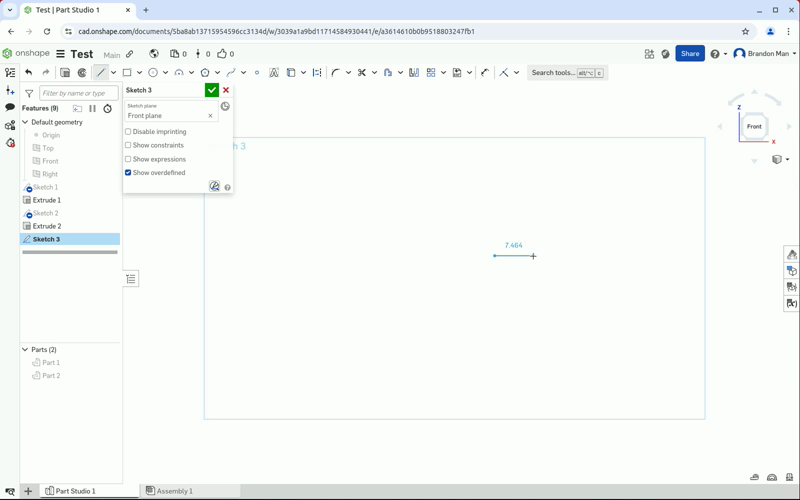
click(533, 255)
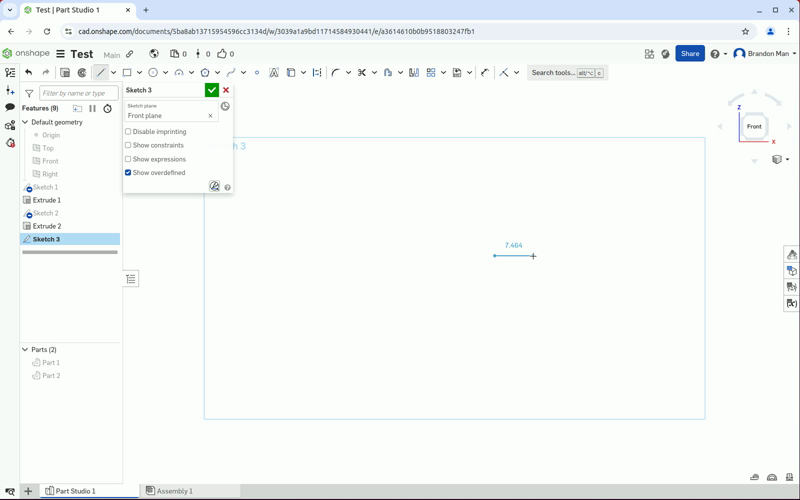
key_up(shift)
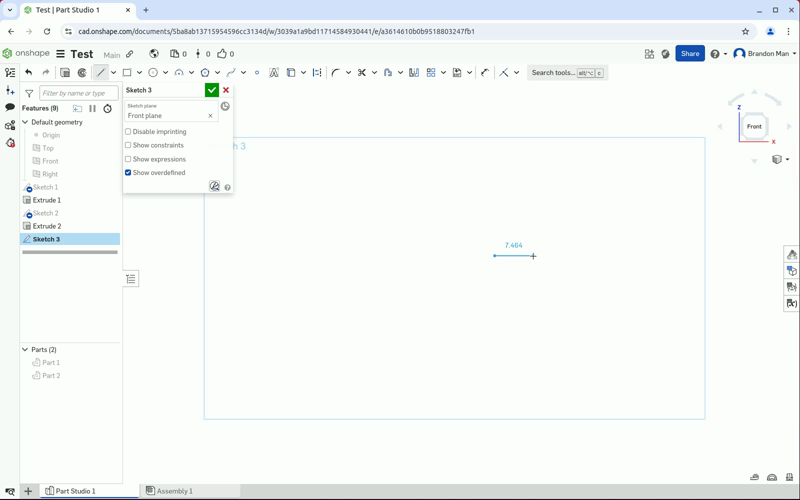
key_down(shift)
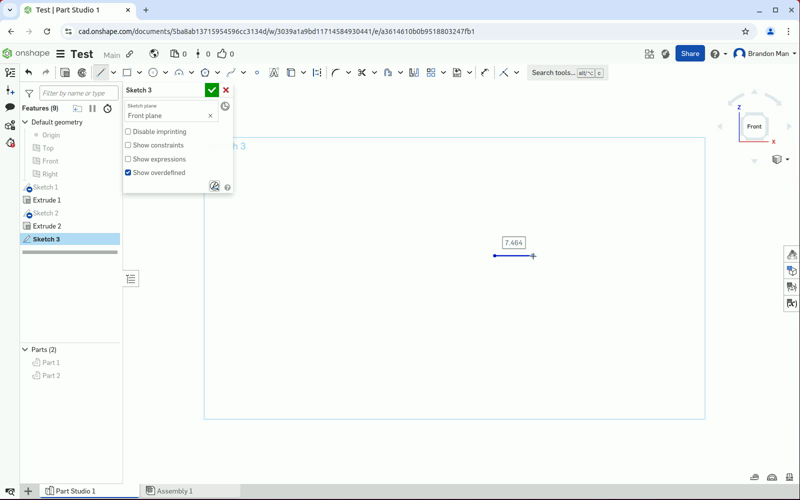
mouse_move(563, 255)
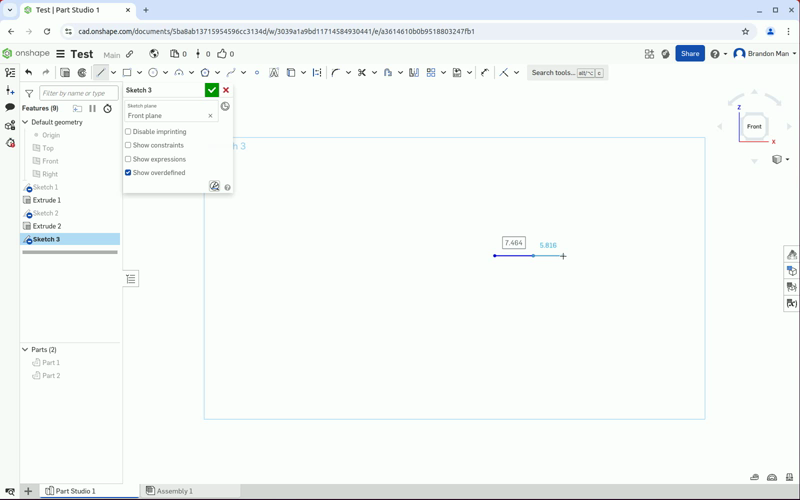
mouse_move(533, 222)
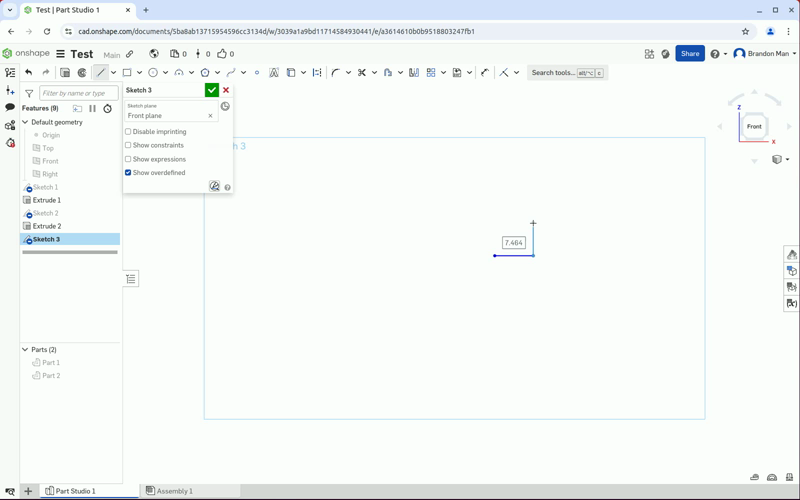
click(533, 222)
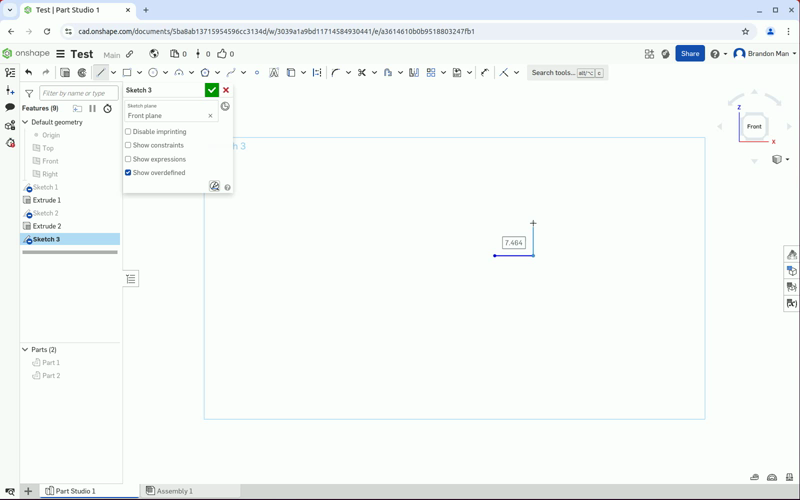
key_up(shift)
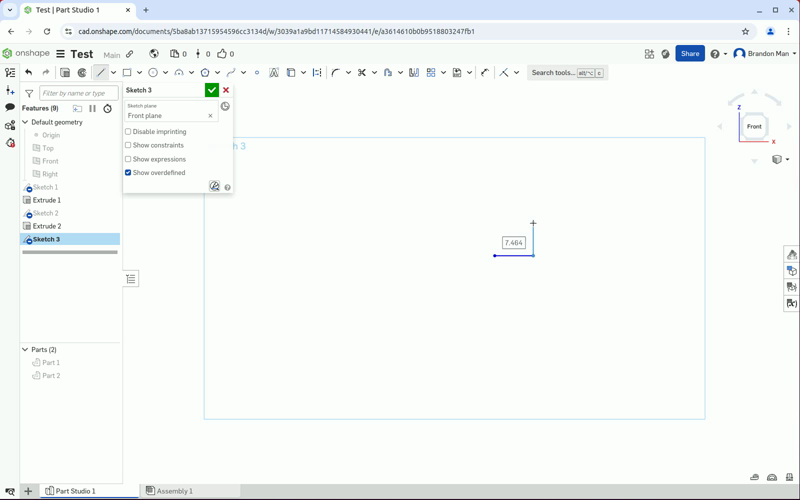
key_down(shift)
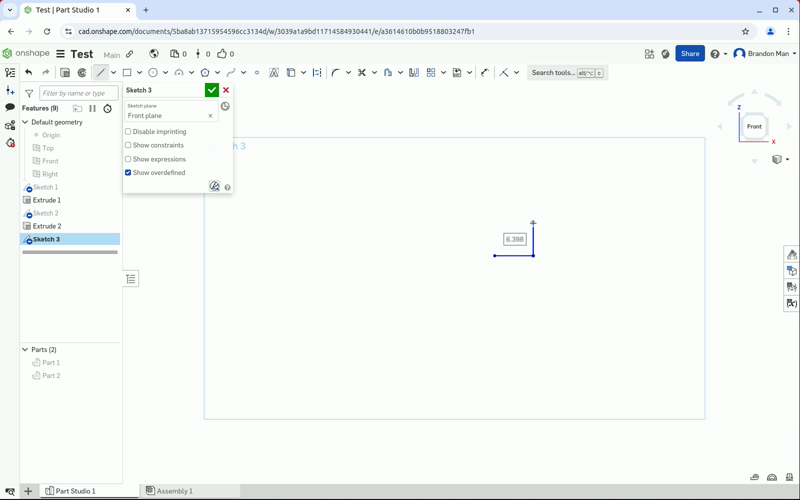
mouse_move(563, 222)
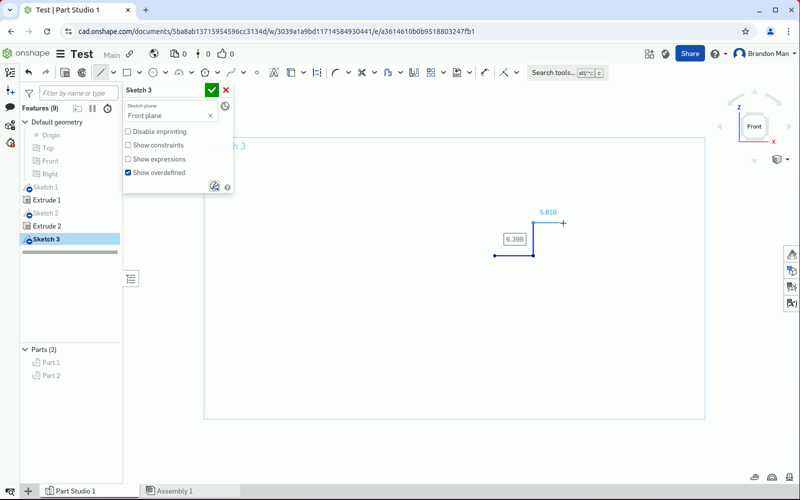
mouse_move(494, 222)
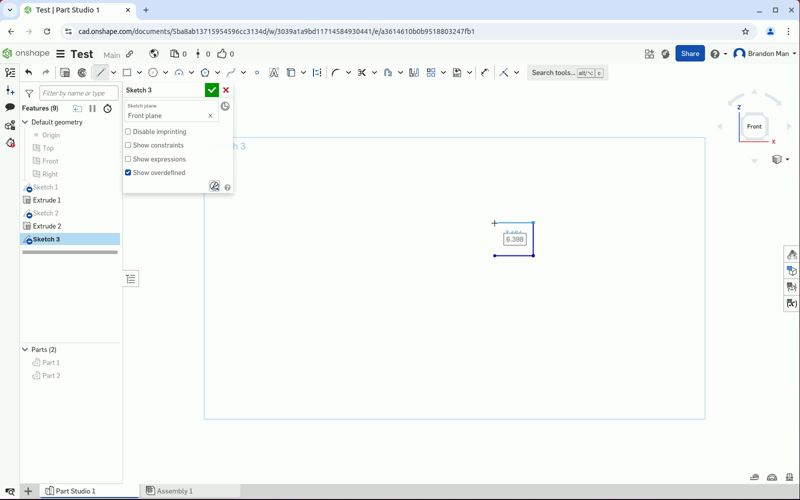
click(494, 222)
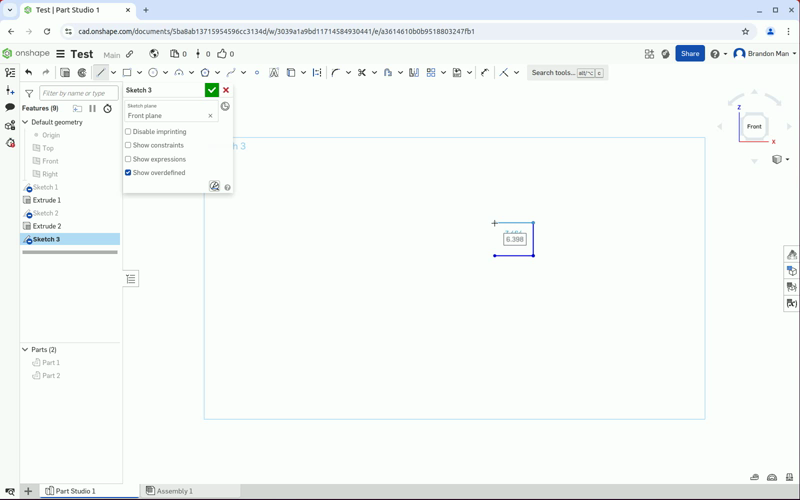
key_up(shift)
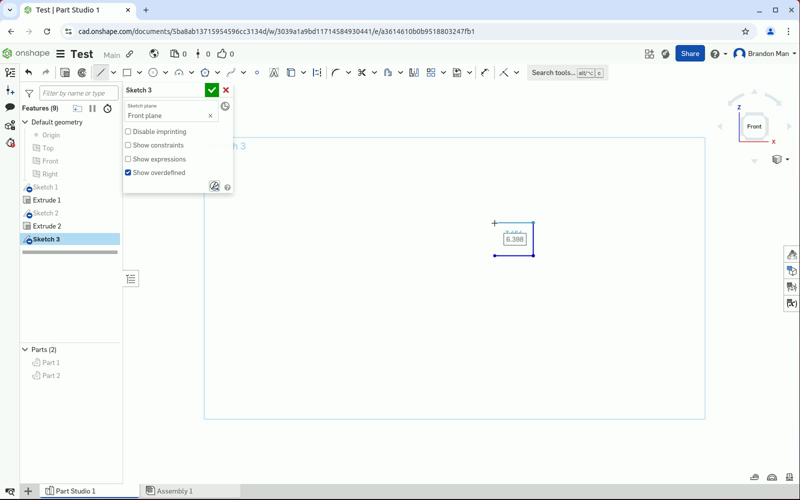
mouse_move(524, 222)
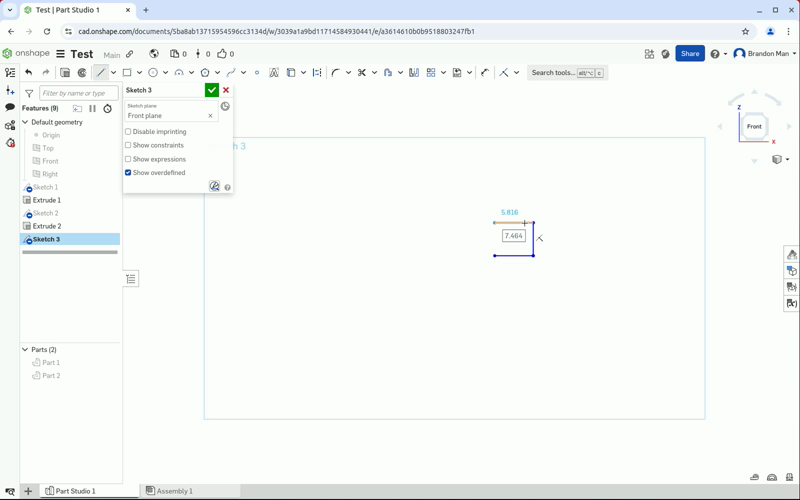
key_down(shift)
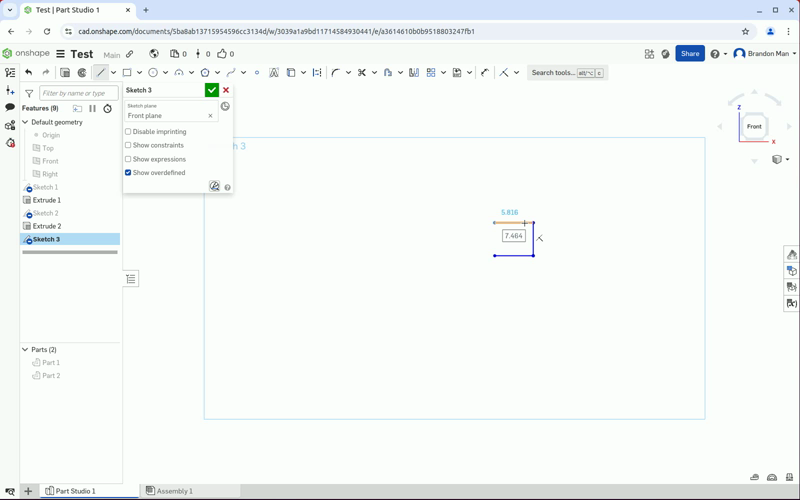
mouse_move(494, 255)
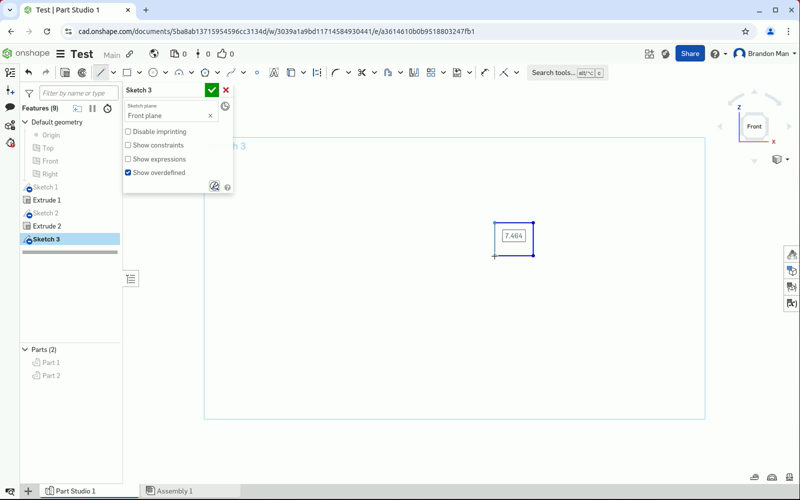
key_up(shift)
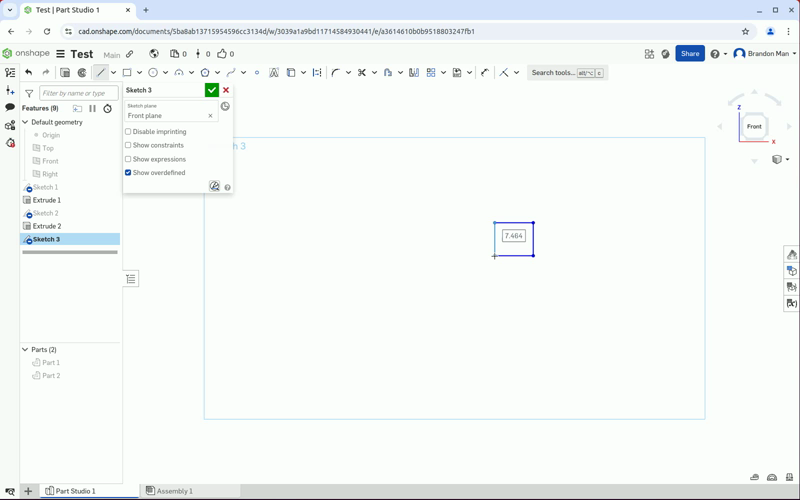
click(494, 255)
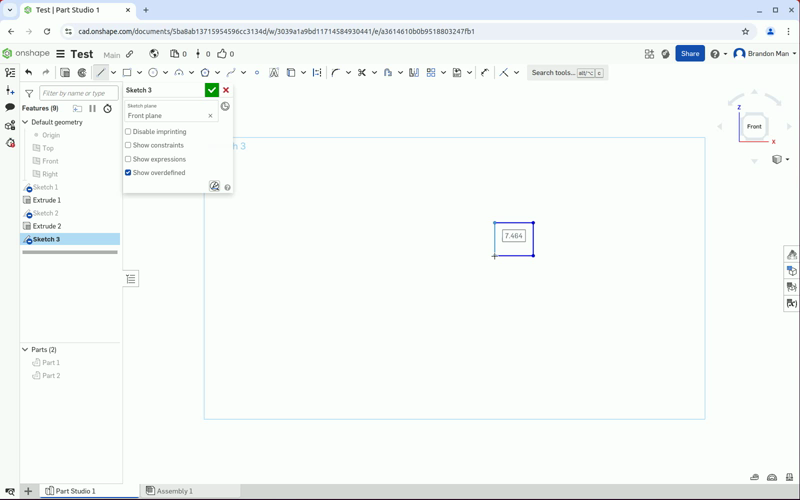
key(esc)
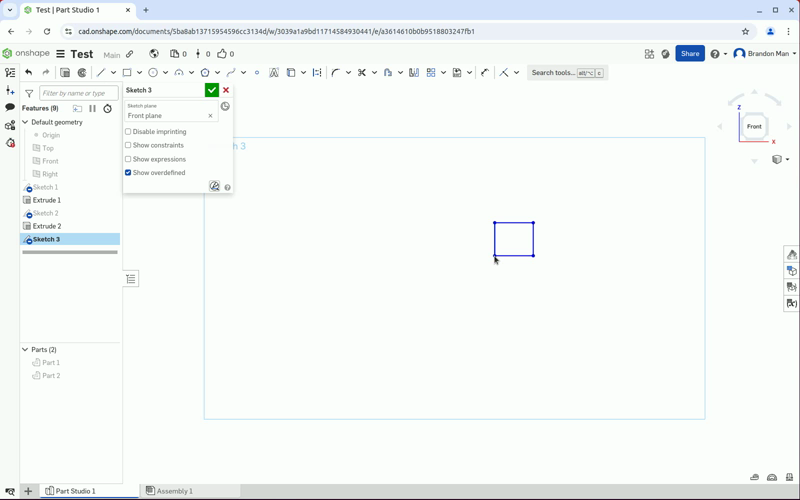
mouse_move(507, 254)
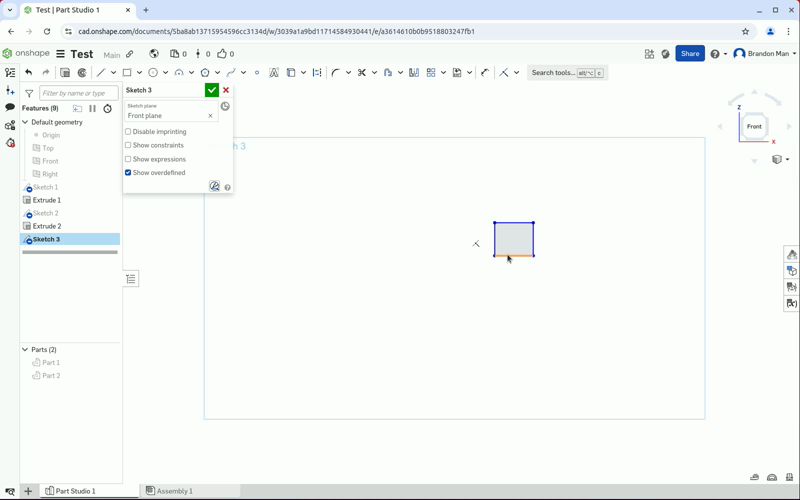
scroll(6)
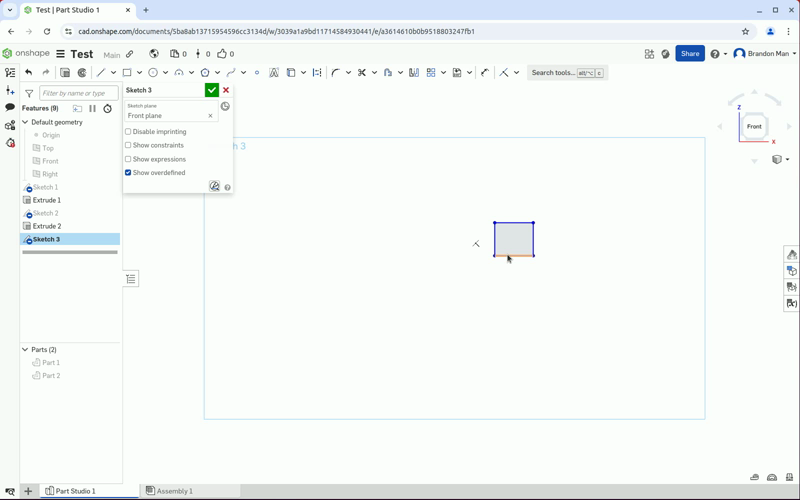
scroll(6)
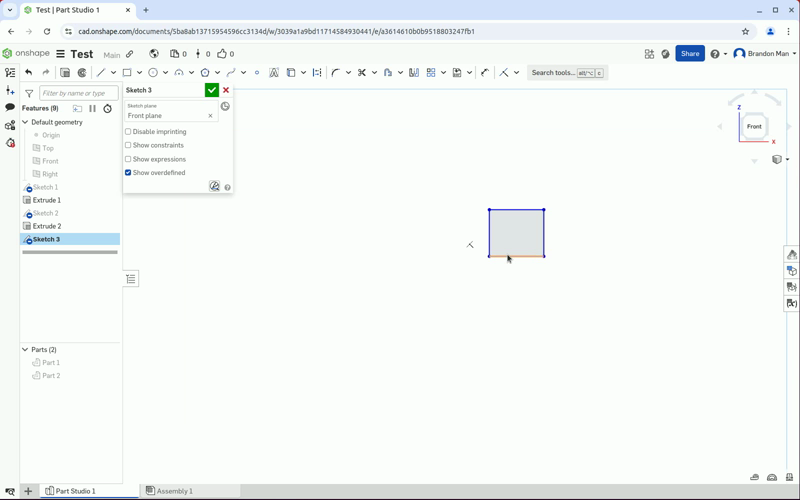
scroll(6)
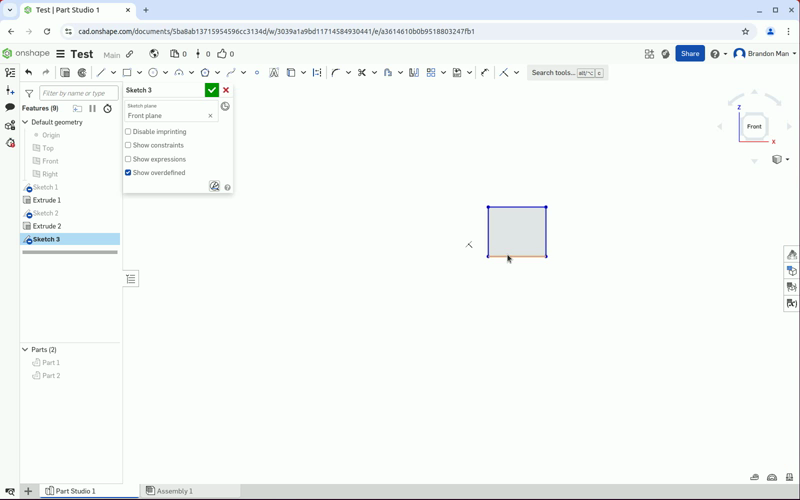
scroll(6)
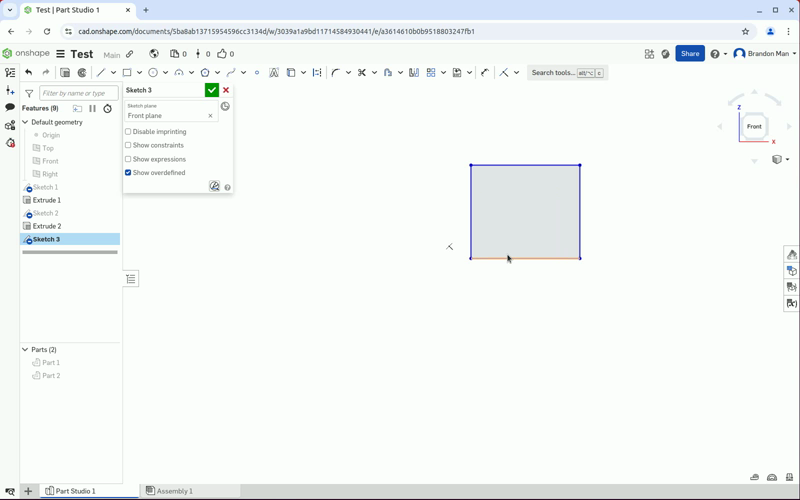
scroll(6)
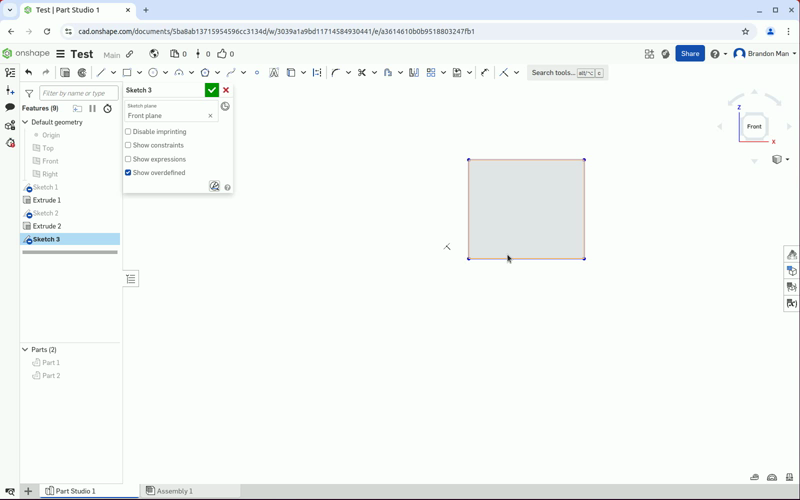
scroll(6)
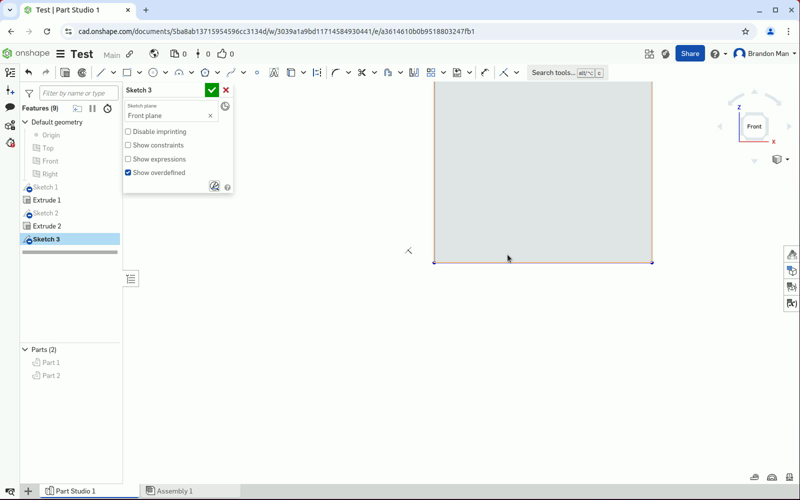
scroll(6)
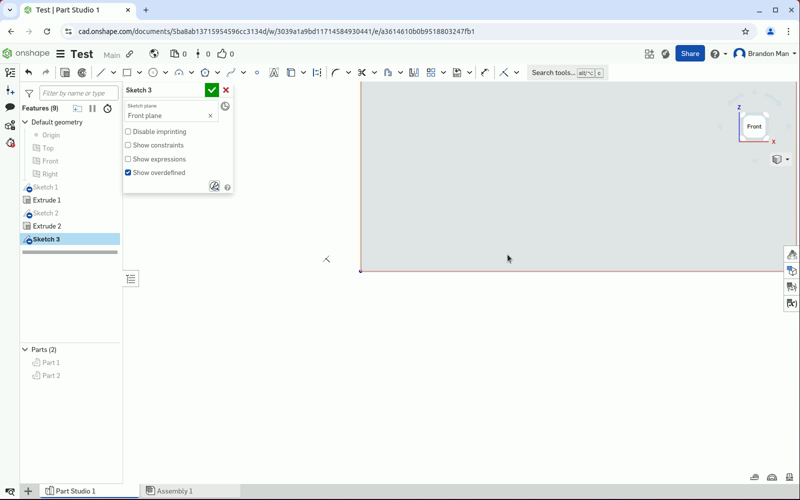
click(507, 254)
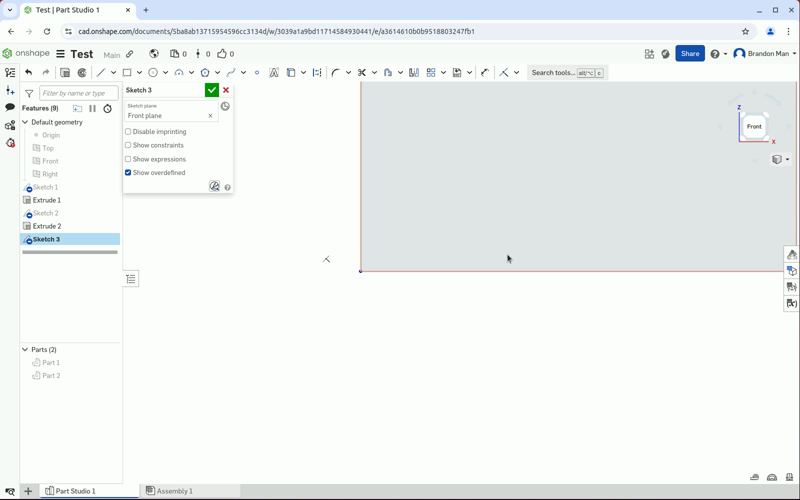
scroll(-6)
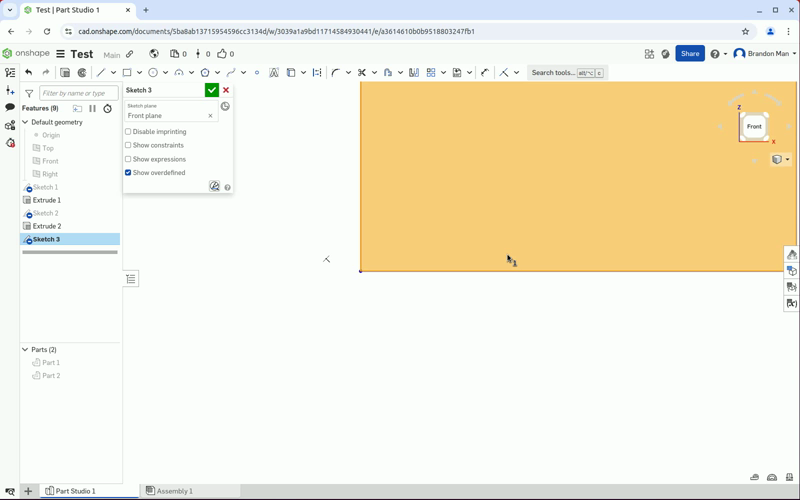
scroll(-6)
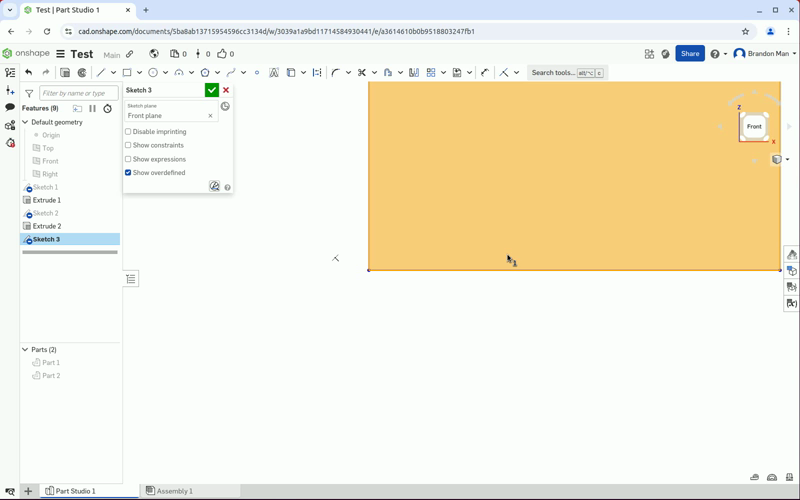
scroll(-6)
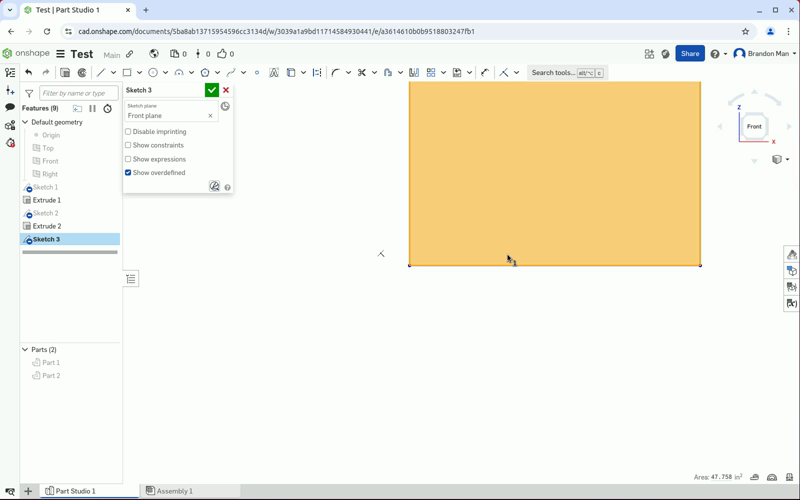
scroll(-6)
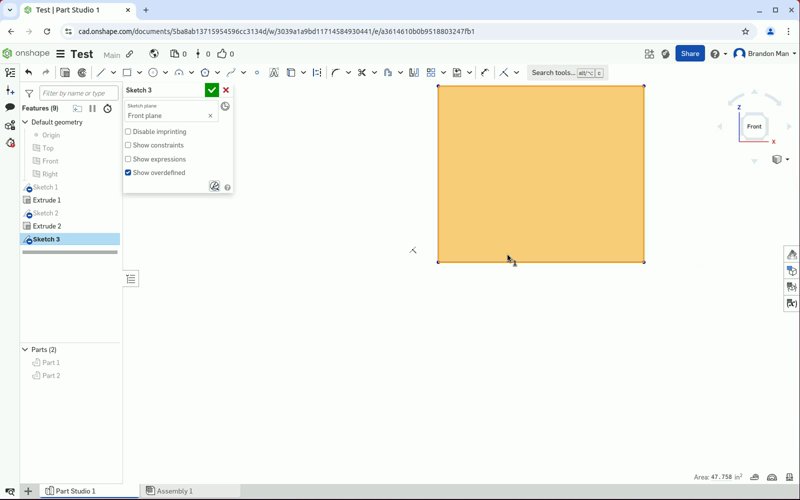
scroll(-6)
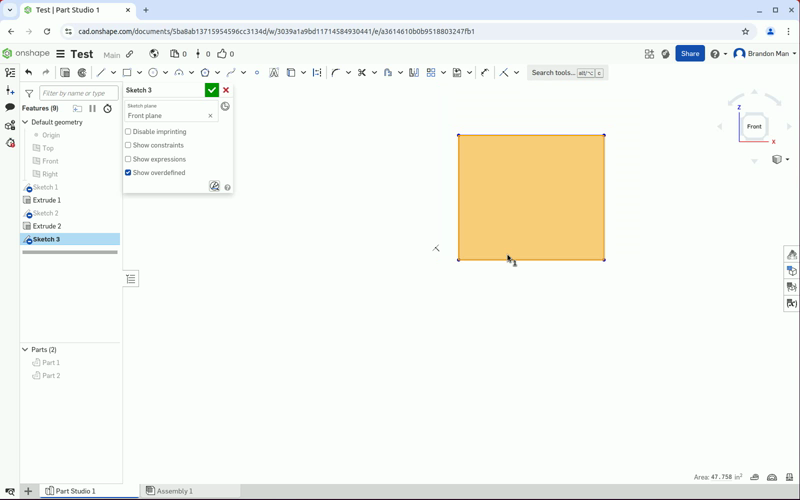
scroll(-6)
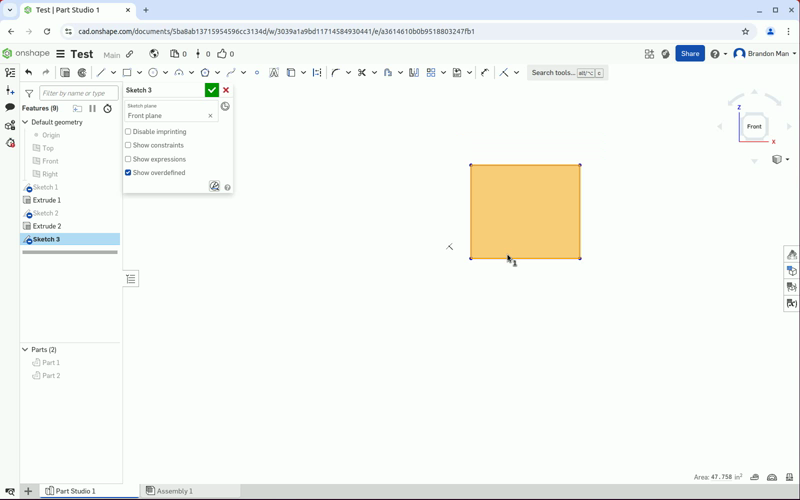
scroll(-6)
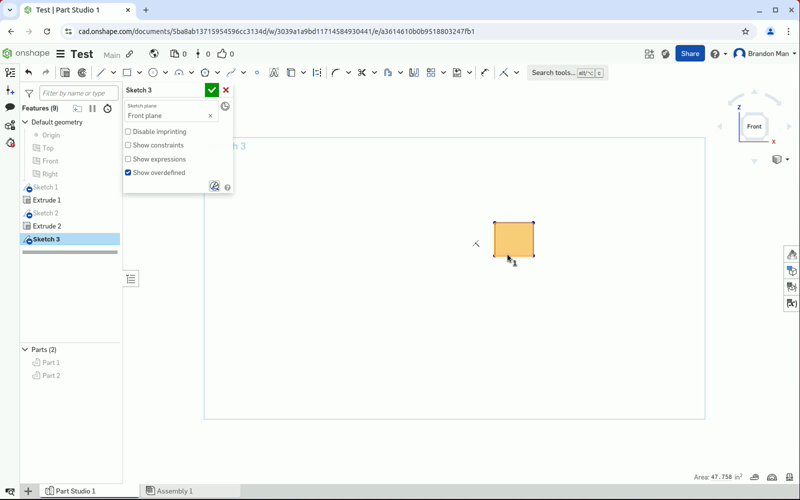
mouse_move(73, 352)
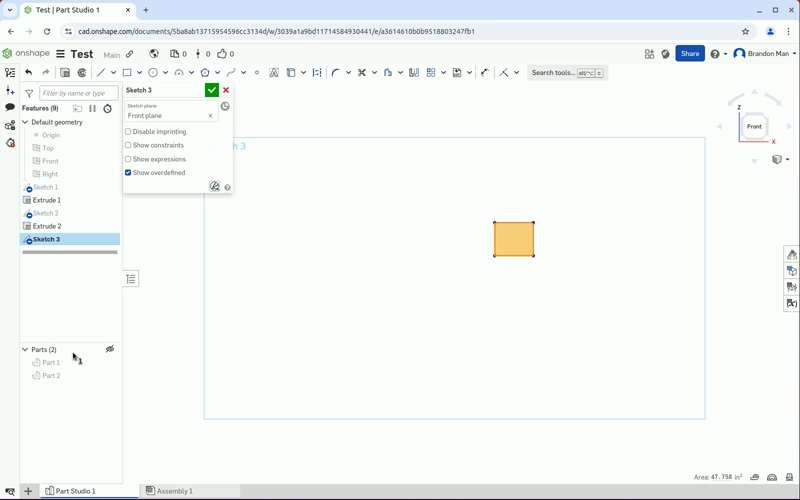
key(shift+y)
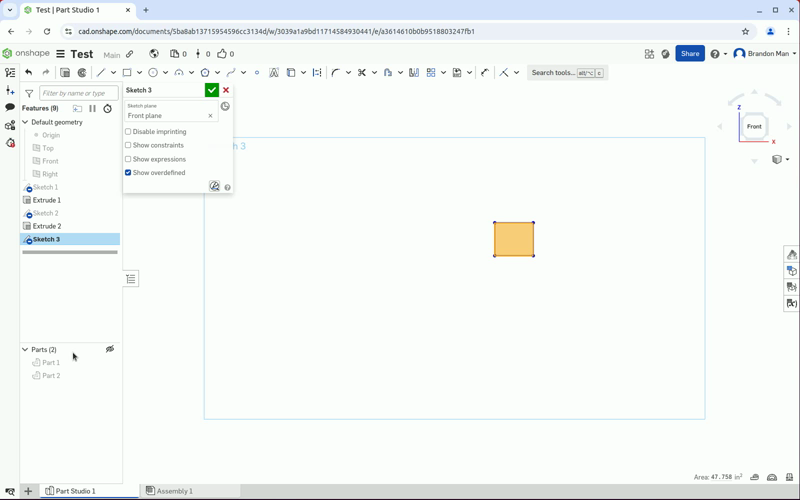
key(shift+e)
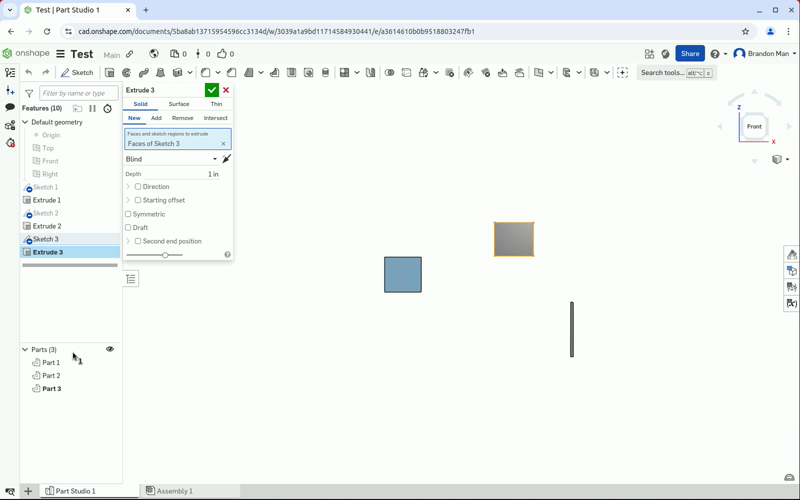
mouse_move(143, 106)
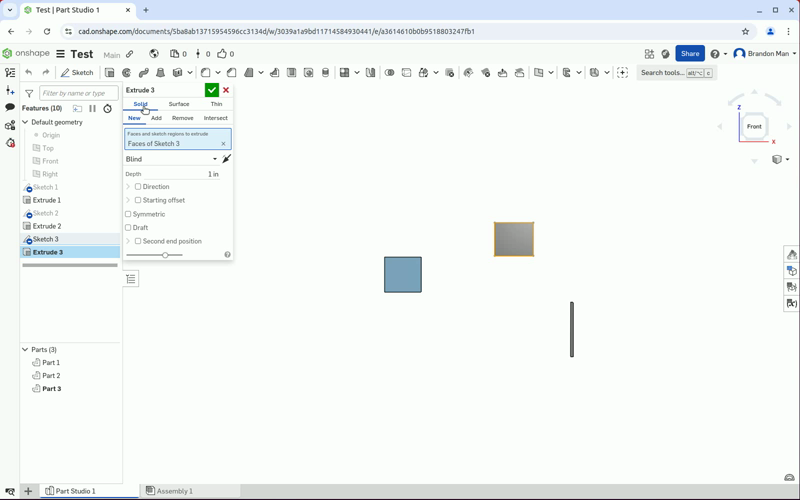
click(143, 106)
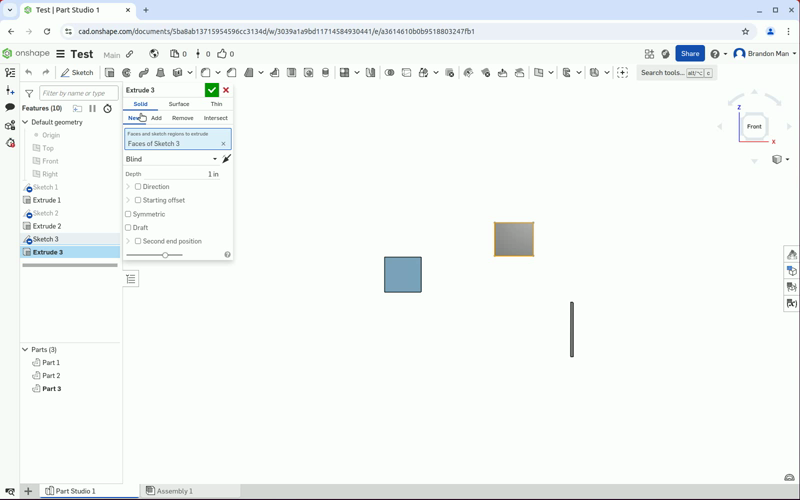
mouse_move(137, 120)
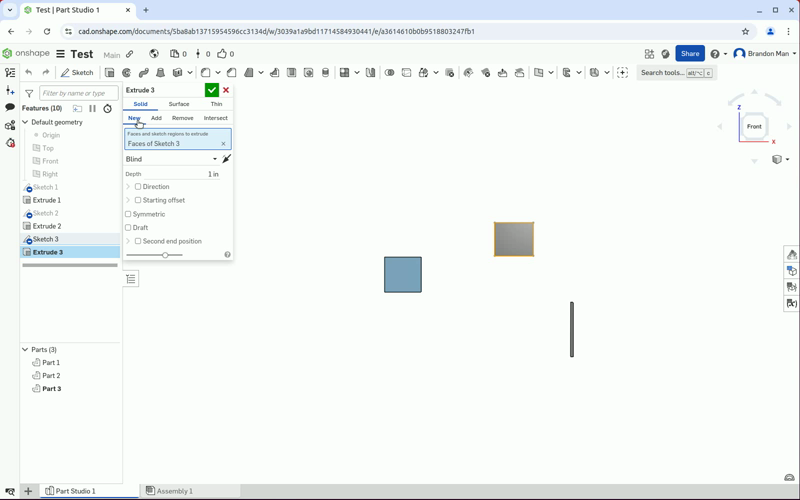
click(137, 120)
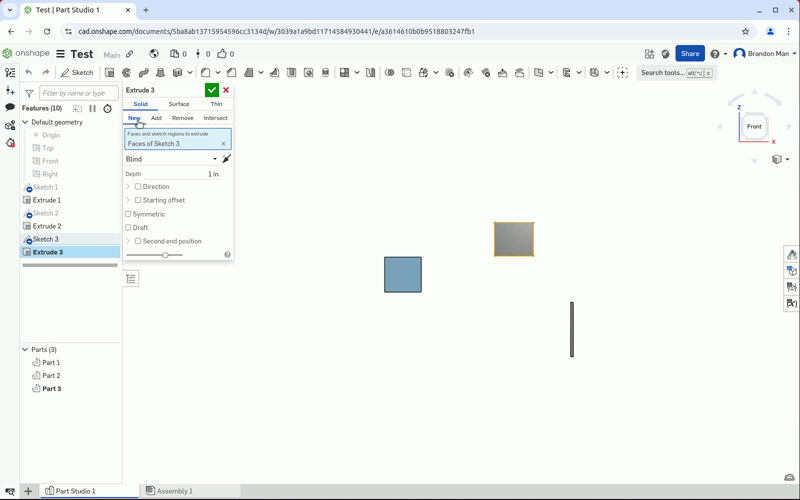
key(tab, 4)
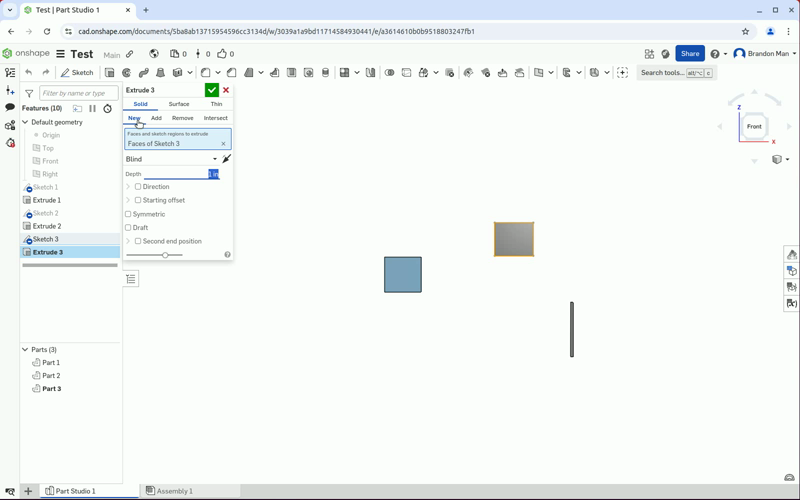
text(4.574)
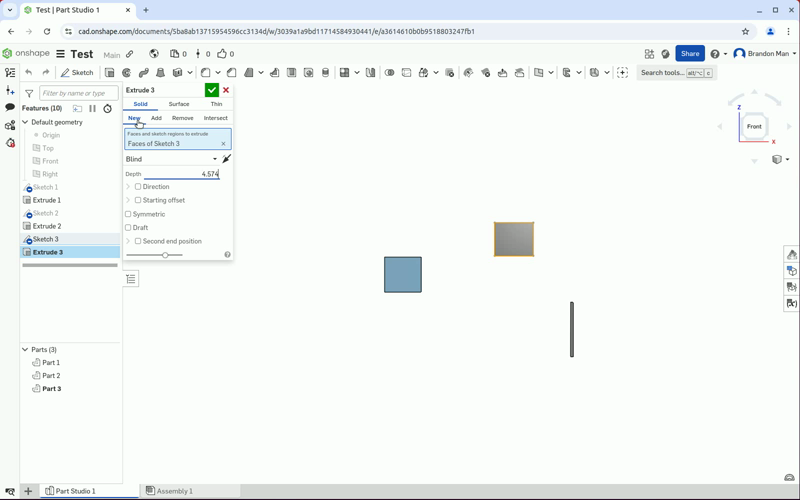
key(enter)
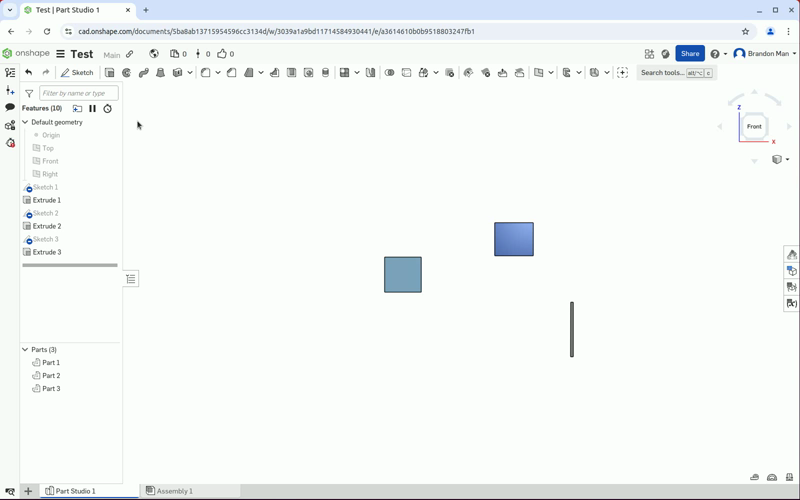
key(shift+h)
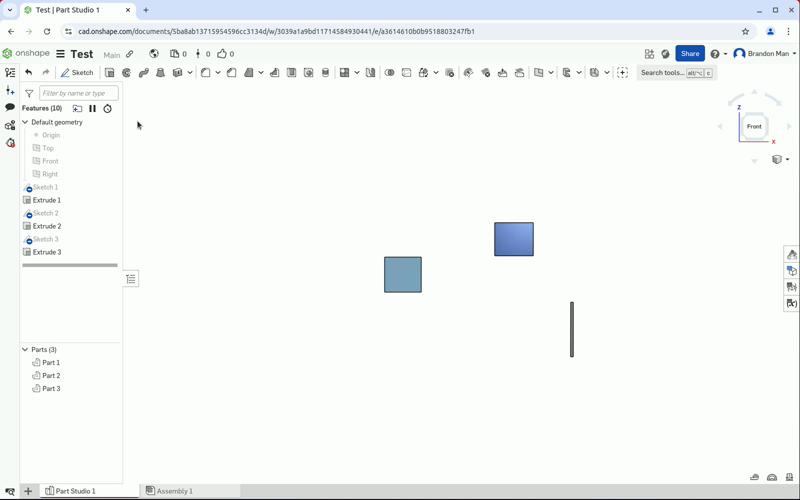
key(shift+h)
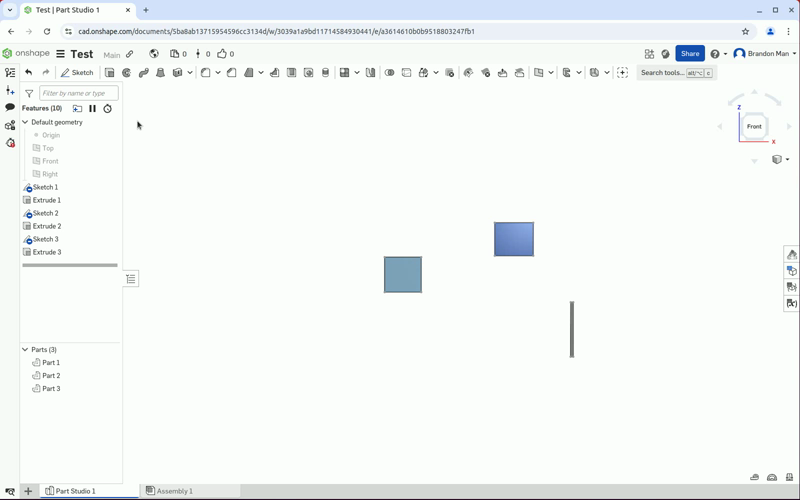
key(shift+7)
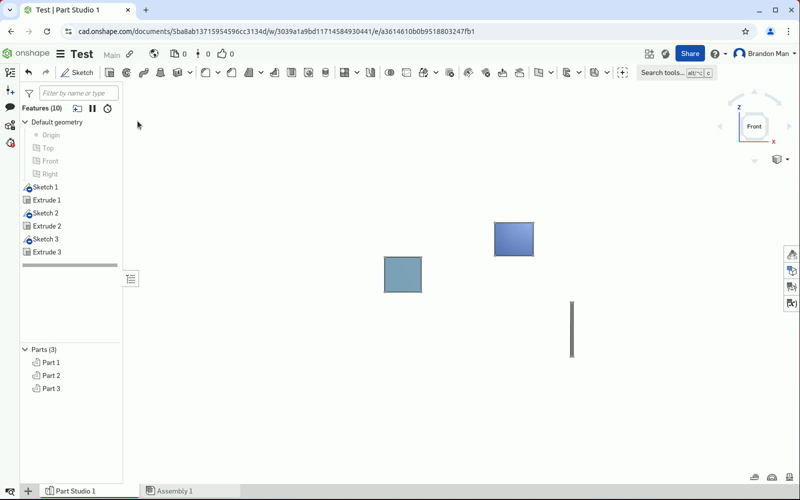
key(left, 2)
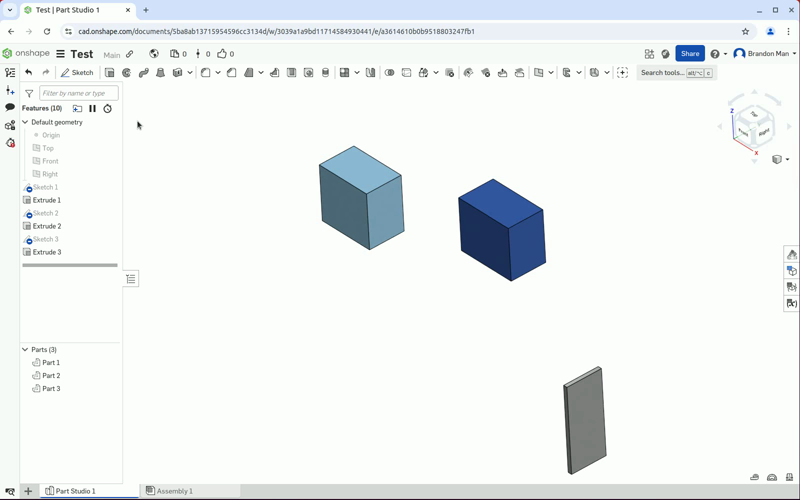
key(down, 2)
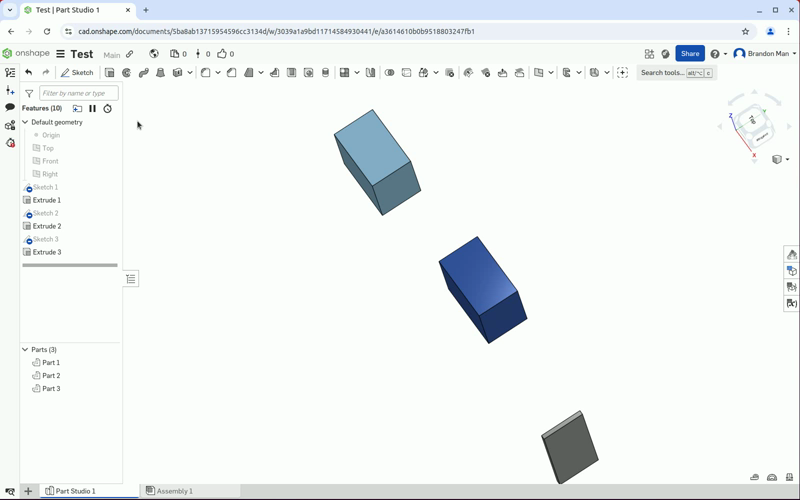
key(up, 2)
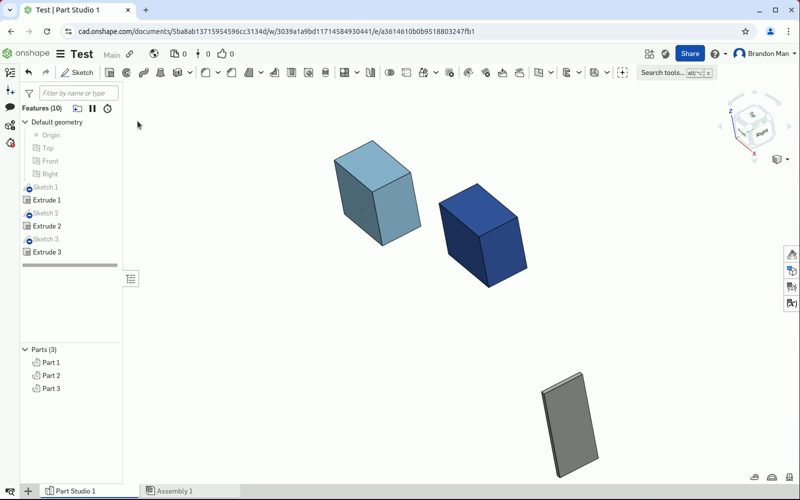
key(right, 2)
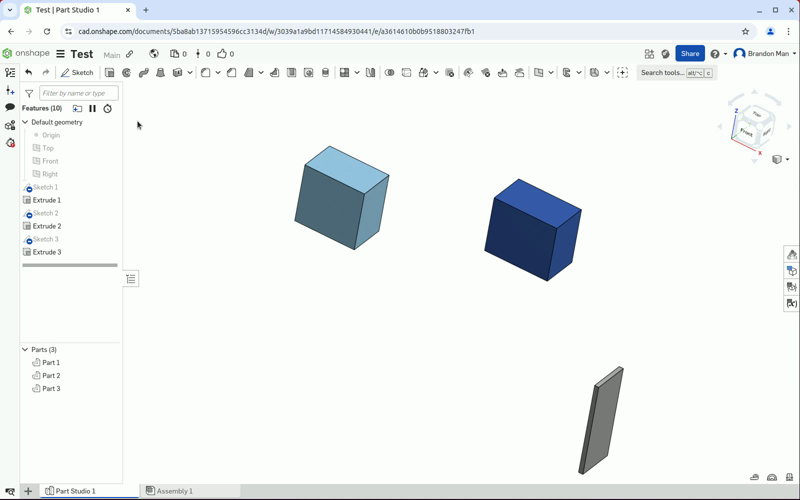
mouse_move(73, 189)
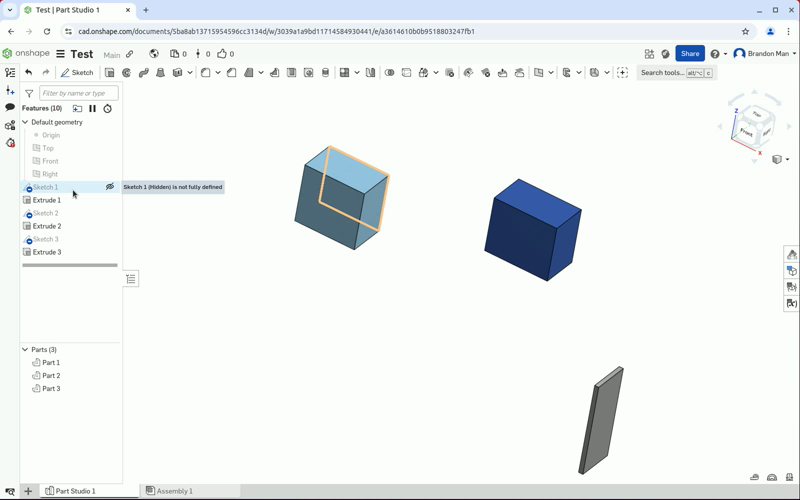
click(73, 189)